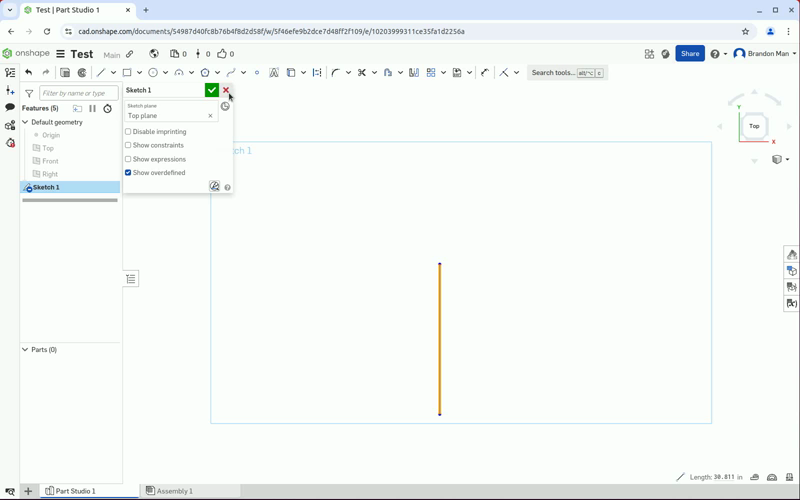
key(shift+h)
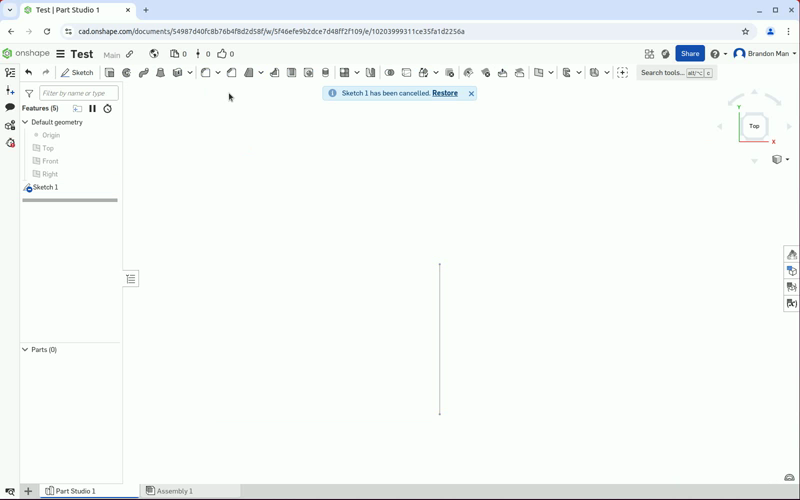
key(shift+s)
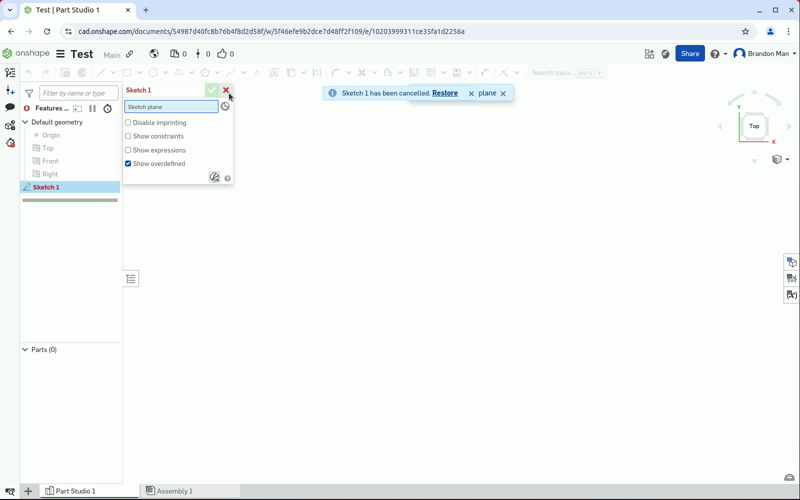
mouse_move(73, 150)
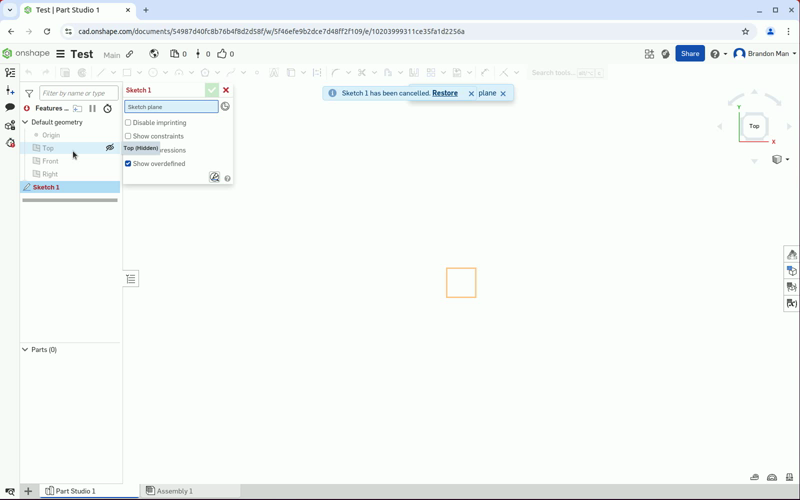
click(73, 150)
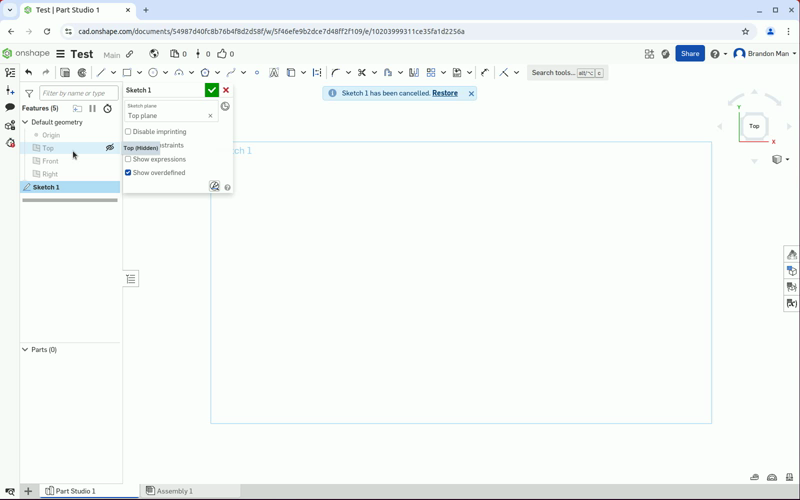
mouse_move(73, 352)
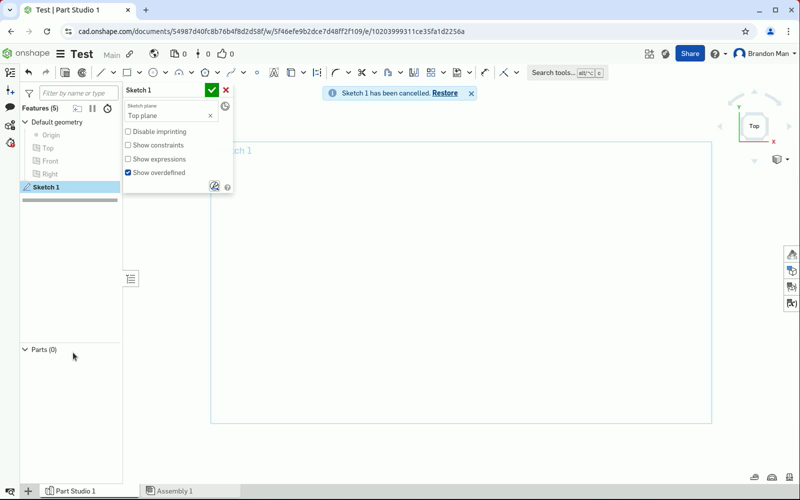
key(y)
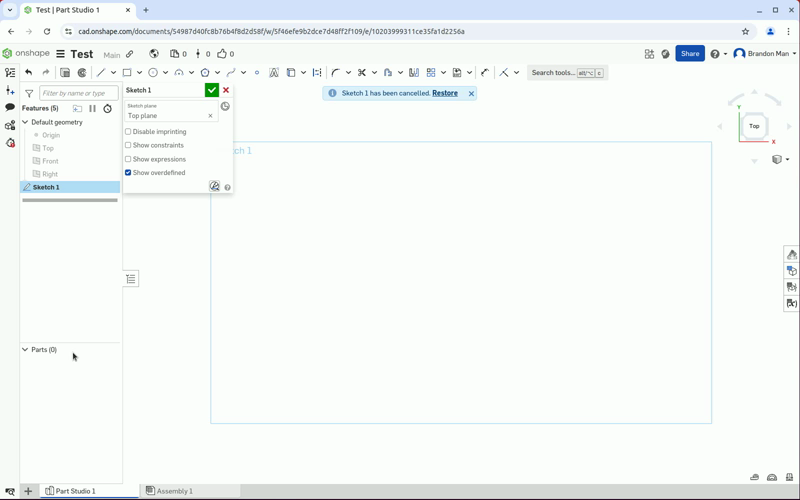
key(l)
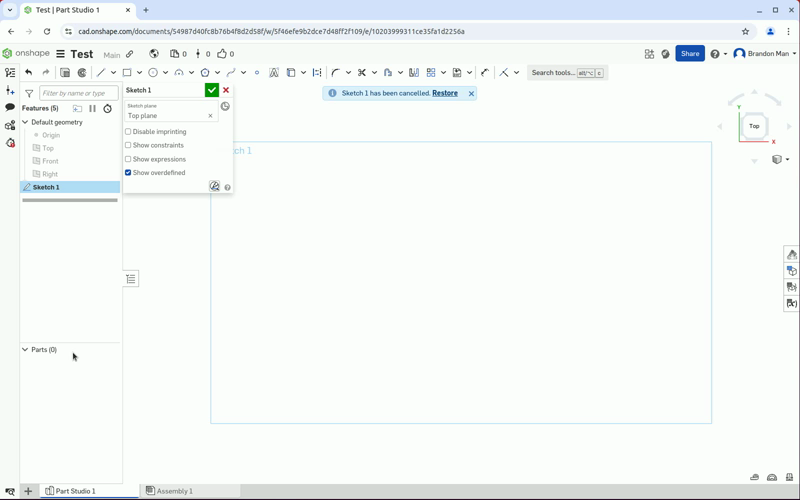
key_down(shift)
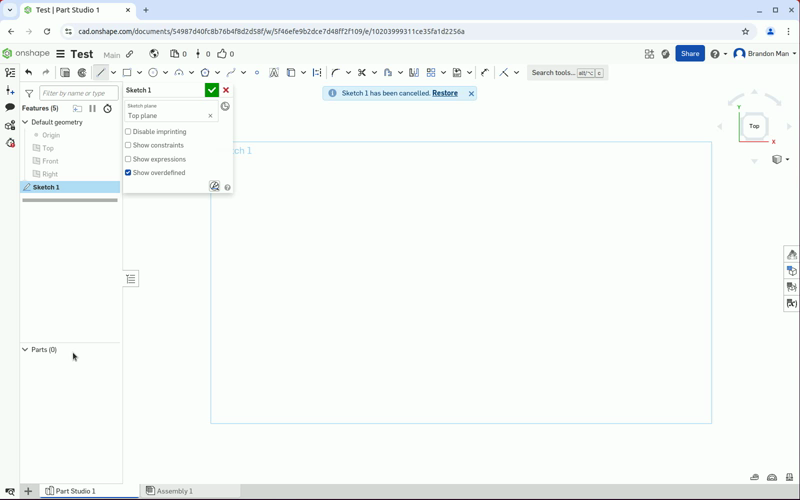
mouse_move(348, 395)
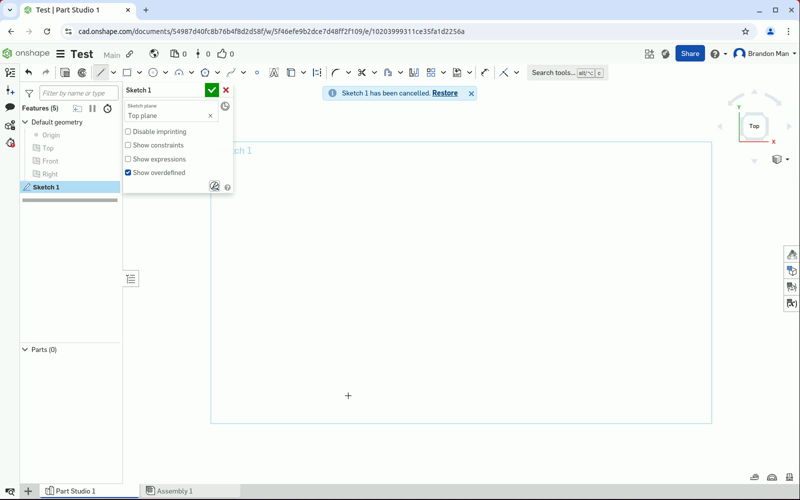
click(348, 395)
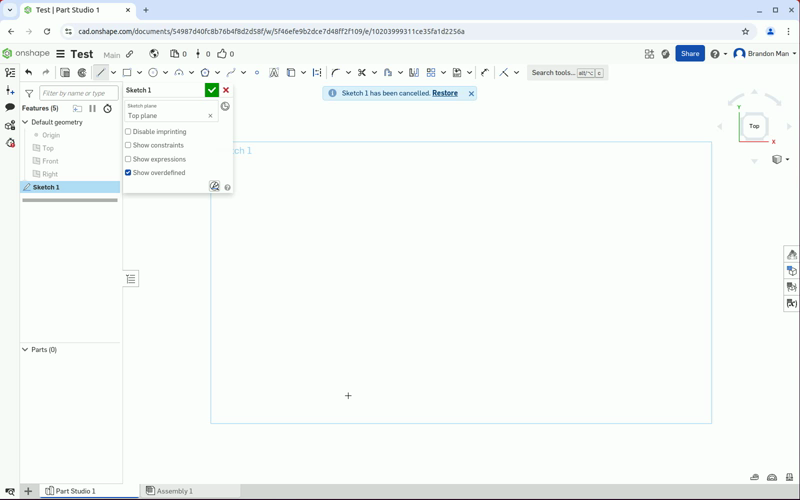
key_up(shift)
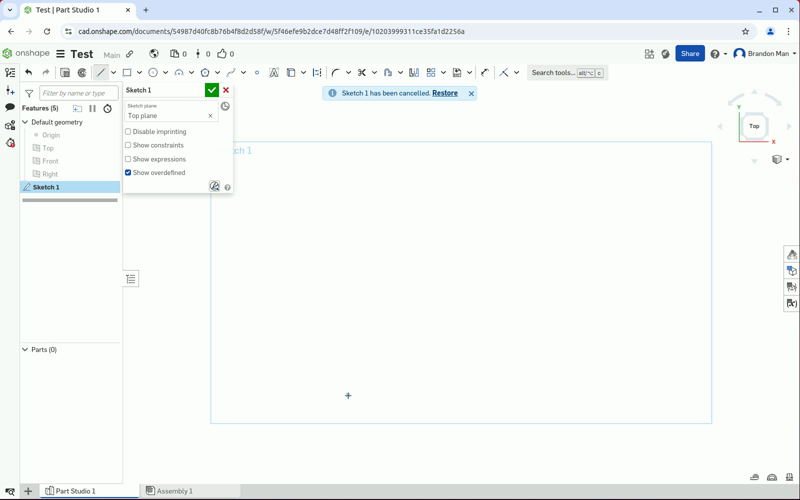
key_down(shift)
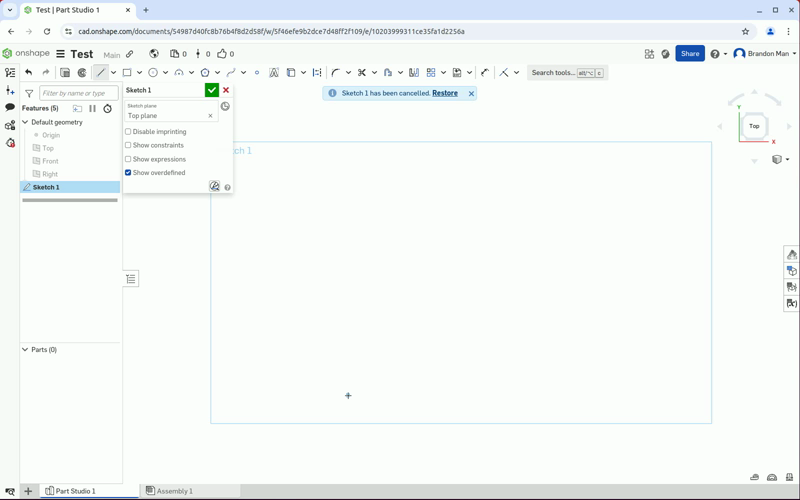
mouse_move(572, 395)
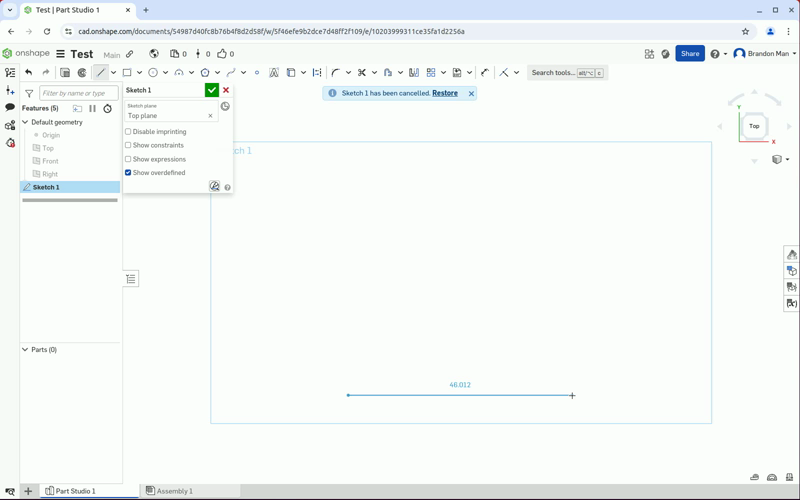
click(572, 395)
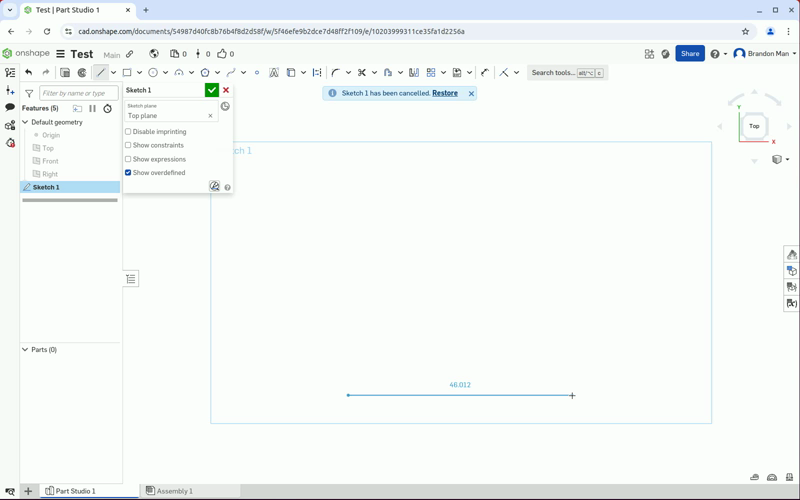
key_up(shift)
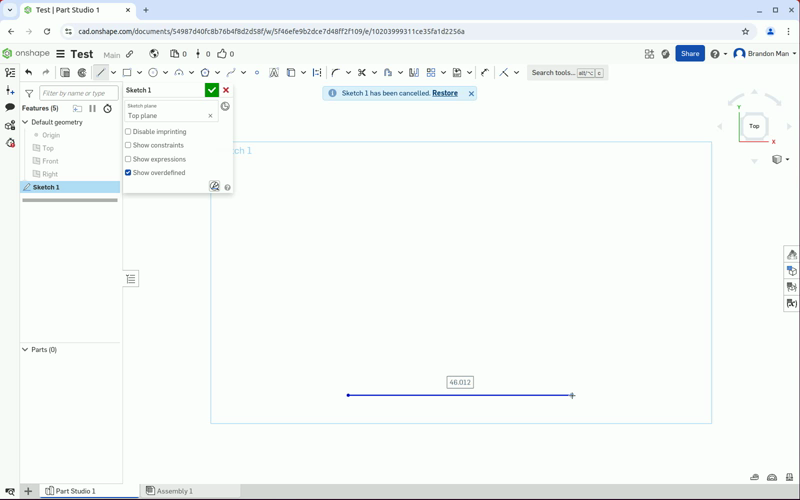
key_down(shift)
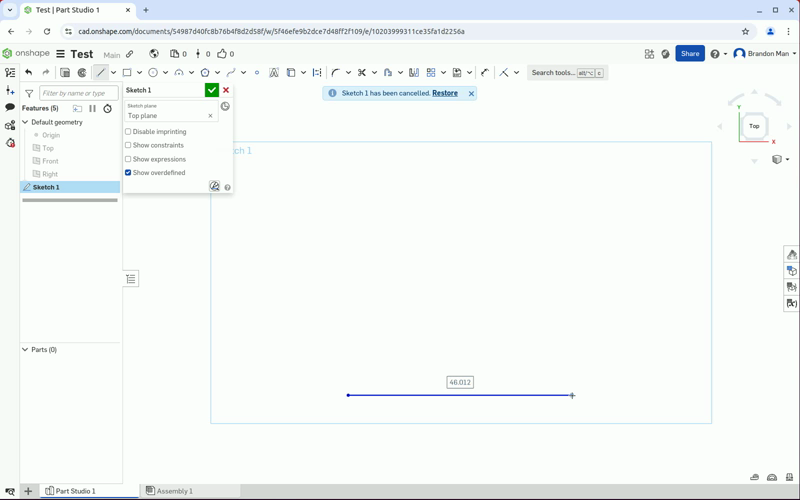
mouse_move(572, 171)
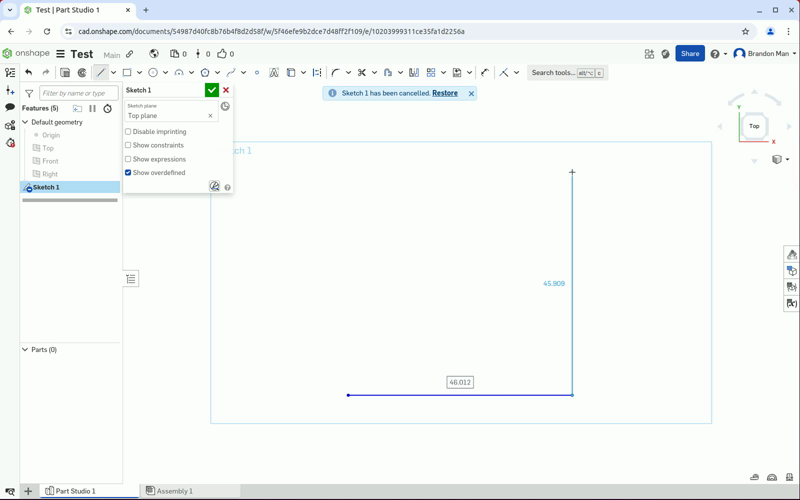
click(572, 171)
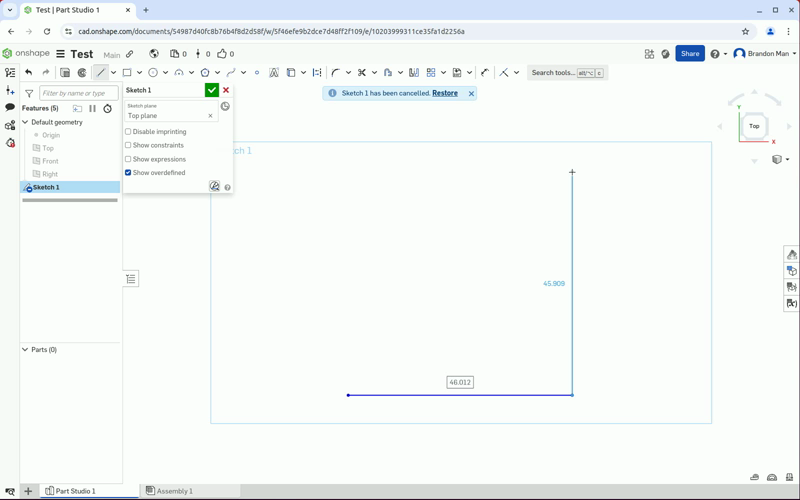
key_up(shift)
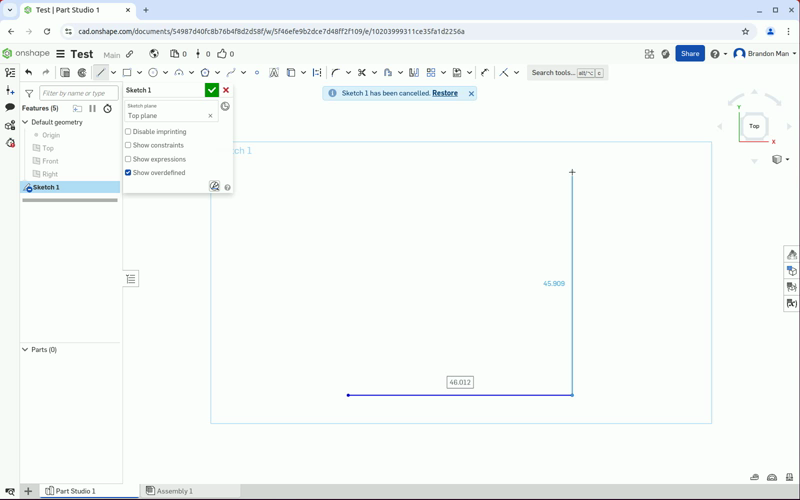
key_down(shift)
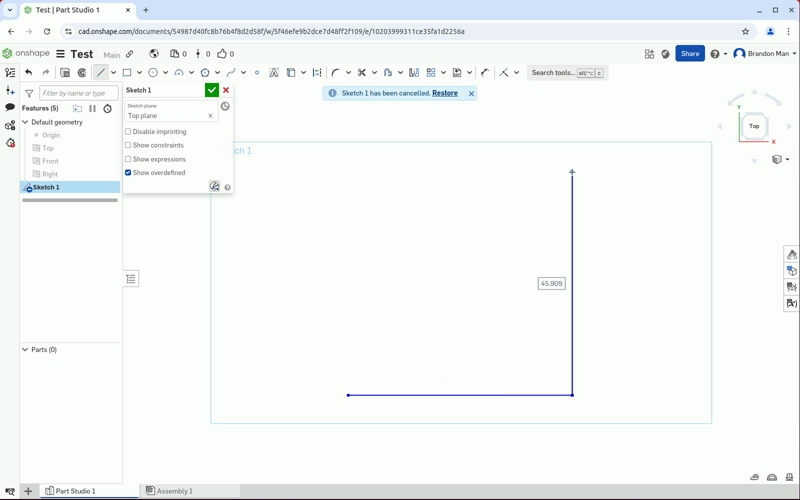
mouse_move(348, 171)
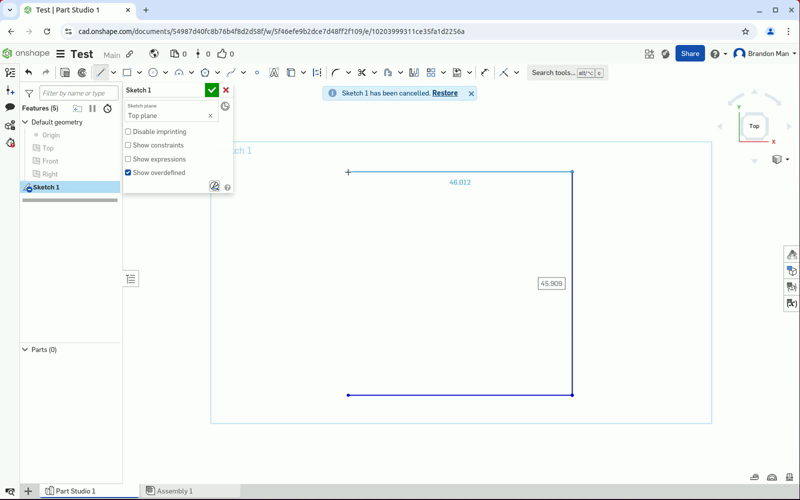
click(348, 171)
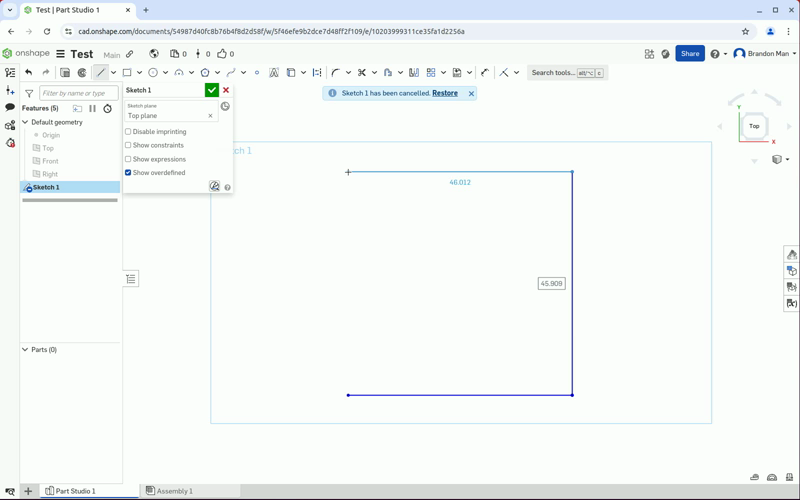
key_up(shift)
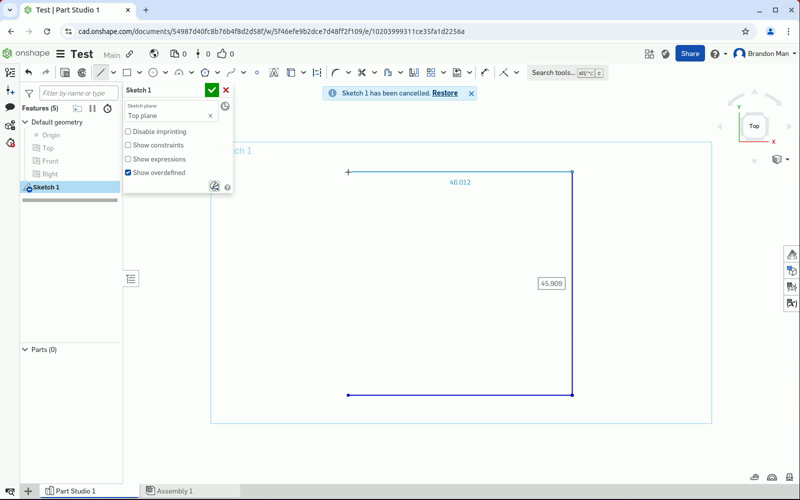
key_down(shift)
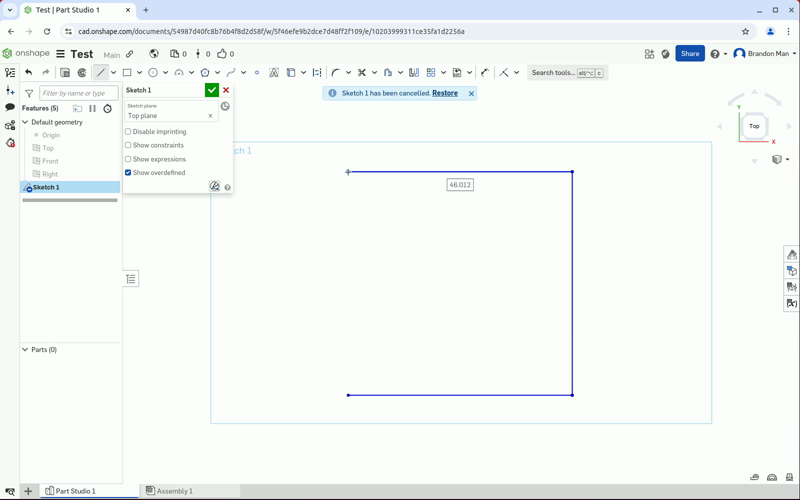
mouse_move(348, 395)
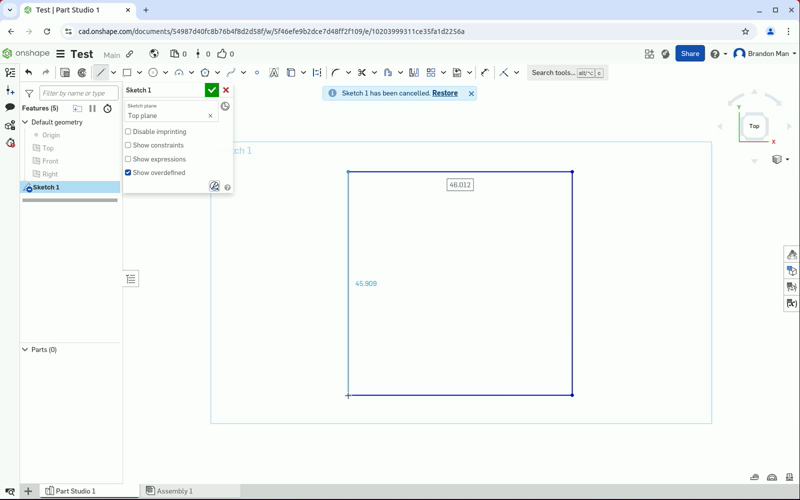
key_up(shift)
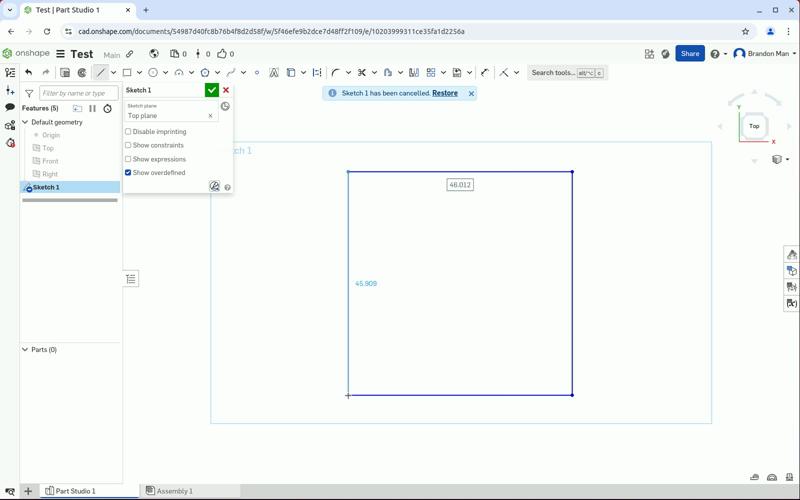
click(348, 395)
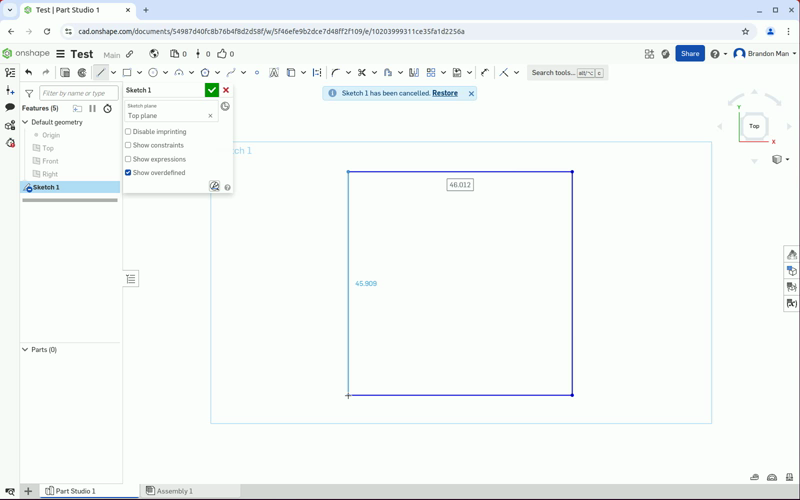
key(esc)
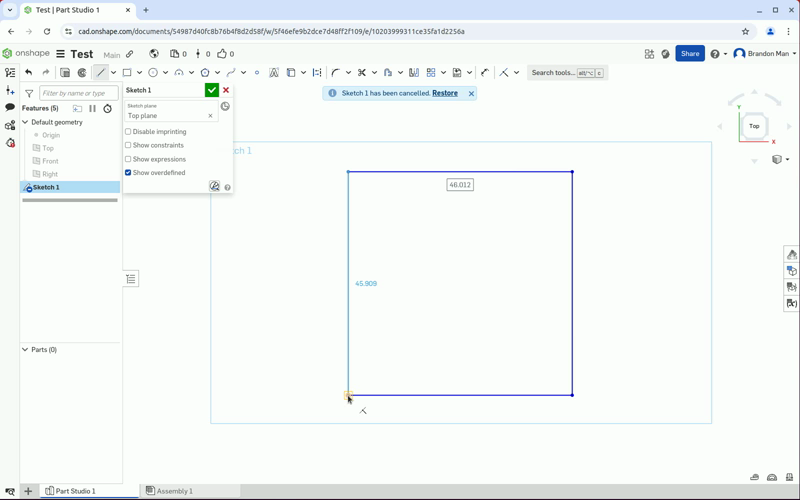
mouse_move(495, 220)
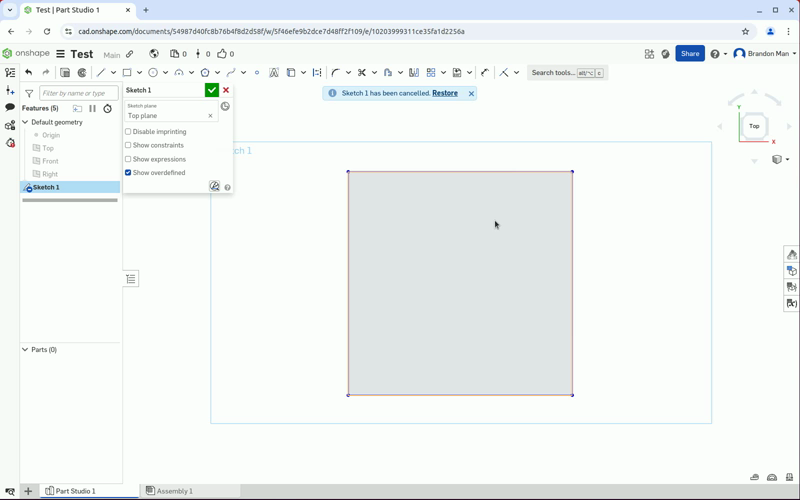
click(495, 220)
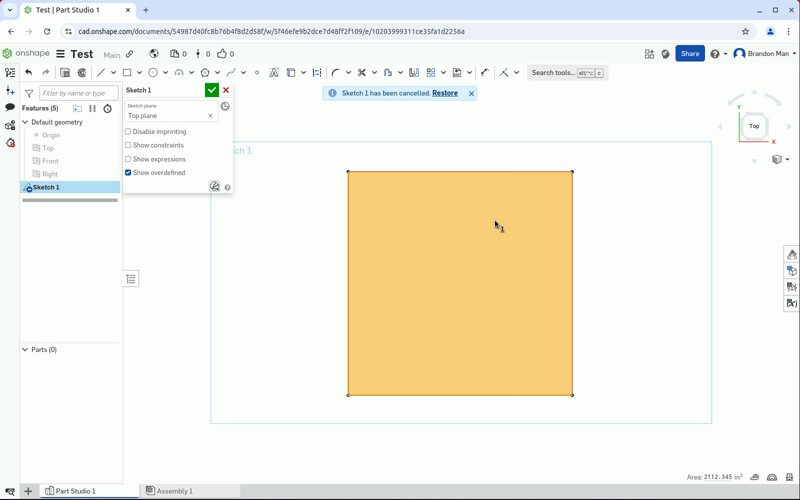
mouse_move(73, 352)
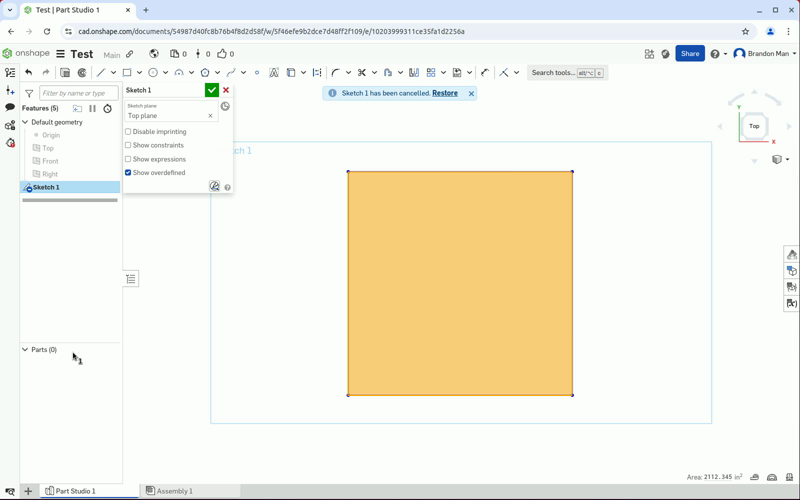
key(shift+y)
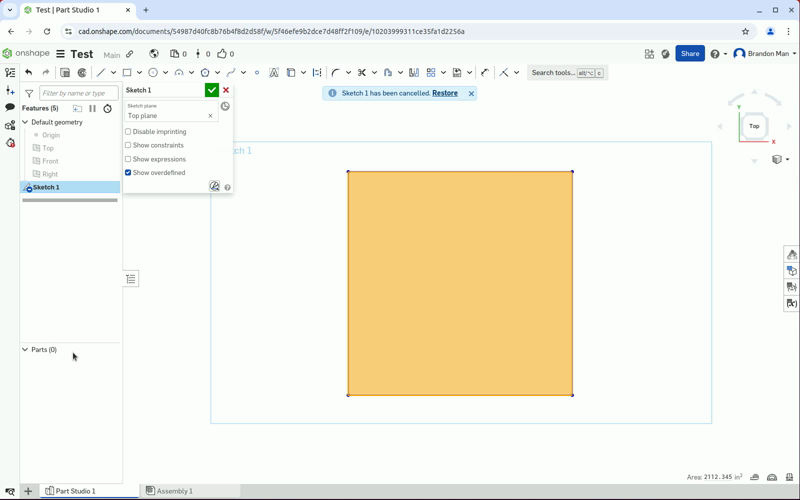
key(shift+e)
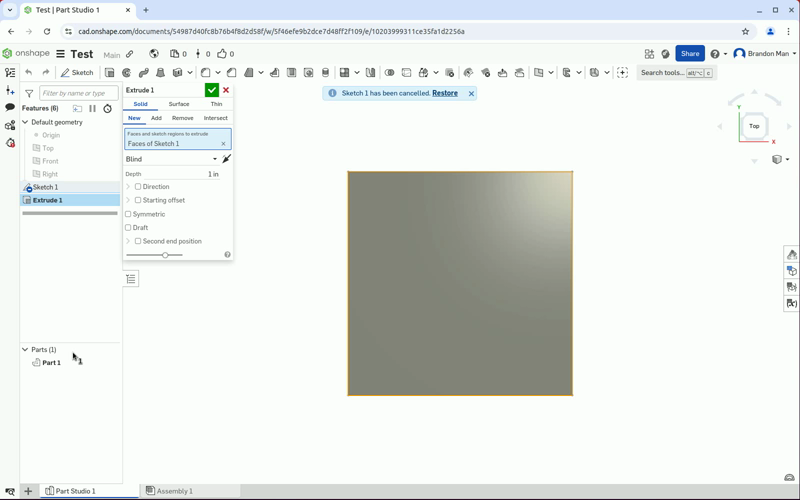
mouse_move(143, 106)
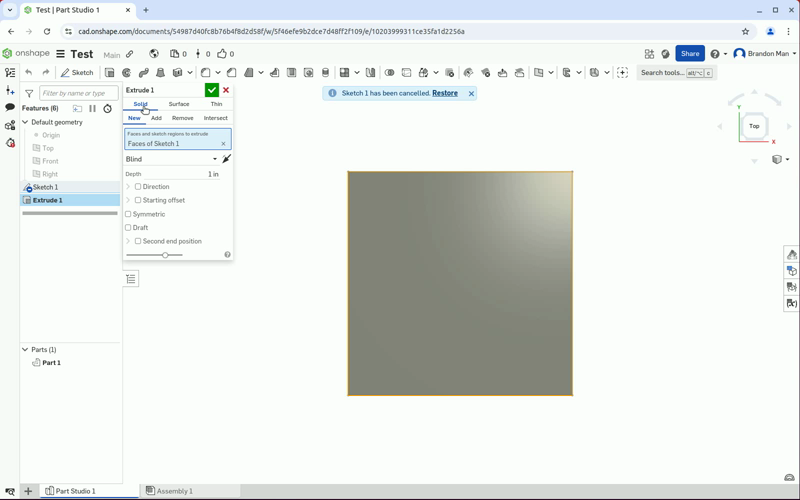
click(143, 106)
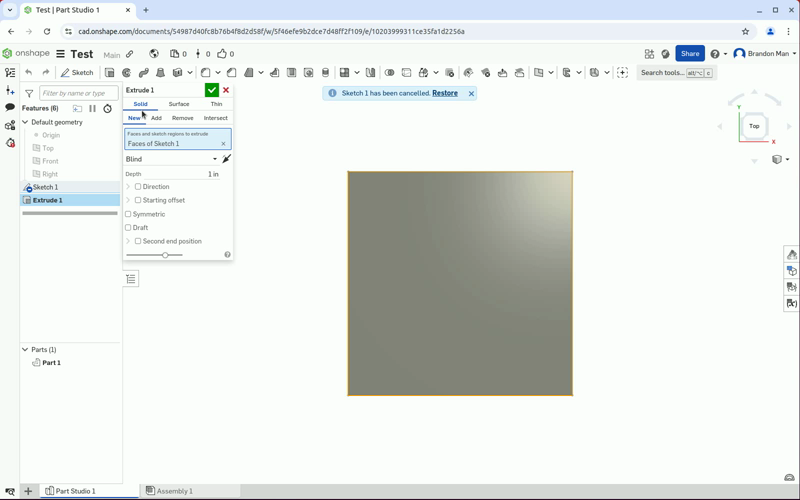
mouse_move(137, 120)
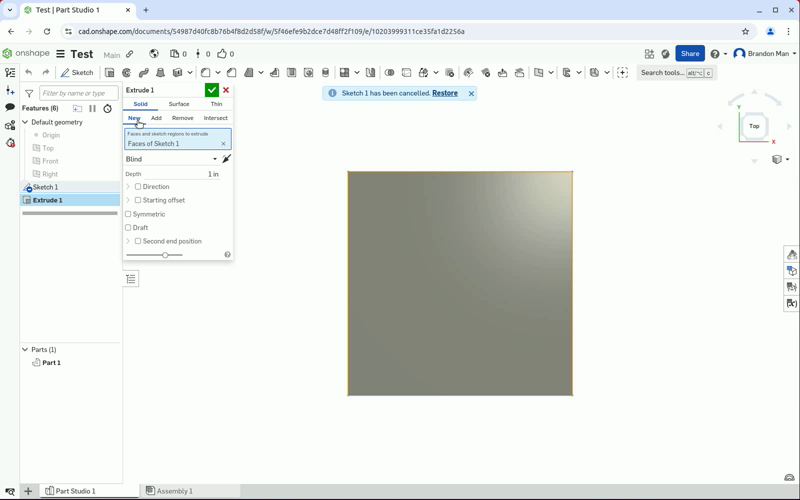
click(137, 120)
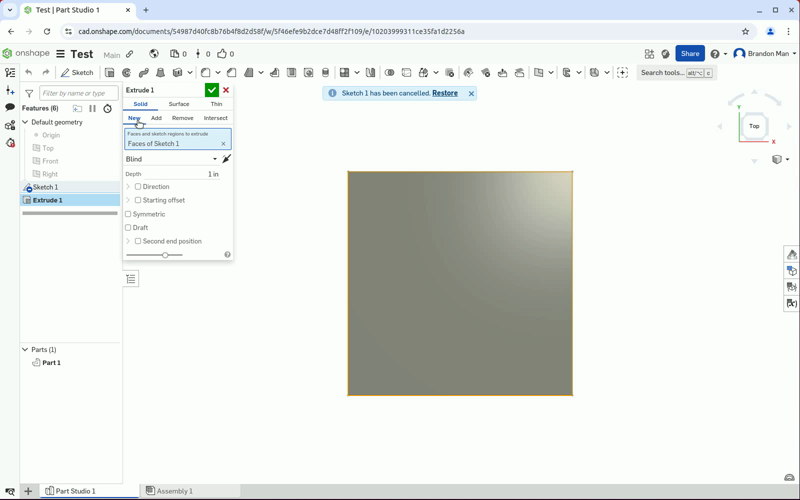
key(tab, 4)
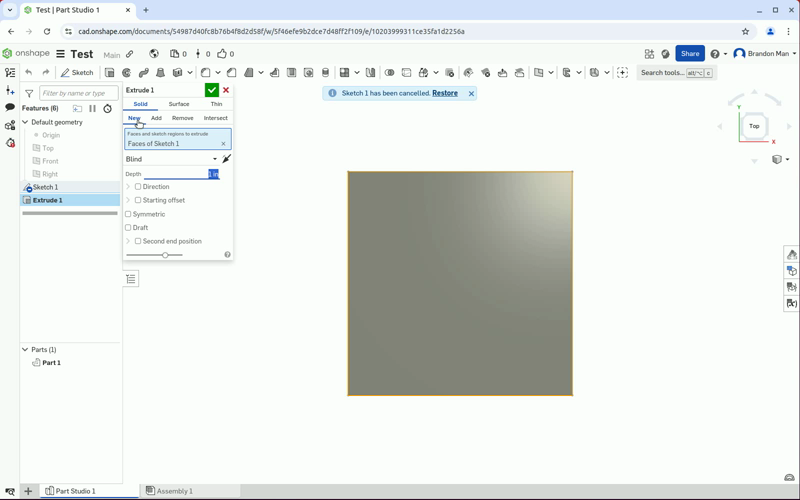
text(18.535)
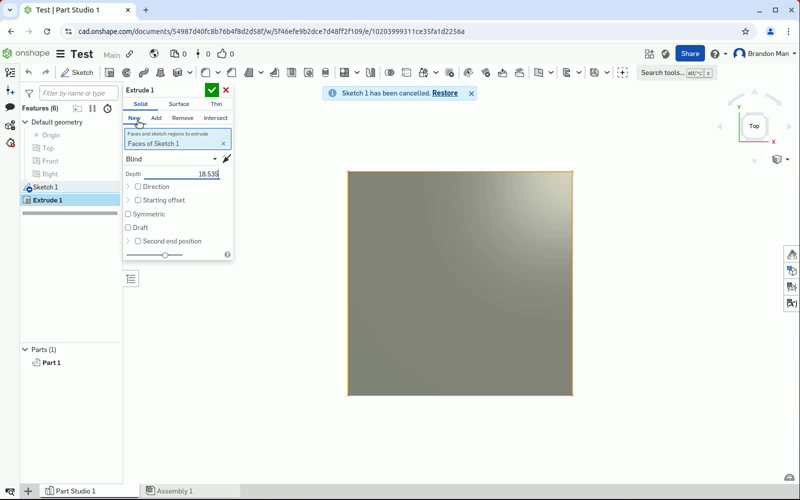
key(enter)
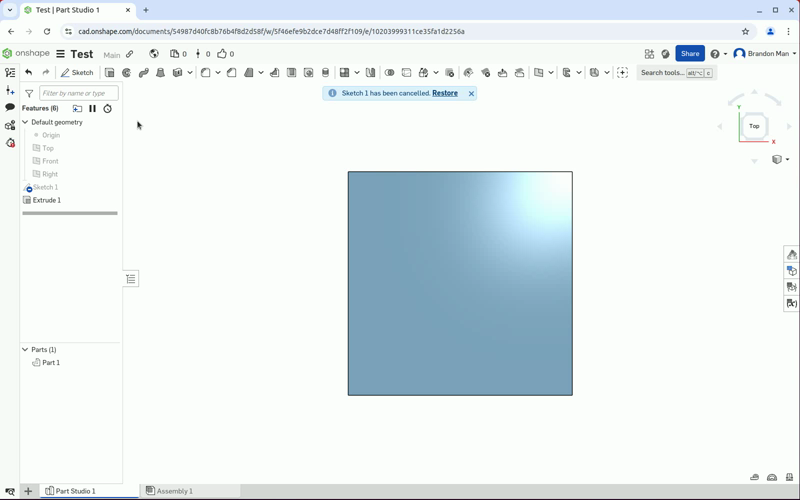
key(shift+h)
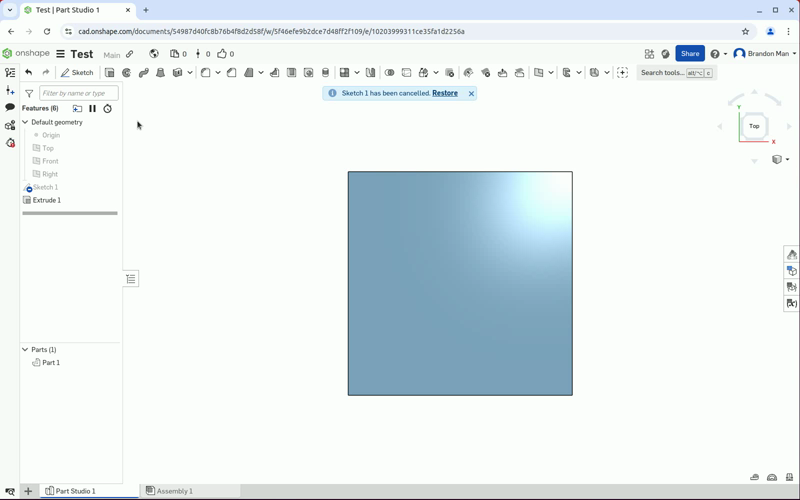
key(shift+h)
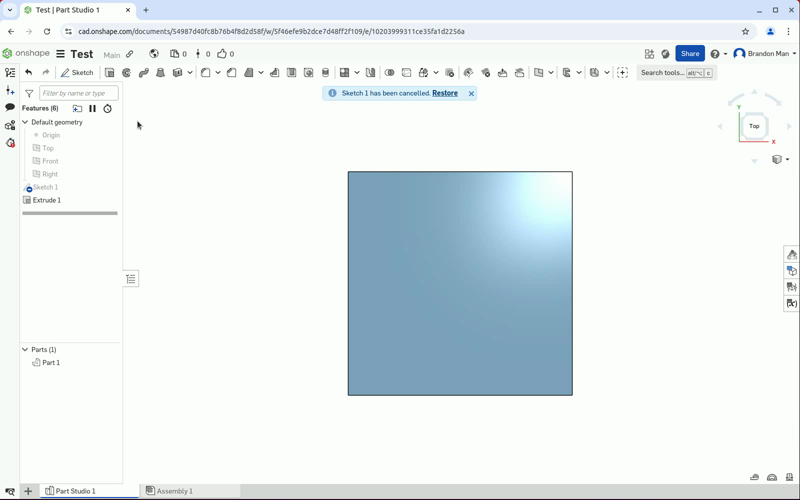
mouse_move(73, 189)
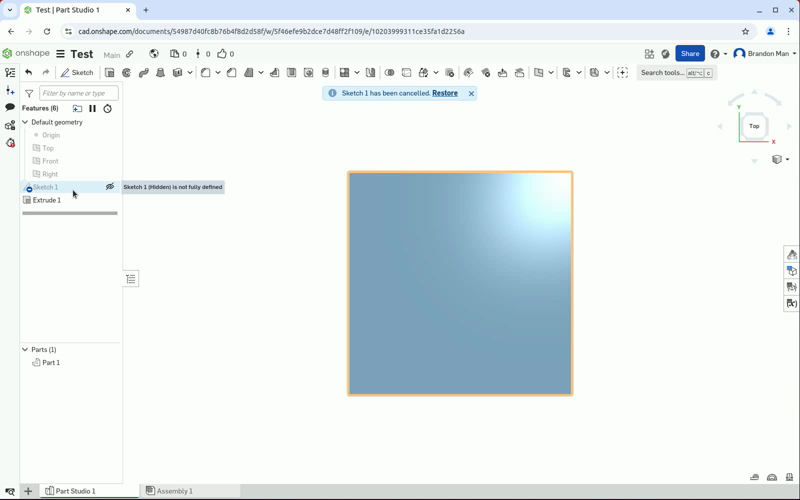
click(73, 189)
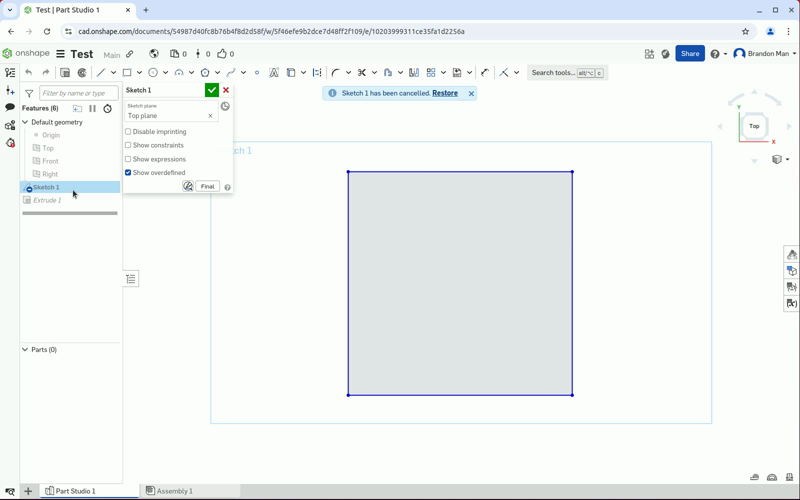
mouse_move(229, 92)
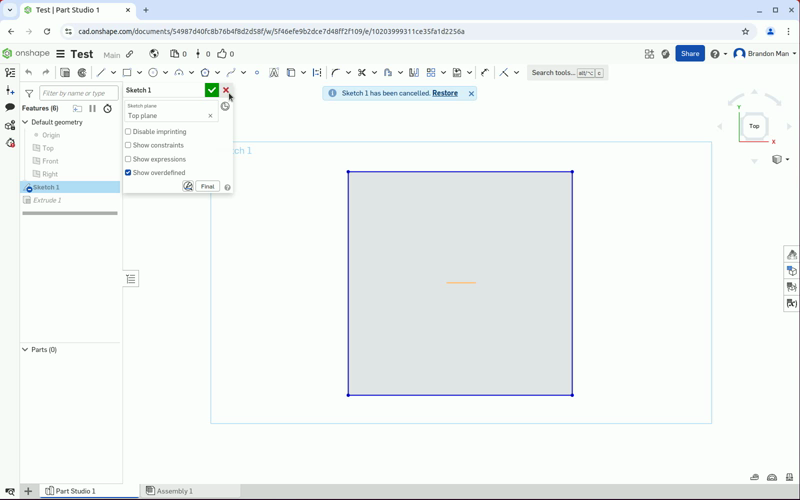
click(229, 92)
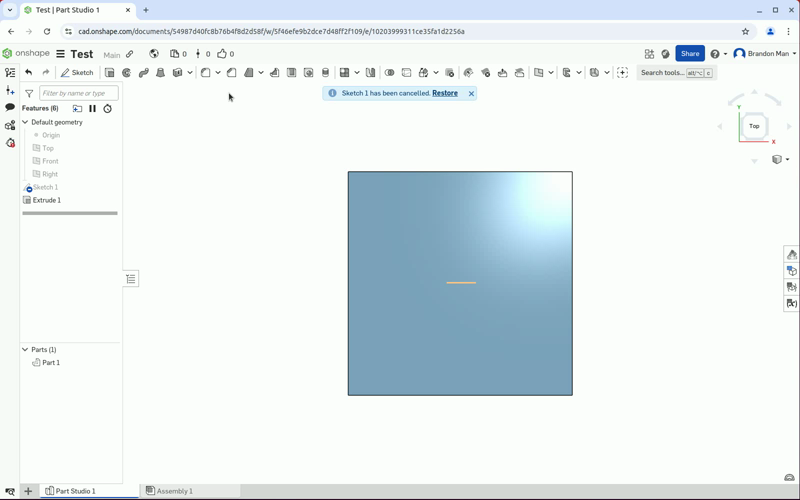
mouse_move(541, 75)
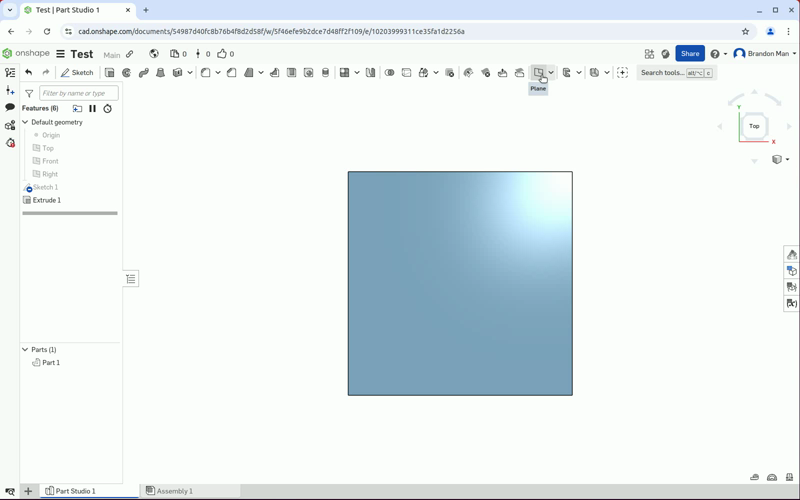
click(541, 75)
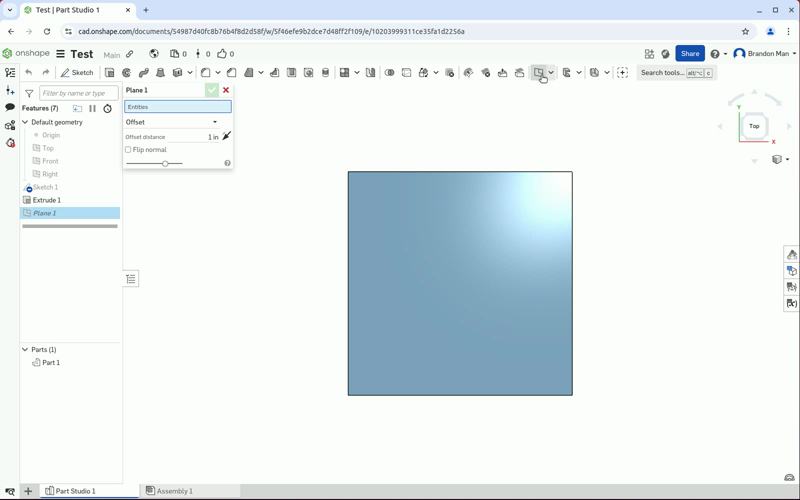
mouse_move(73, 150)
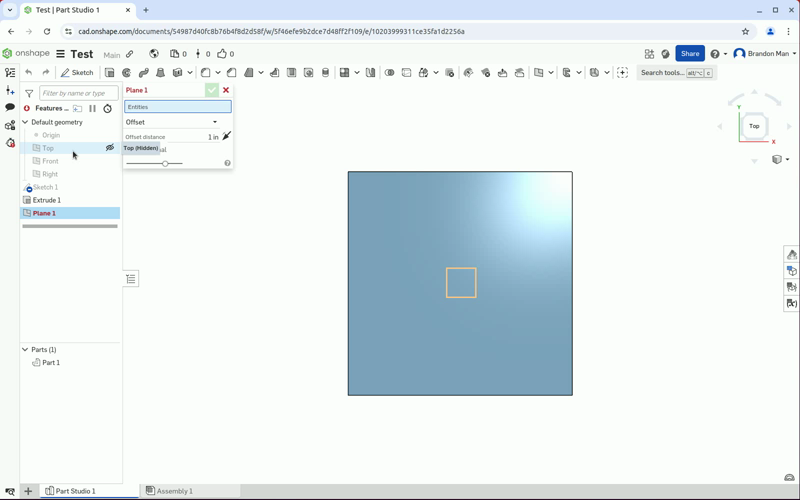
click(73, 150)
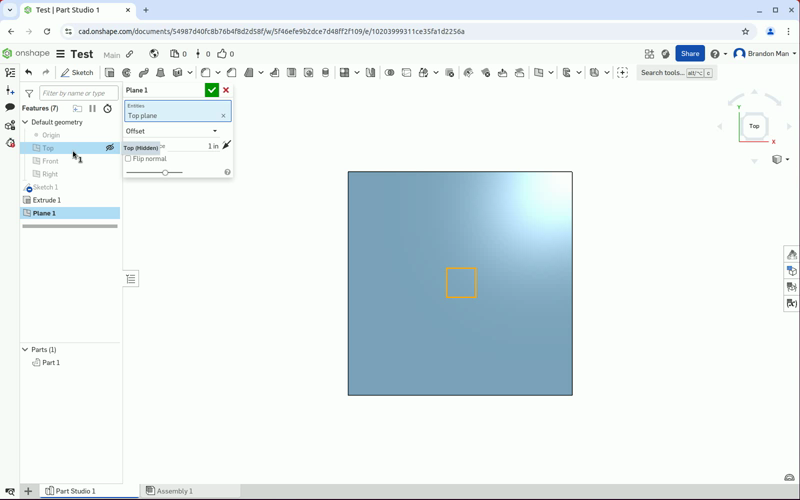
key(tab, 2)
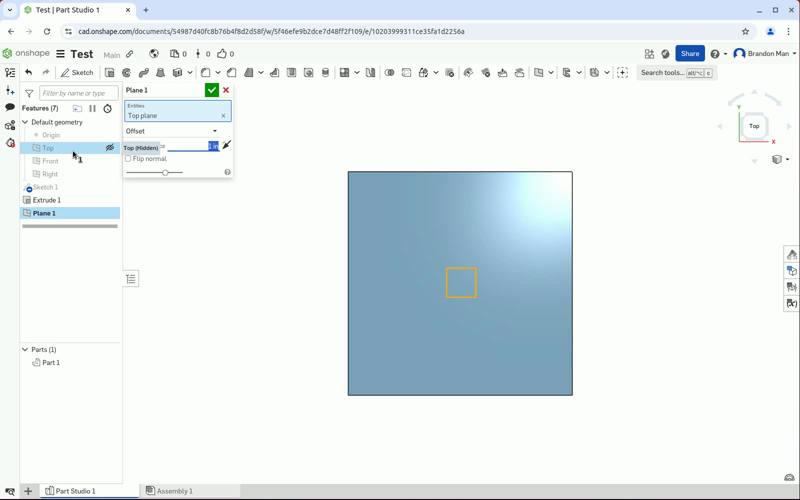
text(18.548)
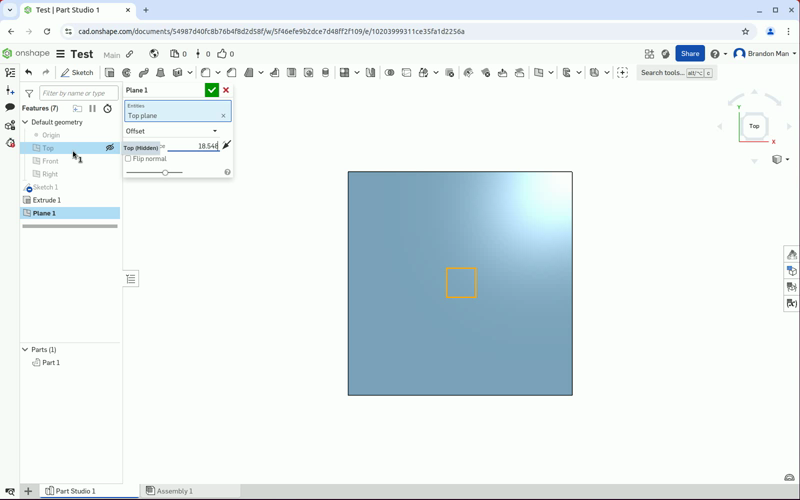
key(enter, 2)
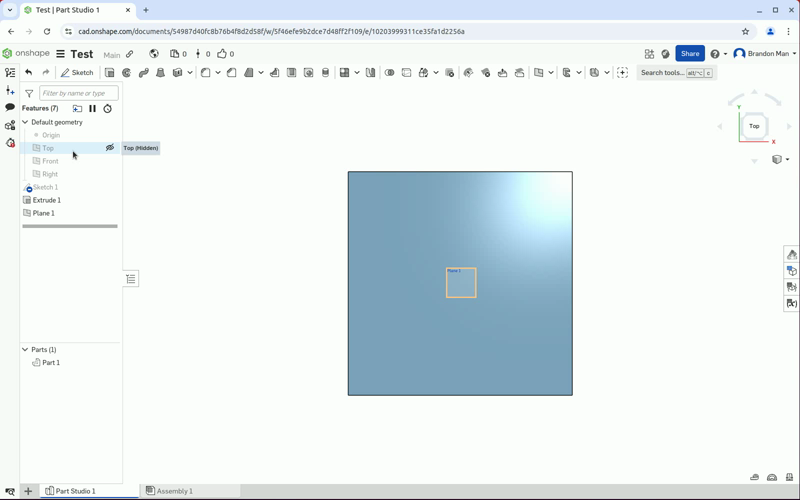
key(shift+s)
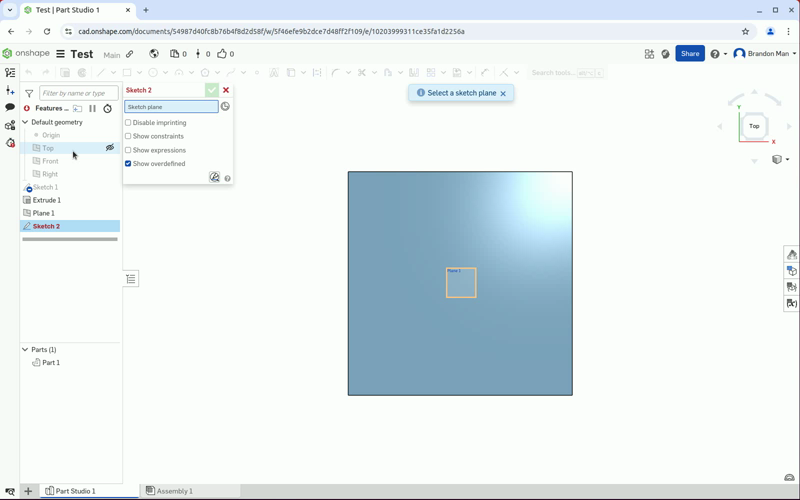
mouse_move(73, 215)
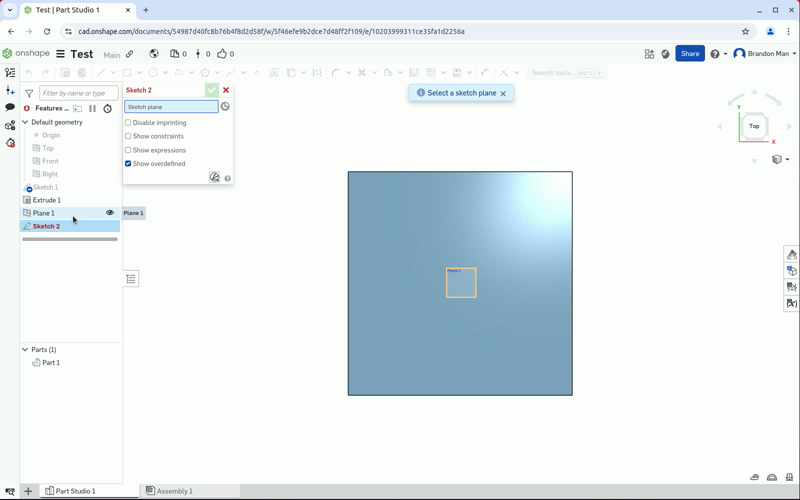
click(73, 215)
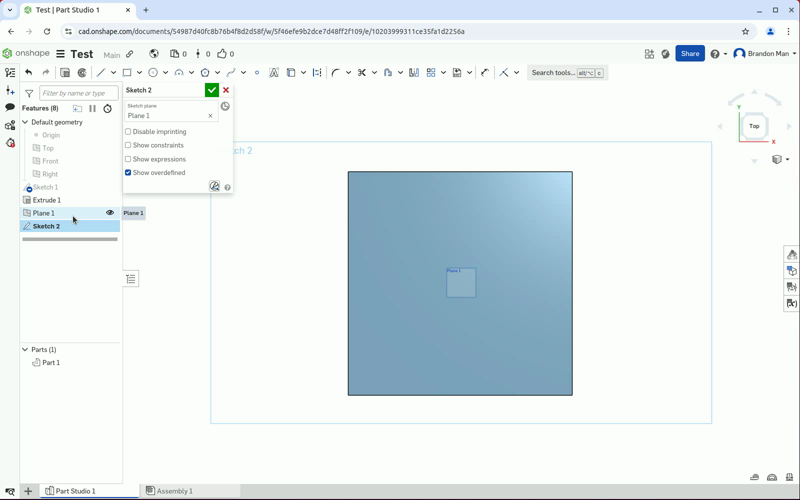
mouse_move(73, 352)
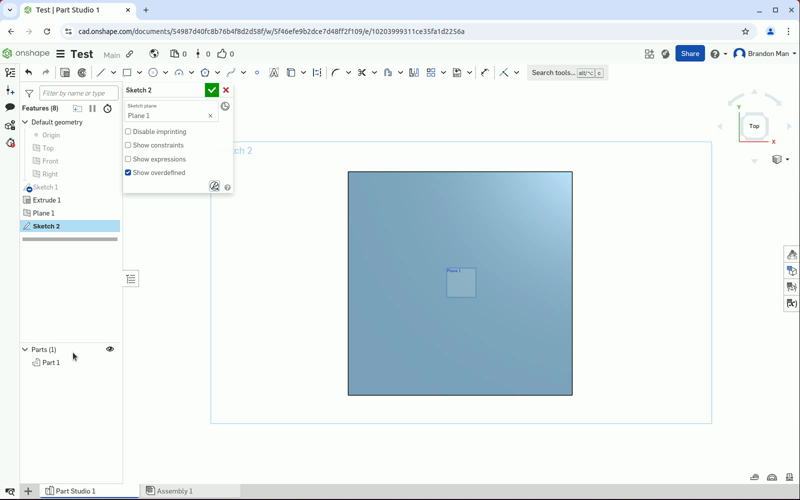
key(y)
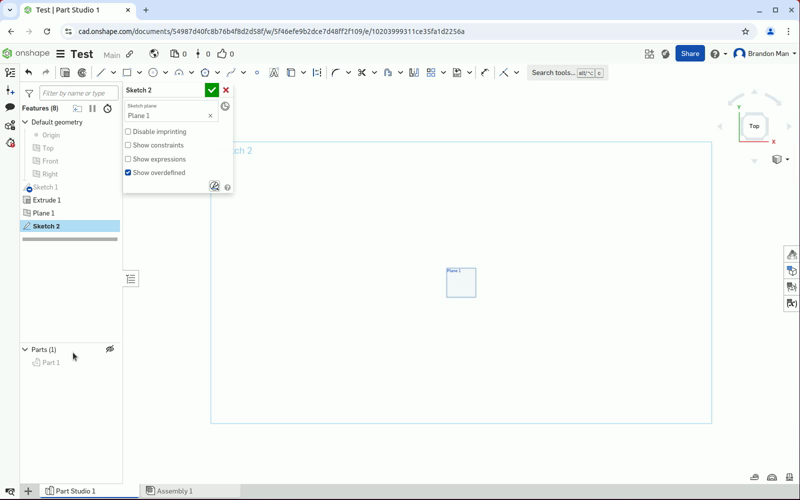
key(l)
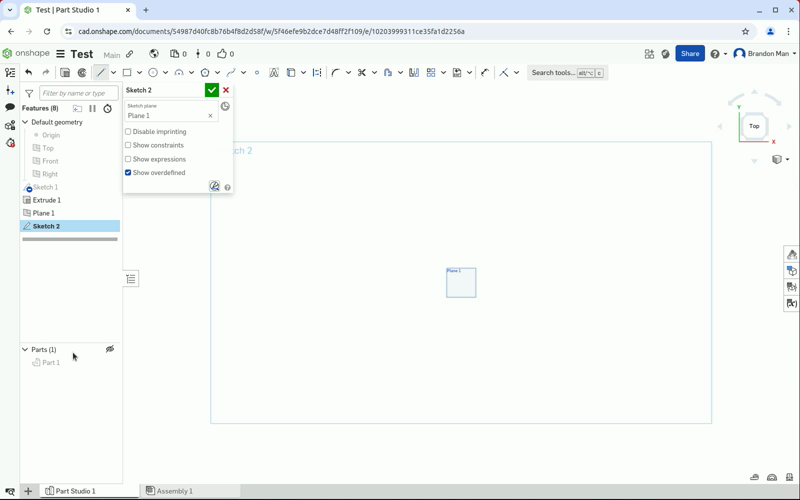
key_down(shift)
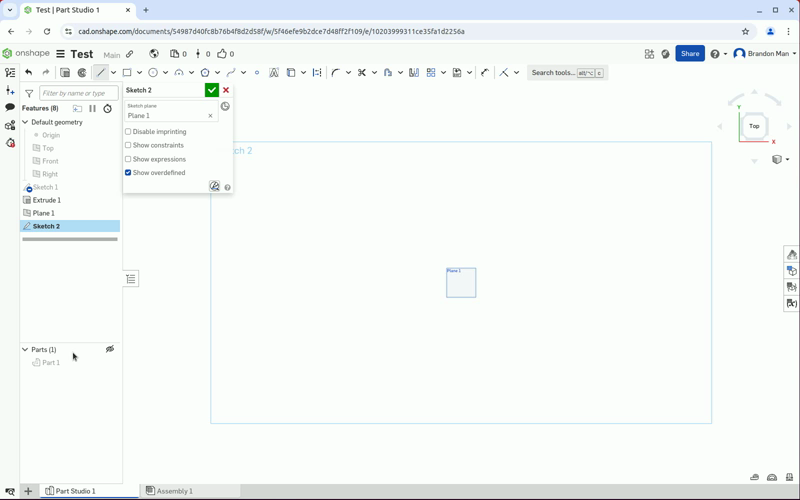
mouse_move(348, 395)
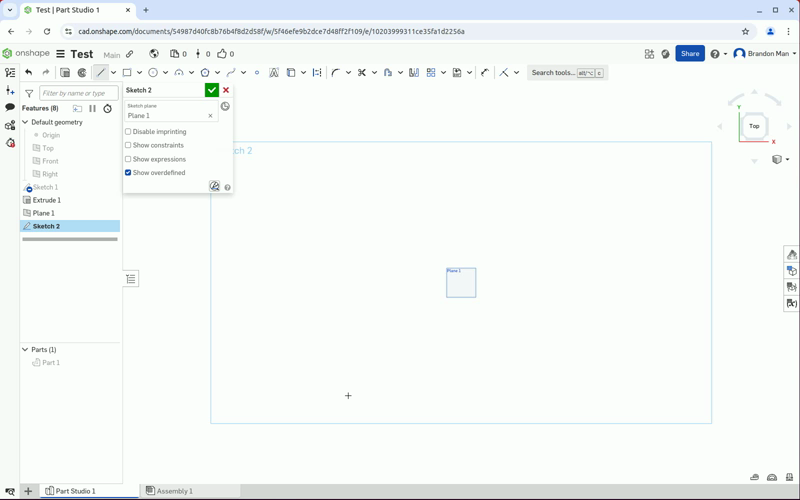
click(348, 395)
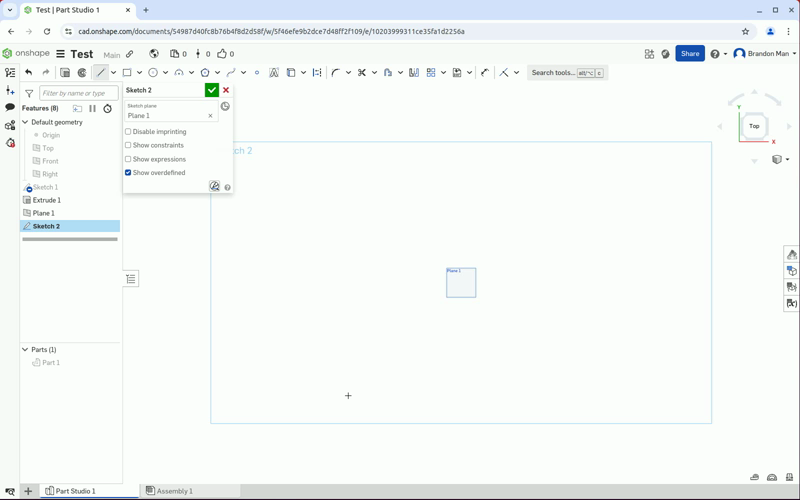
key_up(shift)
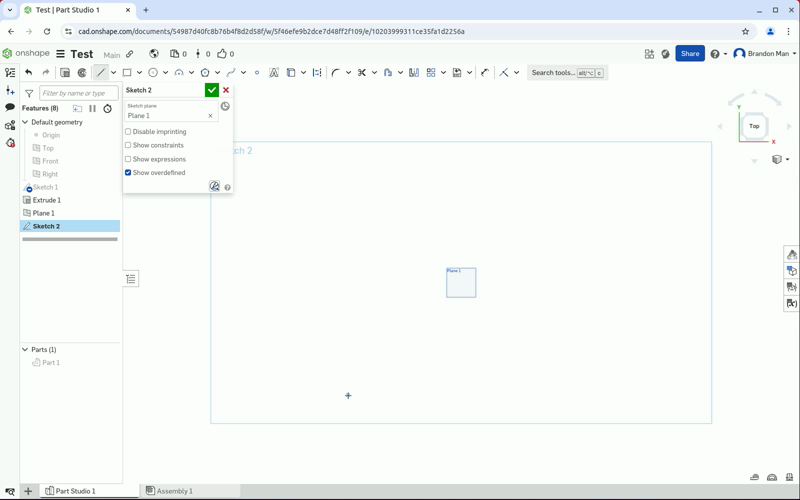
key_down(shift)
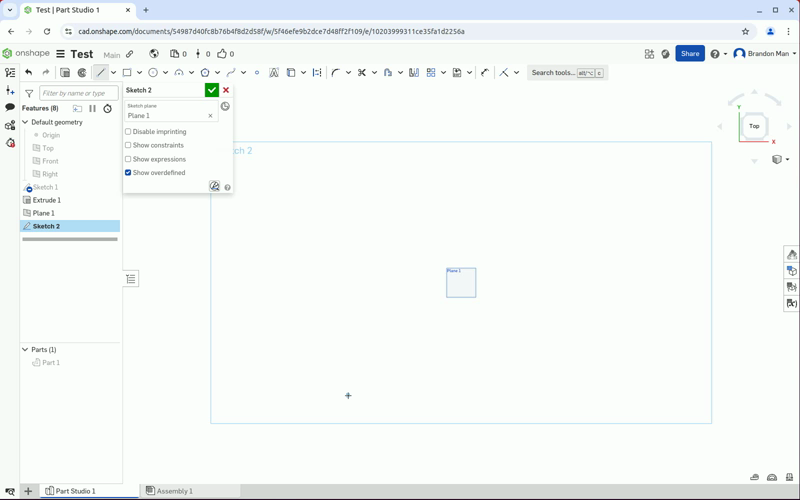
mouse_move(460, 395)
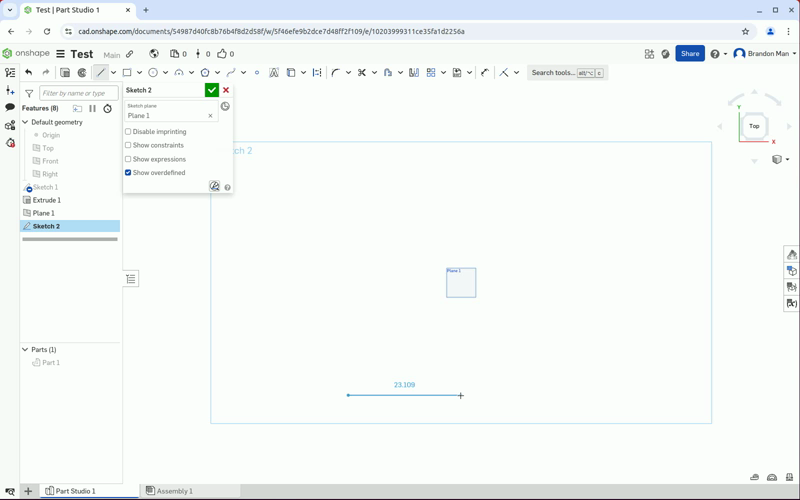
click(460, 395)
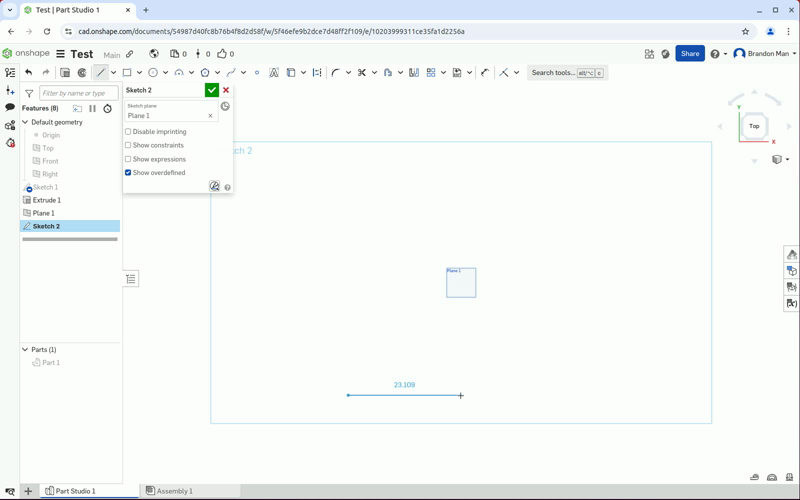
key_up(shift)
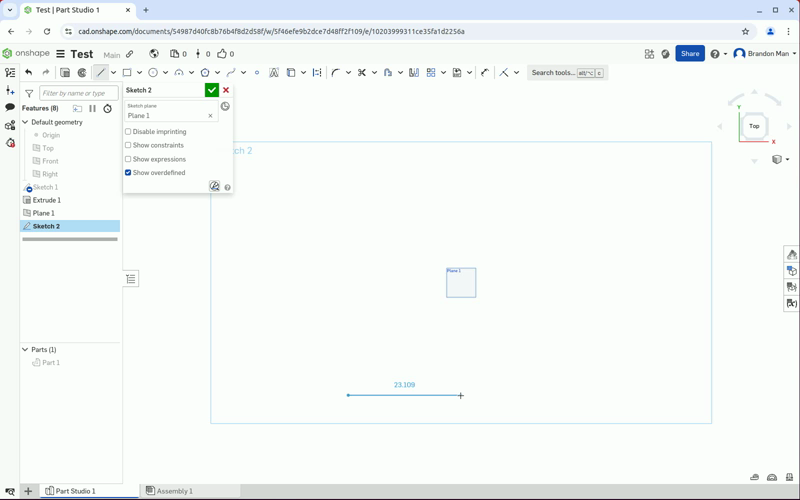
key_down(shift)
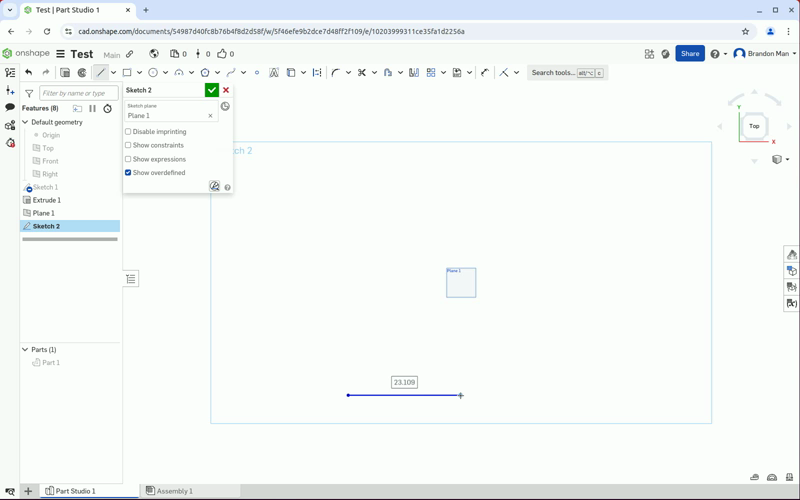
mouse_move(460, 282)
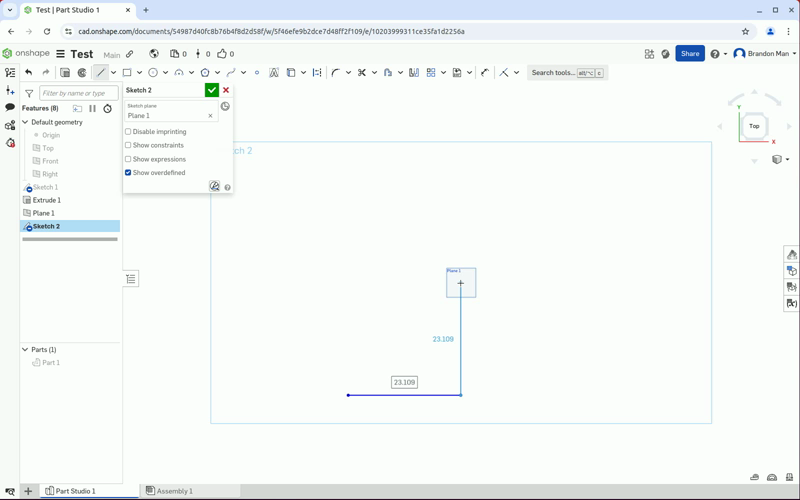
click(460, 282)
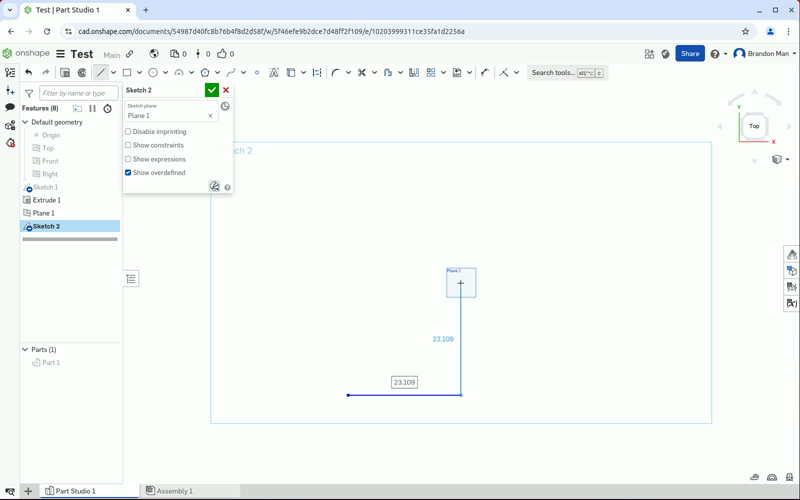
key_up(shift)
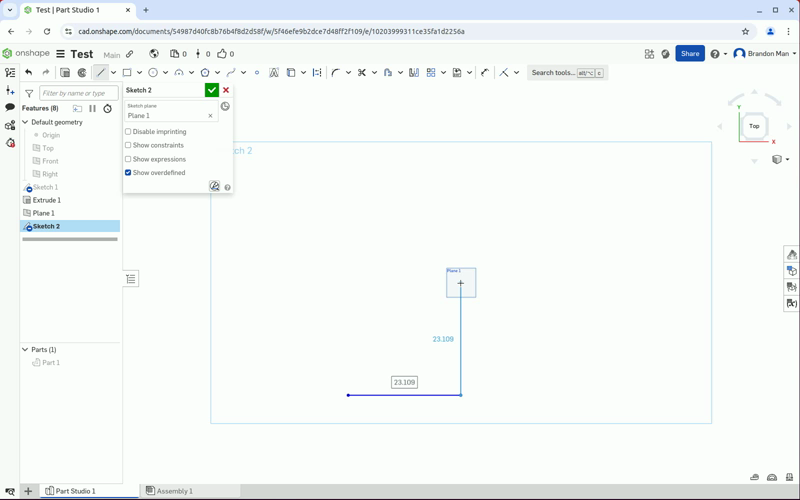
key_down(shift)
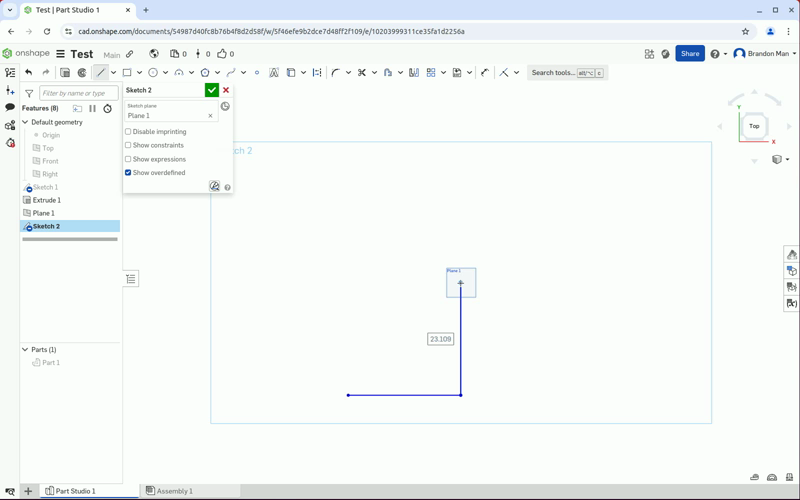
mouse_move(348, 282)
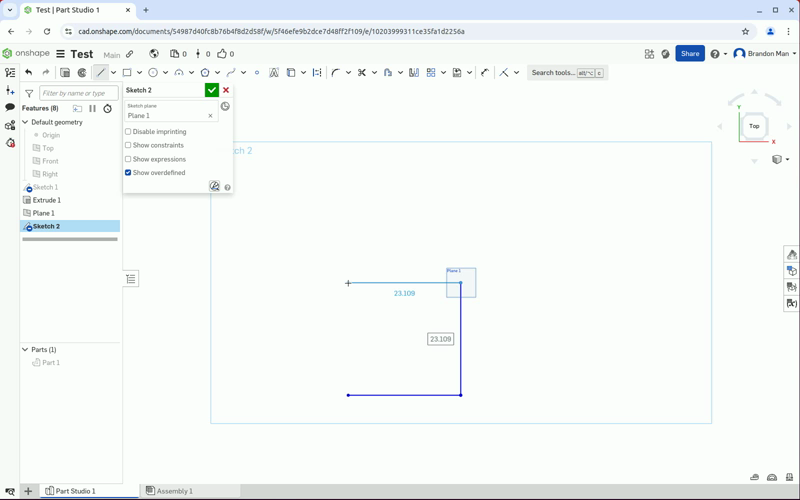
click(348, 282)
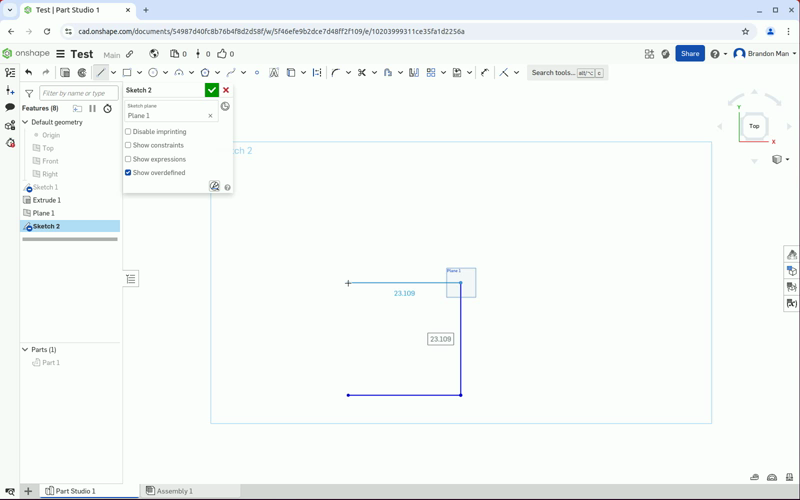
key_up(shift)
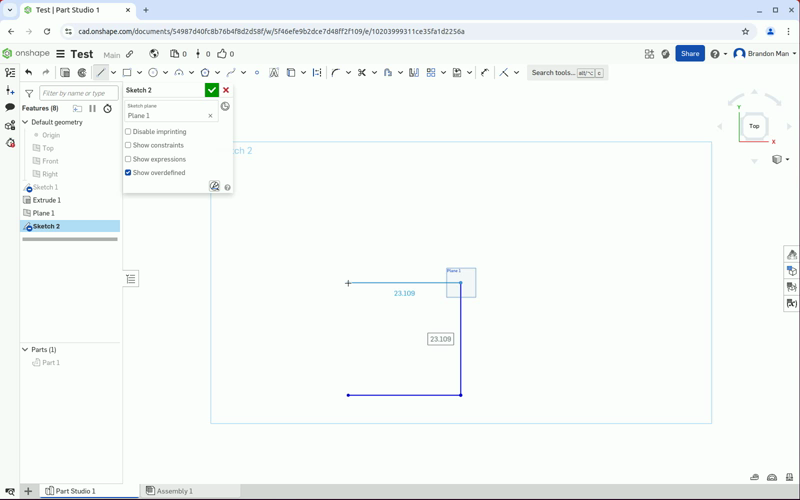
key_down(shift)
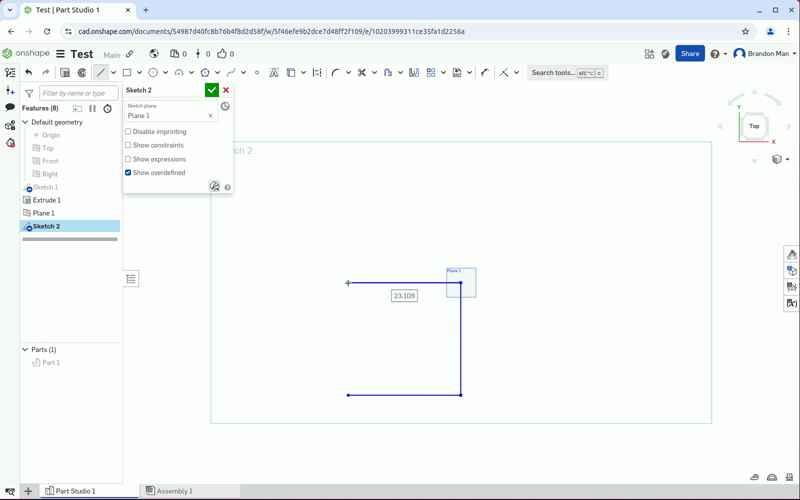
mouse_move(348, 395)
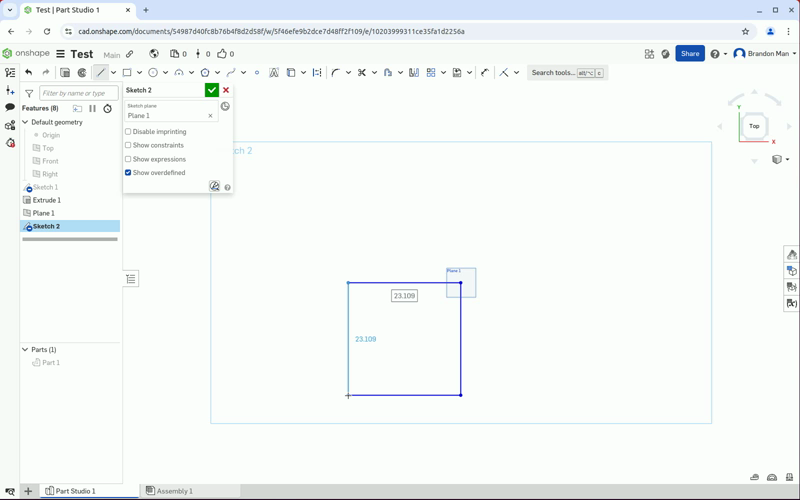
key_up(shift)
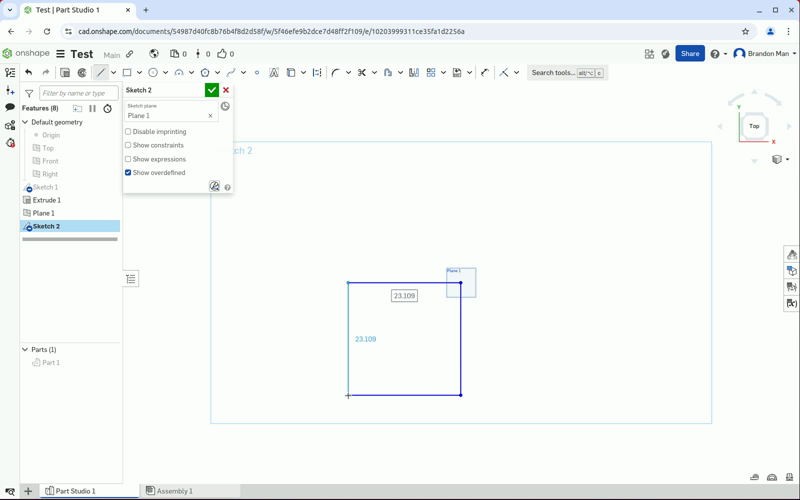
click(348, 395)
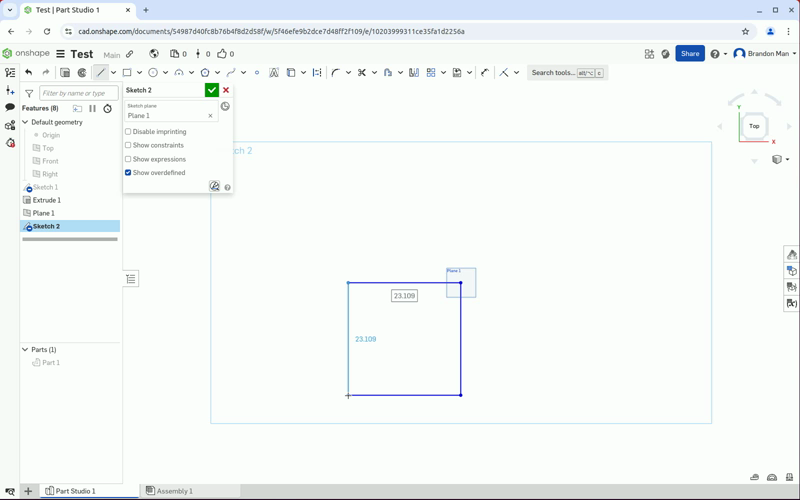
key(esc)
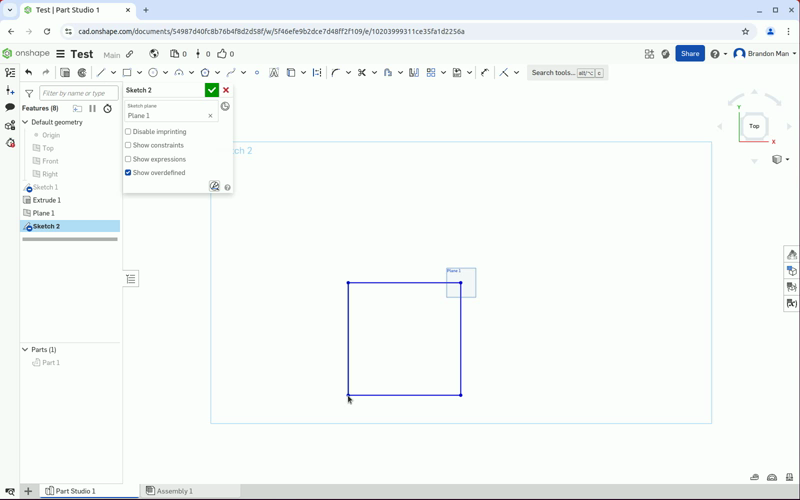
mouse_move(427, 307)
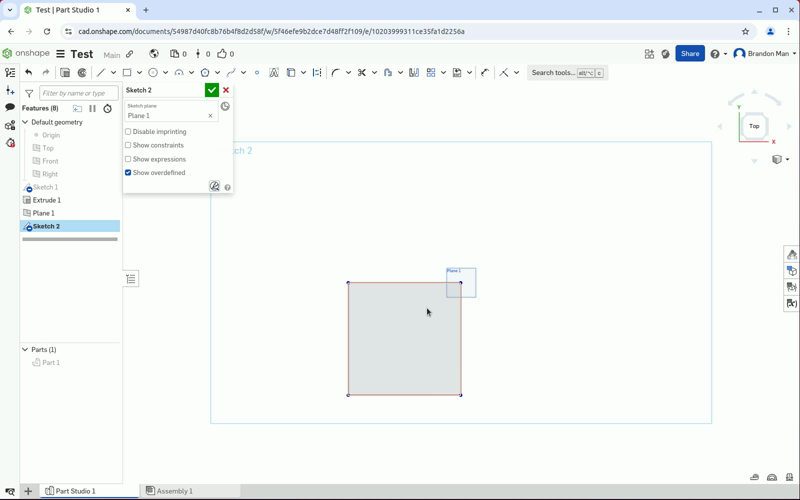
click(427, 307)
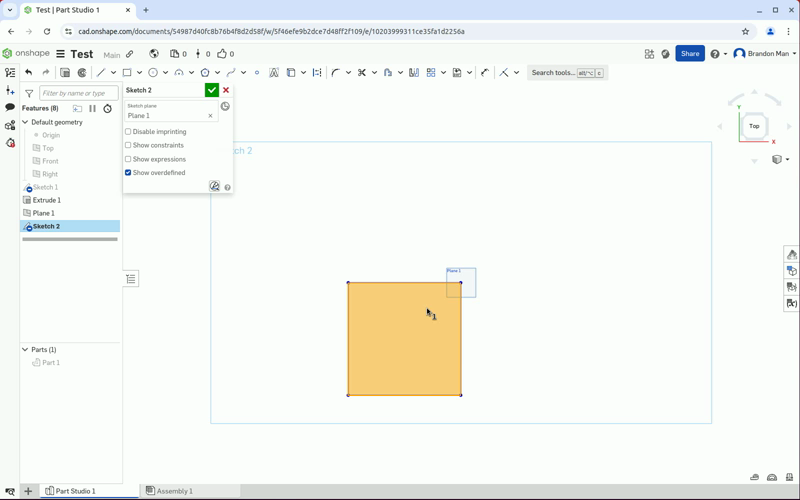
mouse_move(73, 352)
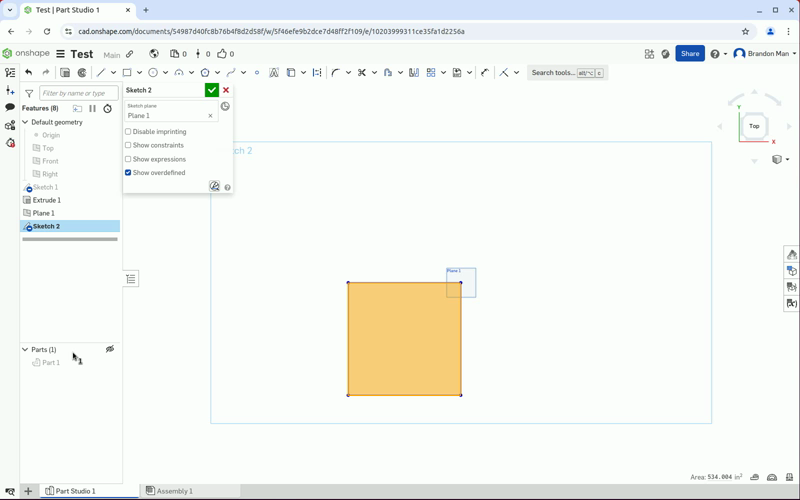
key(shift+y)
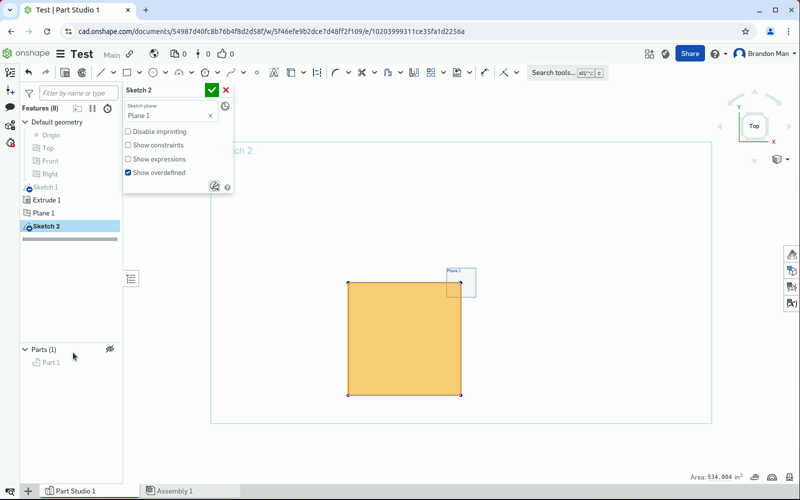
key(shift+e)
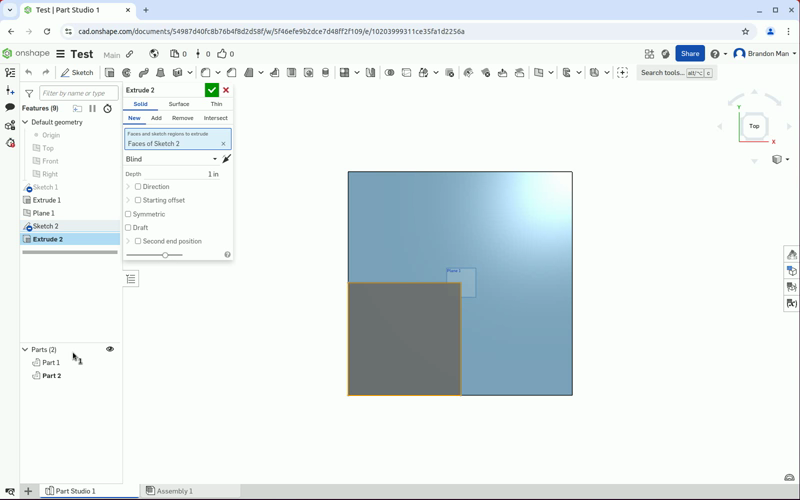
mouse_move(143, 106)
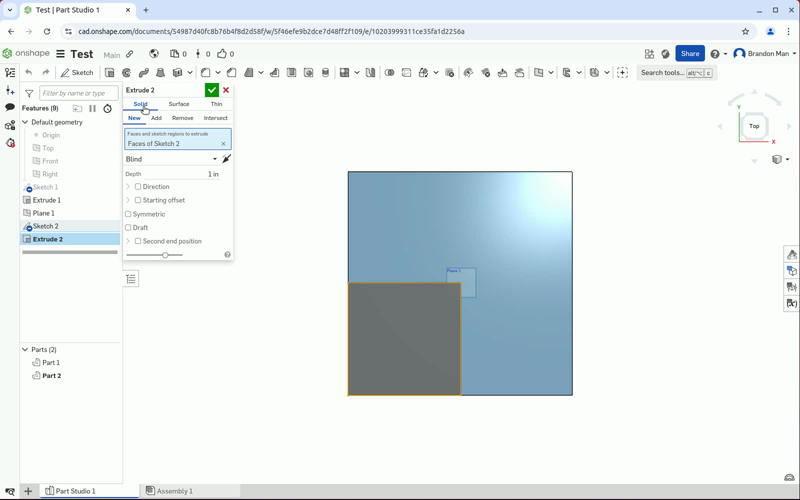
click(143, 106)
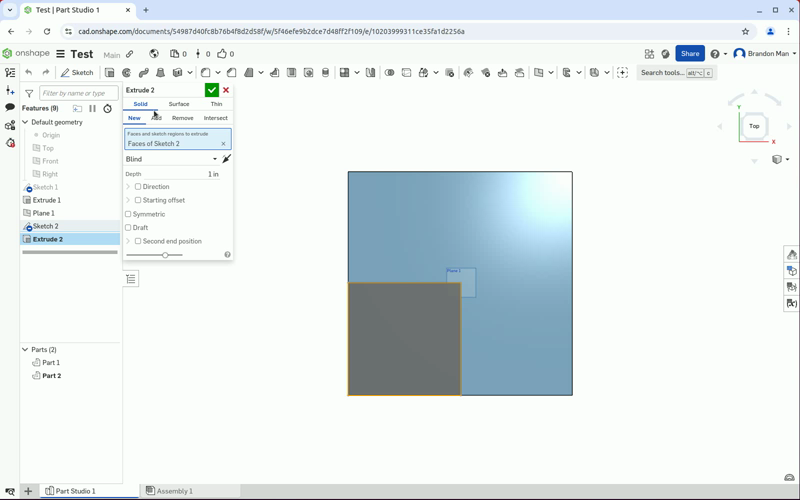
mouse_move(186, 120)
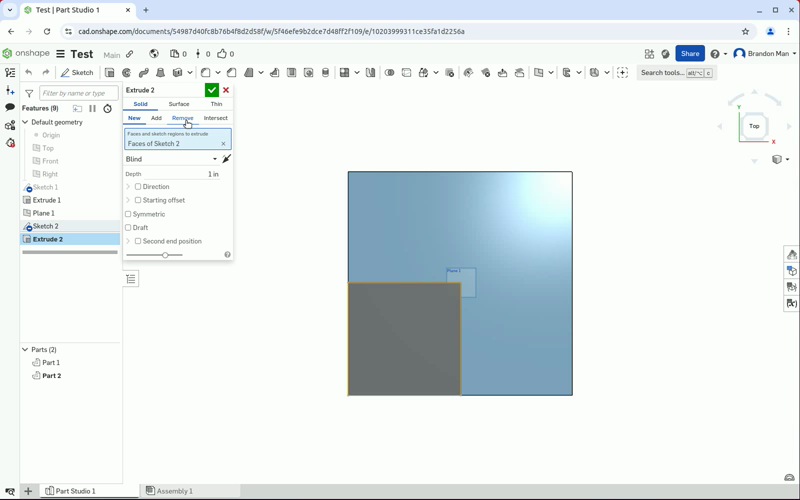
click(186, 120)
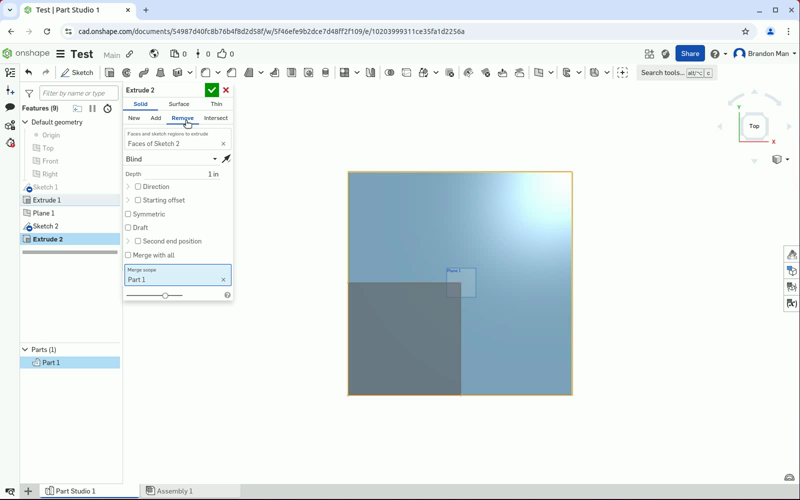
key(tab, 4)
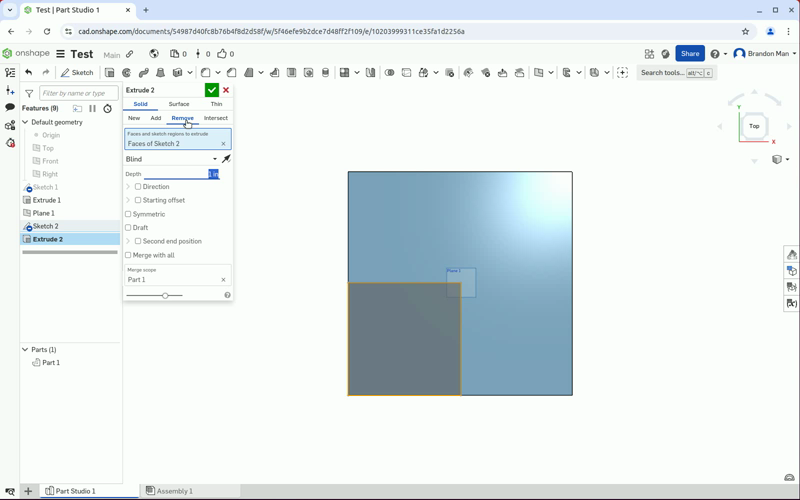
text(13.961)
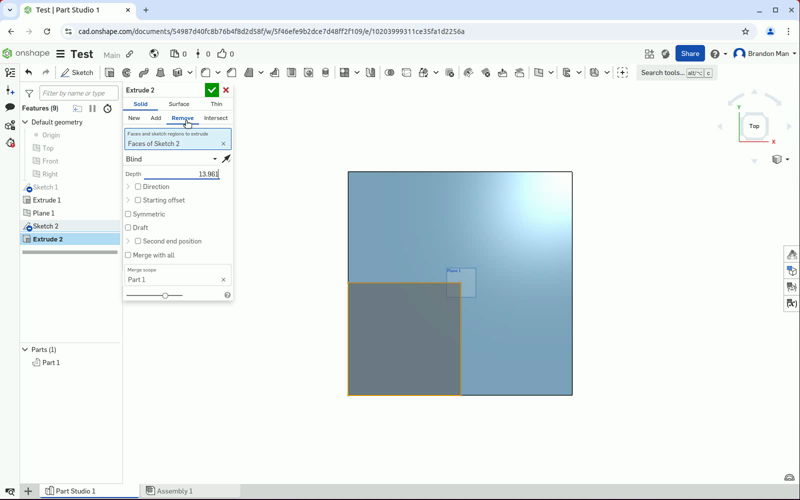
key(tab, 6)
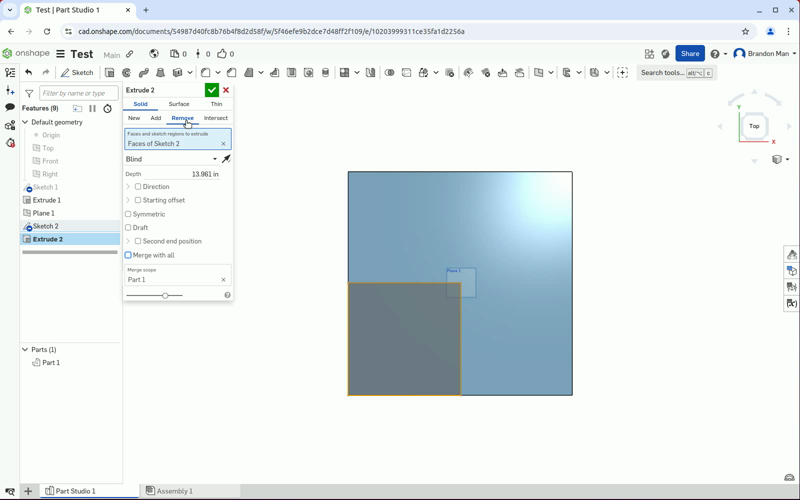
key(space)
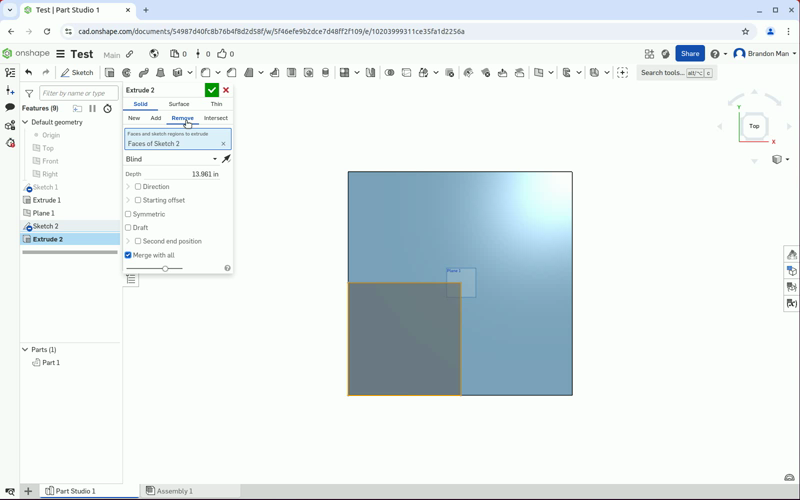
key(enter)
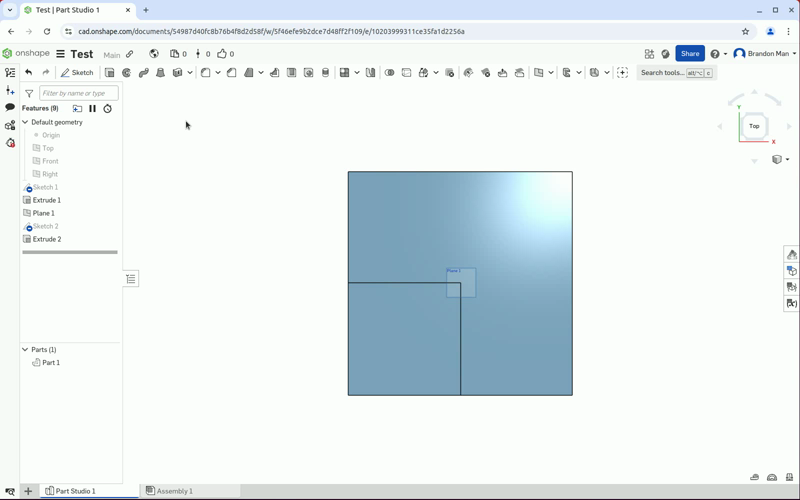
key(shift+h)
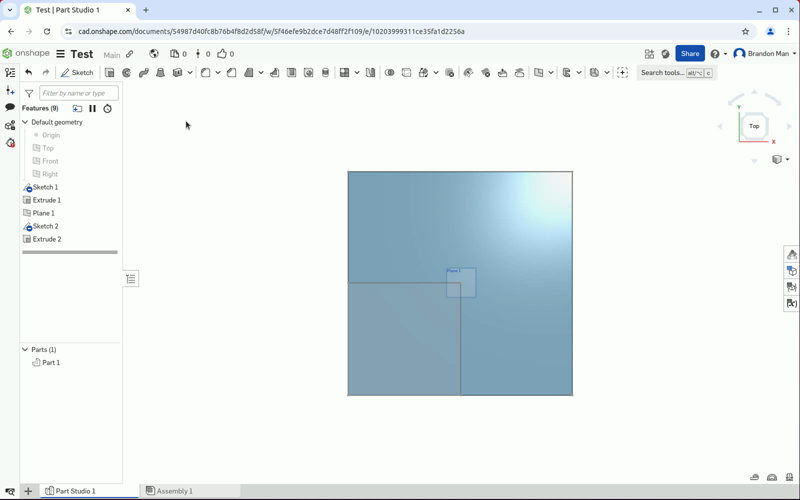
key(shift+h)
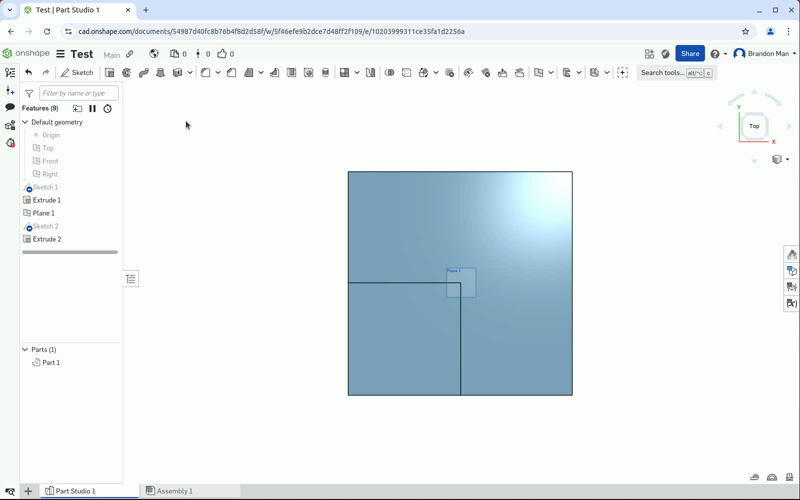
mouse_move(73, 189)
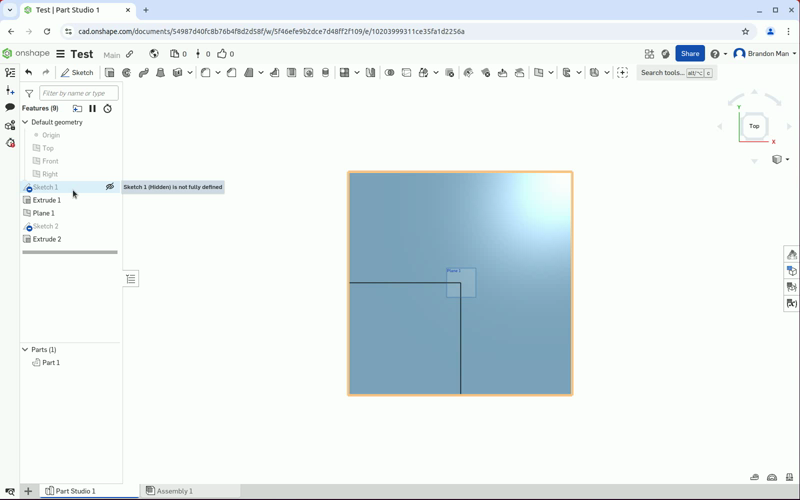
click(73, 189)
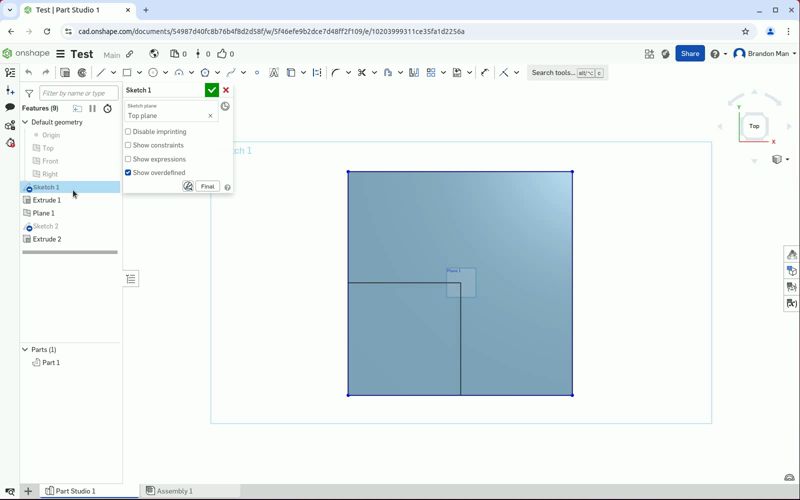
mouse_move(229, 92)
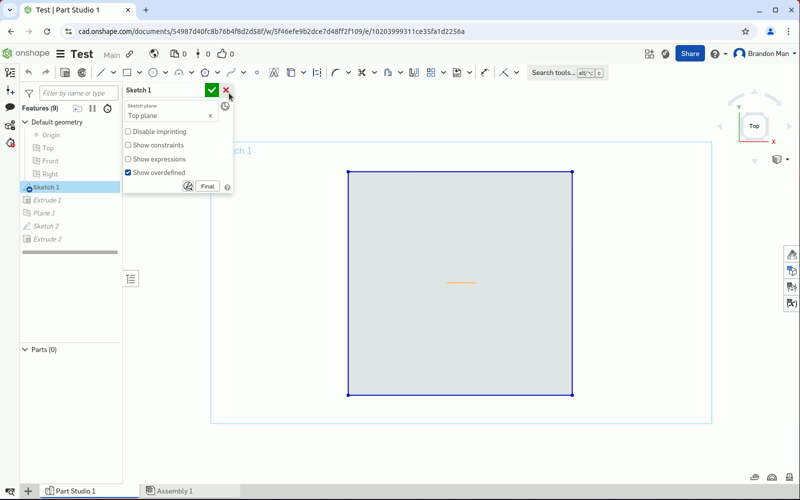
click(229, 92)
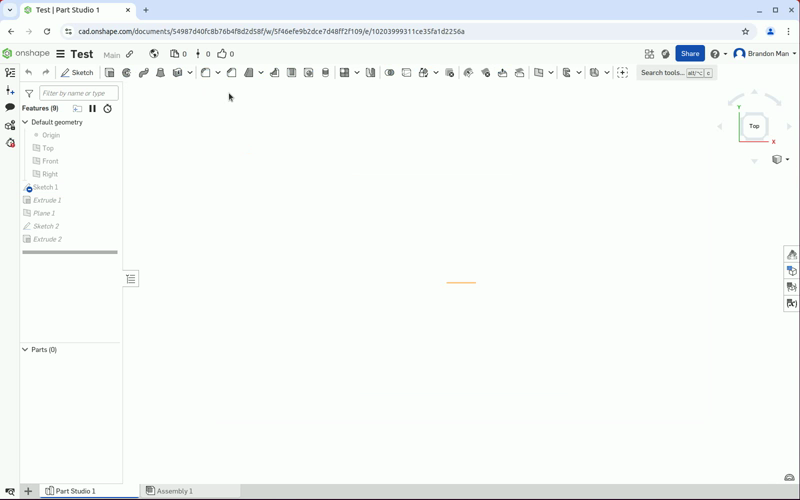
key(shift+s)
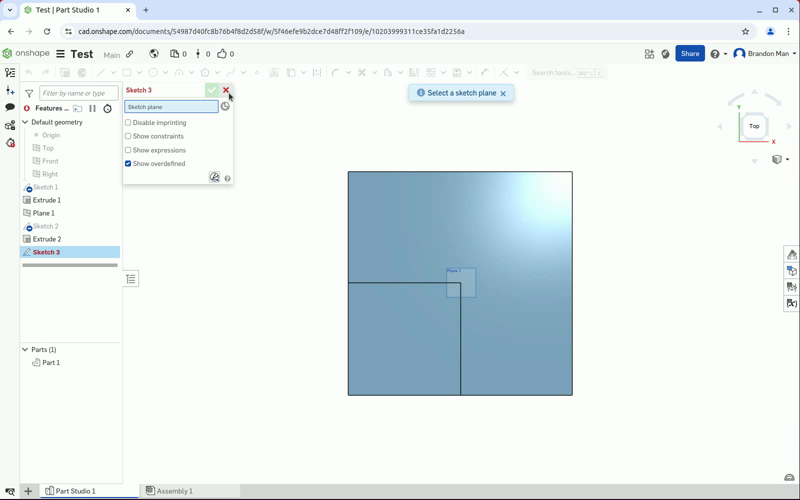
mouse_move(73, 215)
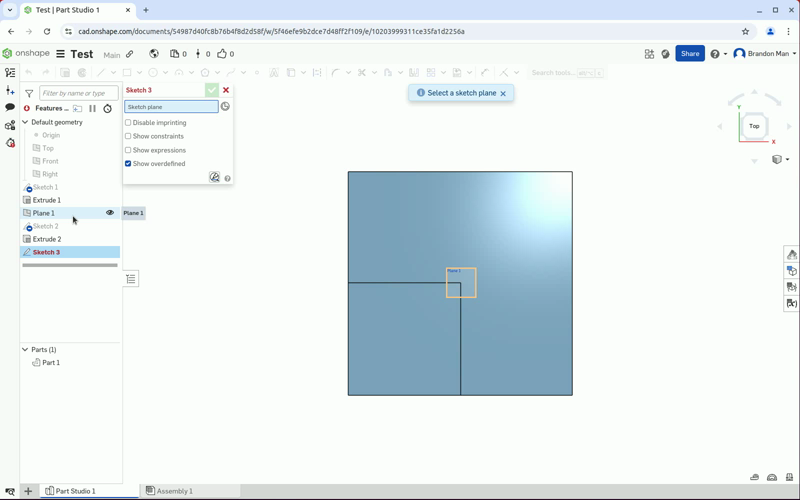
click(73, 215)
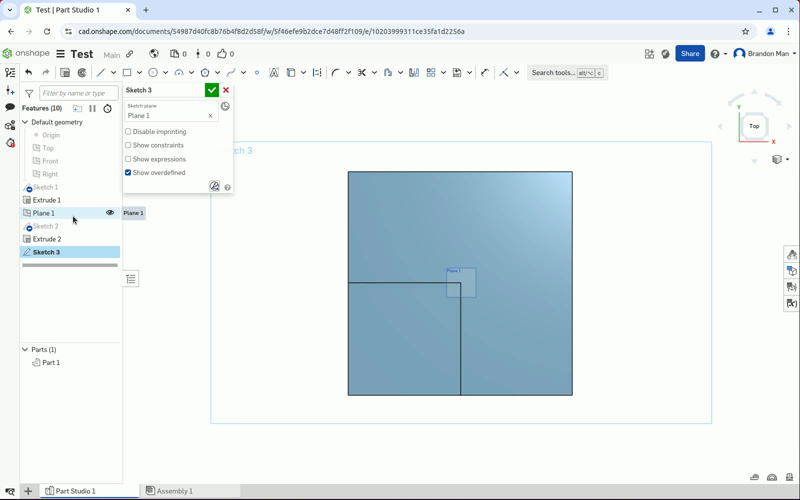
mouse_move(73, 352)
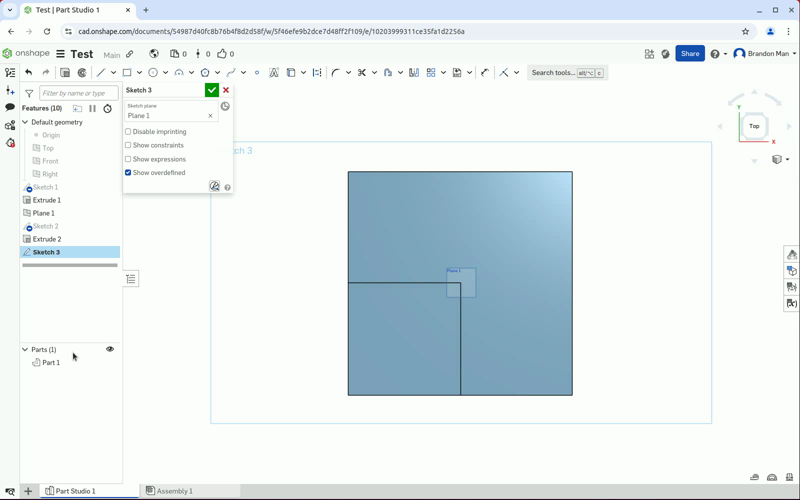
key(y)
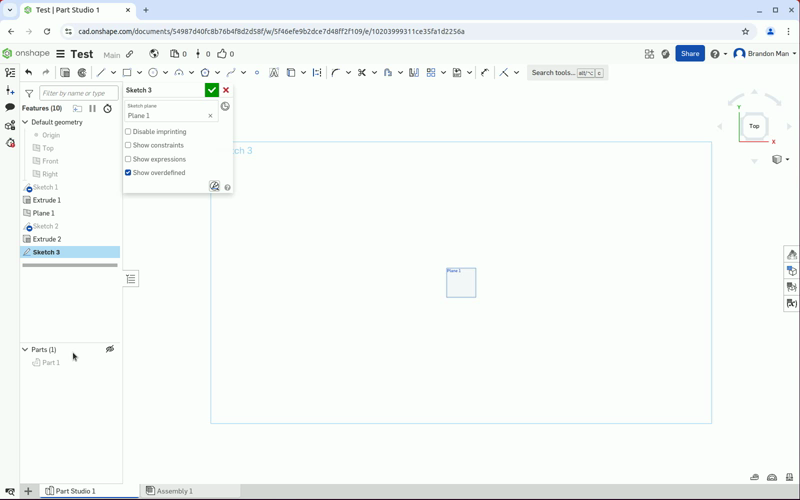
key(l)
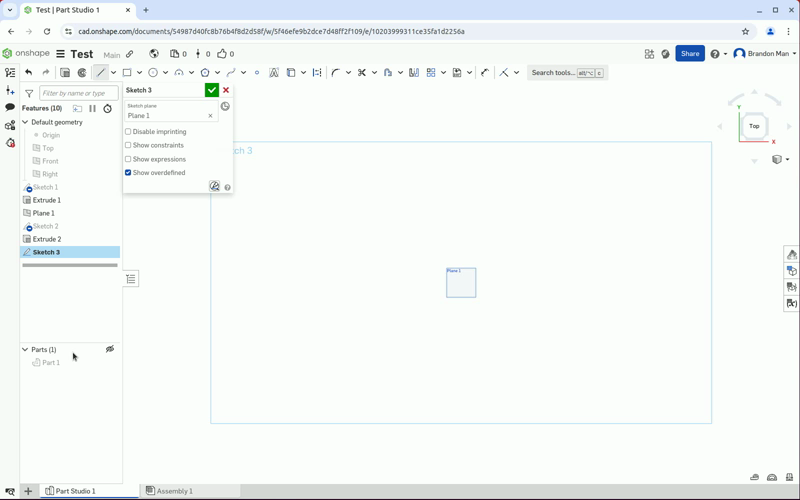
key_down(shift)
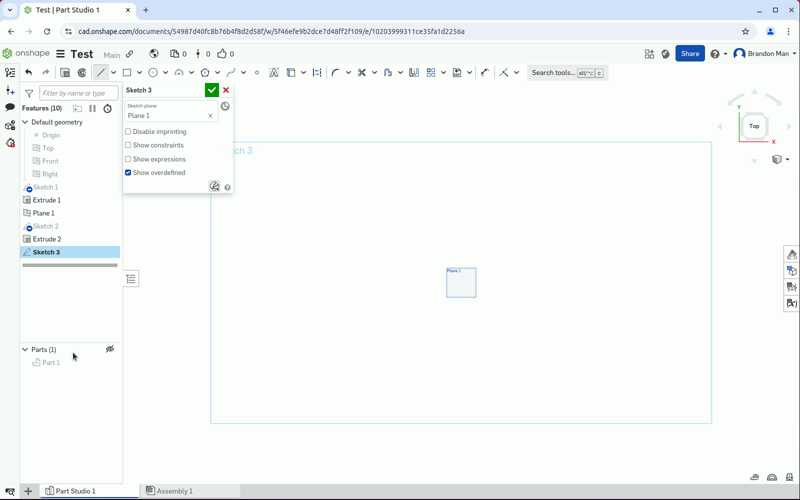
mouse_move(348, 395)
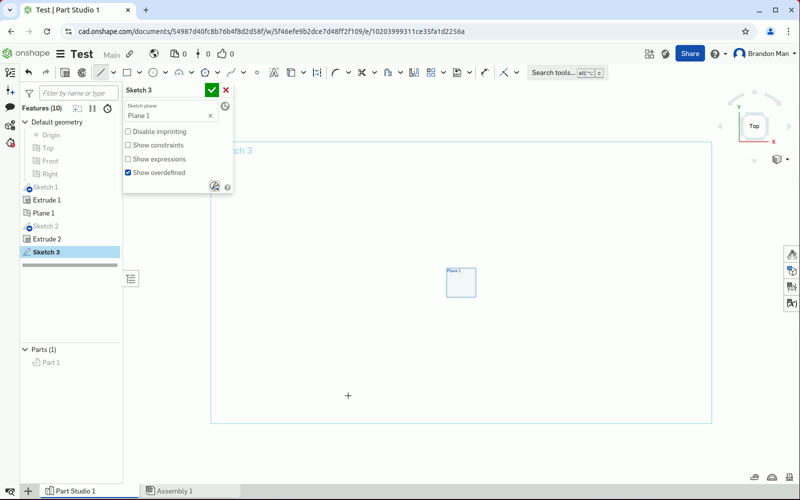
click(348, 395)
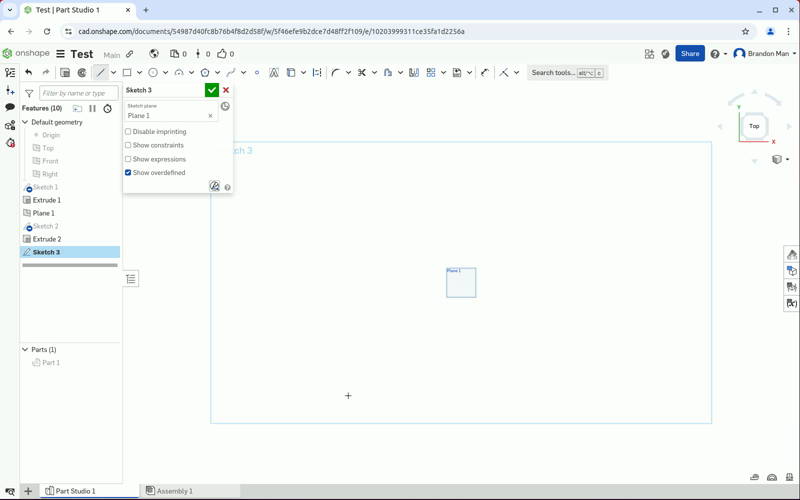
key_up(shift)
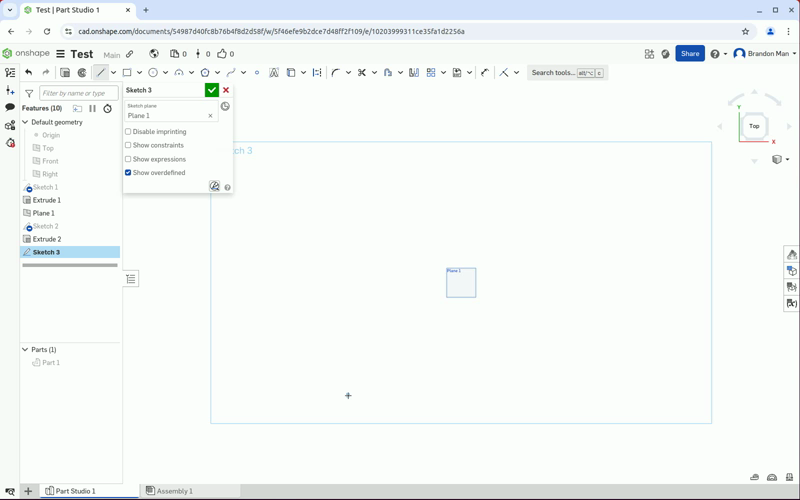
key_down(shift)
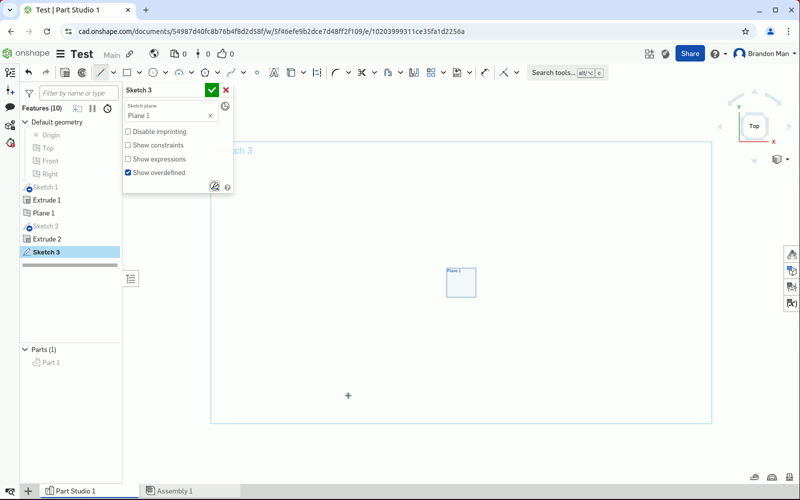
mouse_move(460, 395)
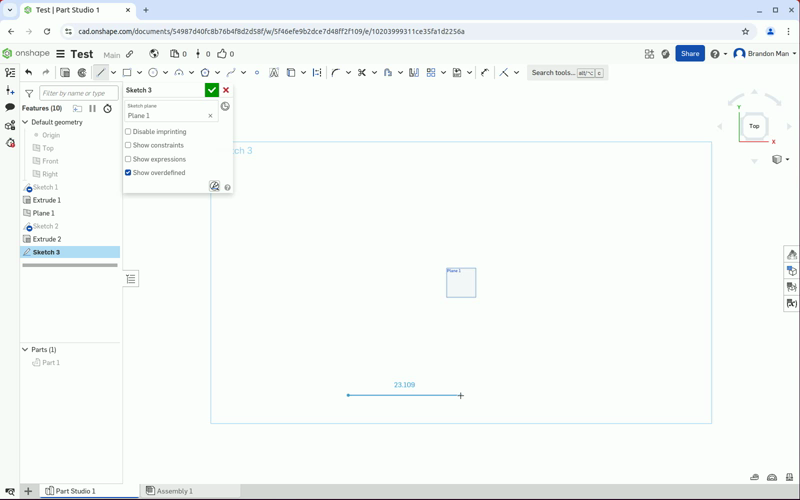
click(460, 395)
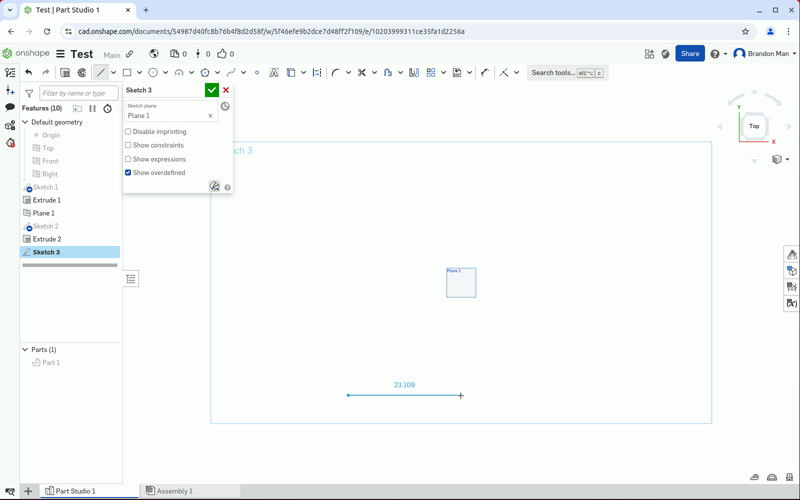
key_up(shift)
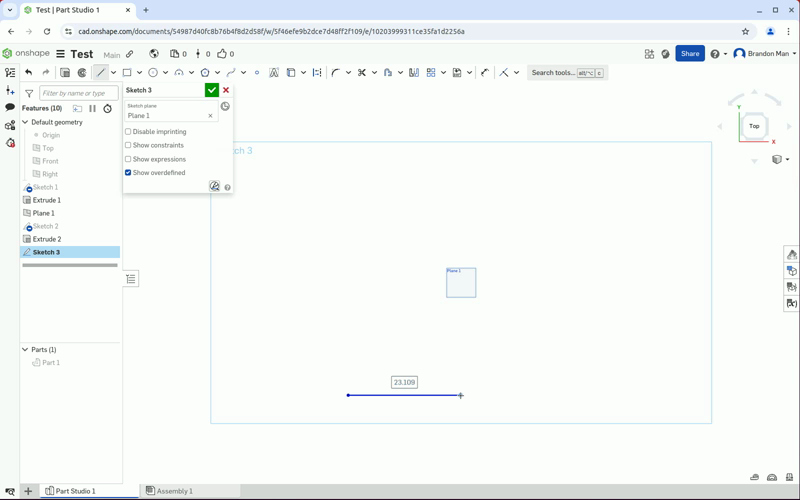
key_down(shift)
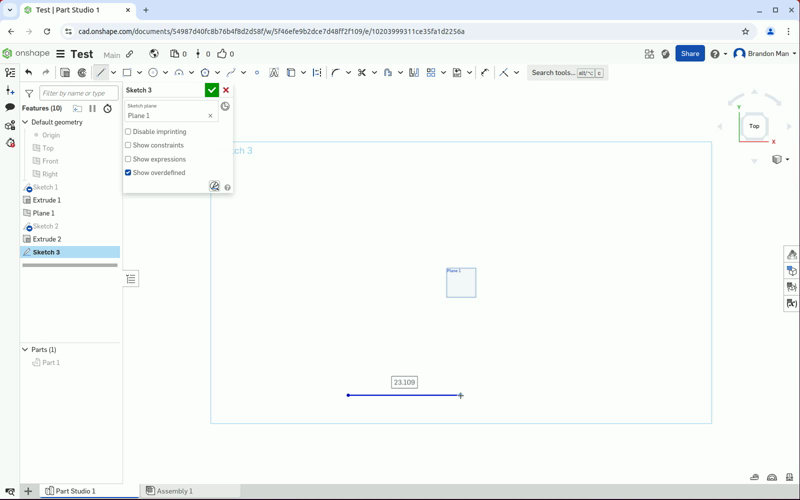
mouse_move(460, 282)
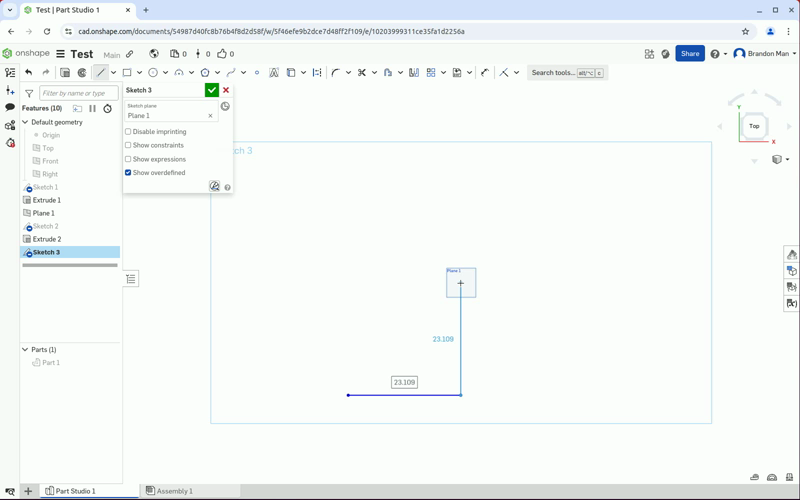
click(460, 282)
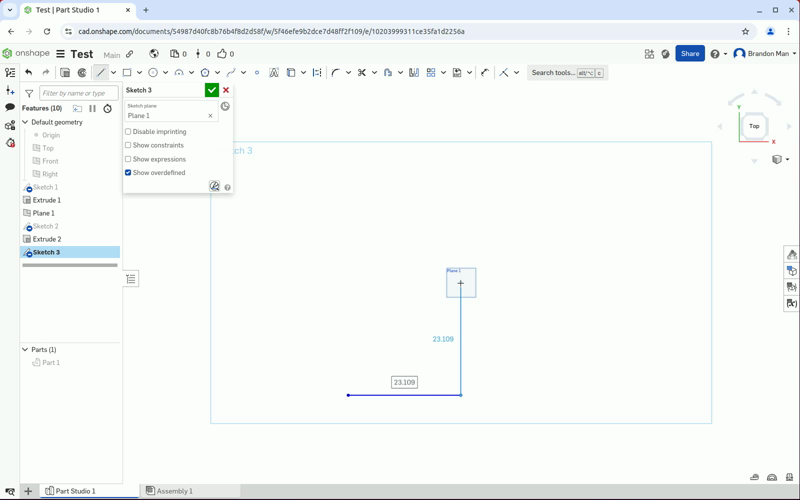
key_up(shift)
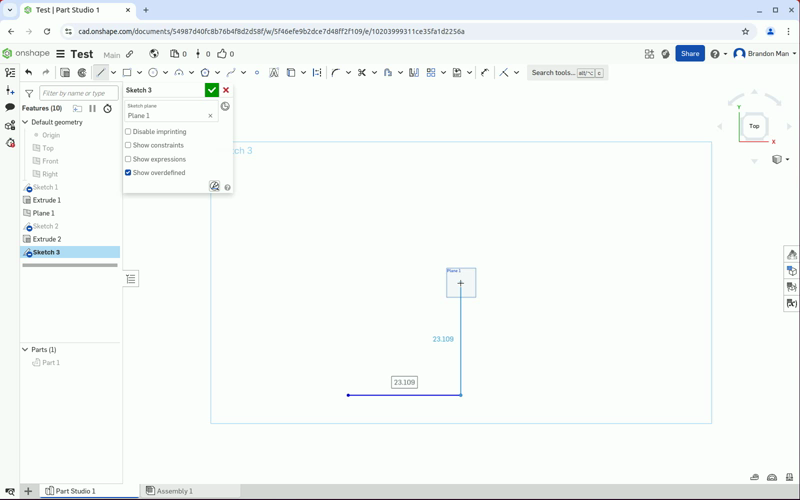
key_down(shift)
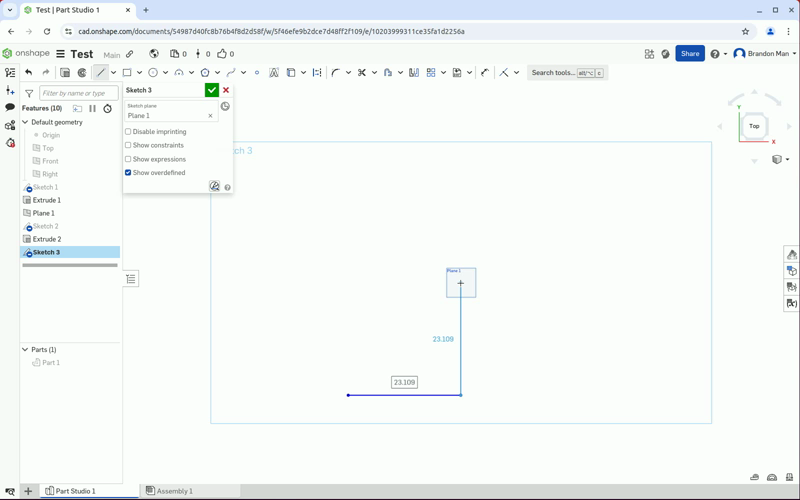
mouse_move(348, 282)
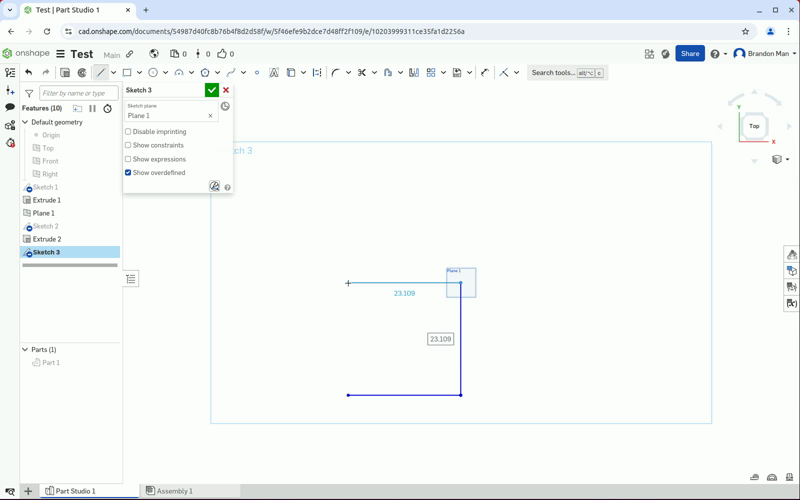
click(348, 282)
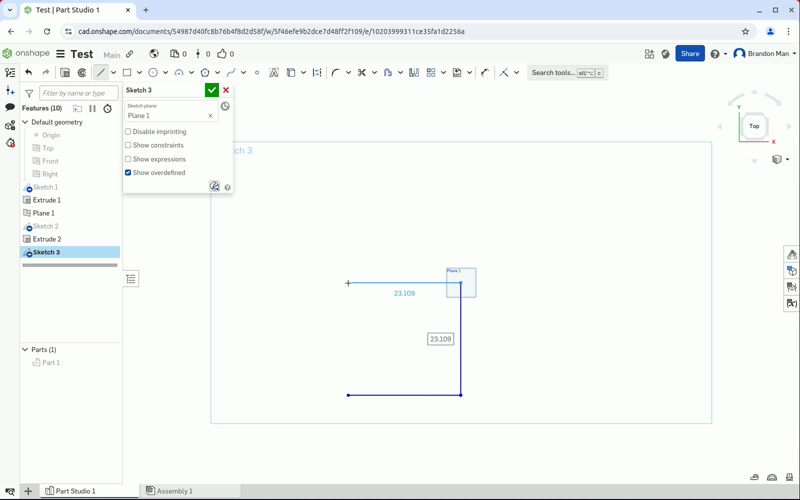
key_up(shift)
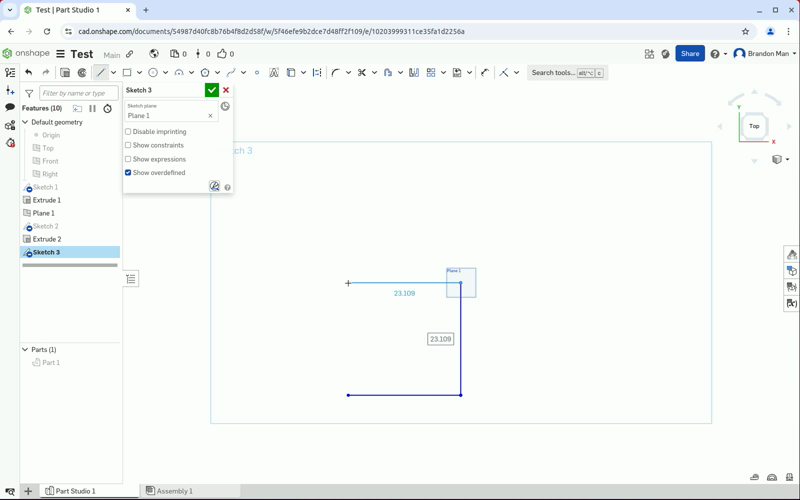
key_down(shift)
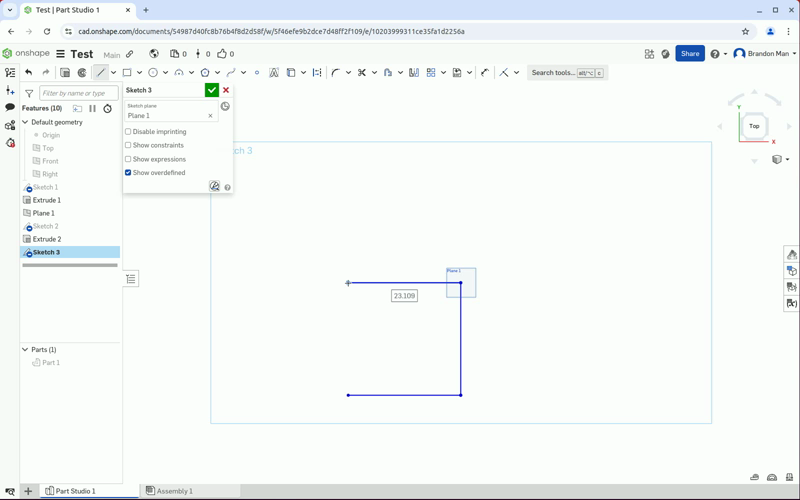
mouse_move(348, 395)
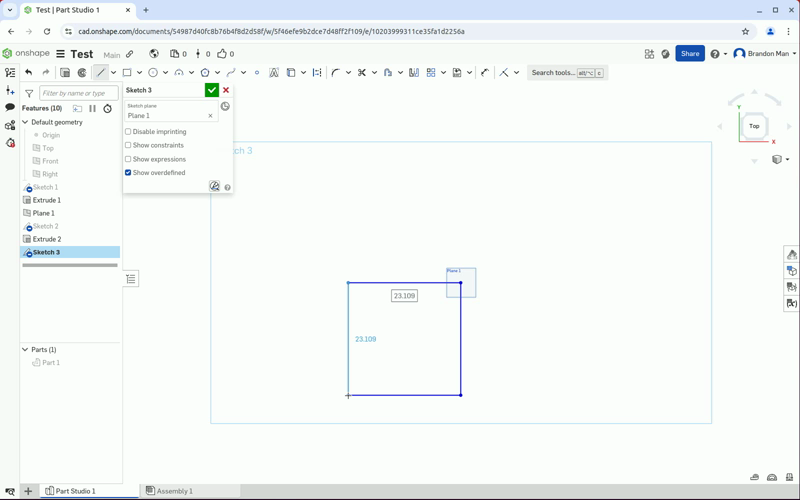
key_up(shift)
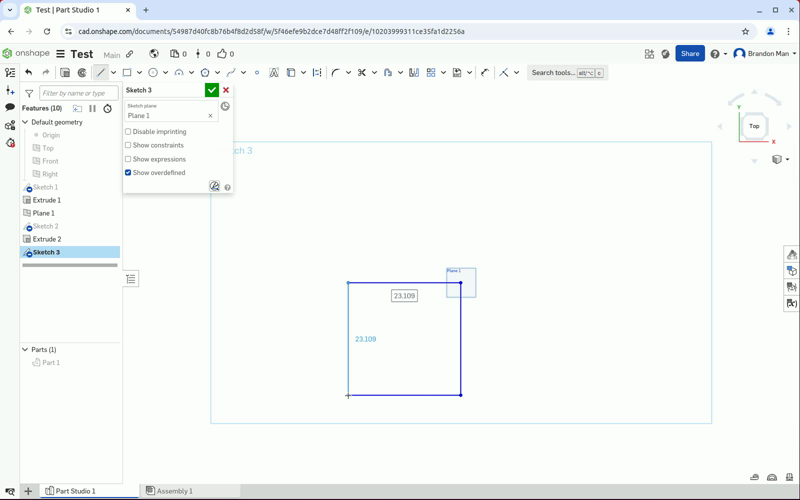
click(348, 395)
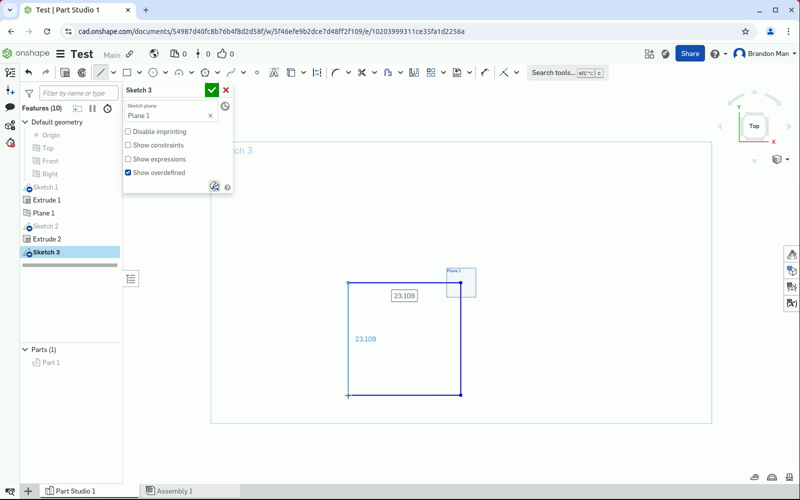
key(esc)
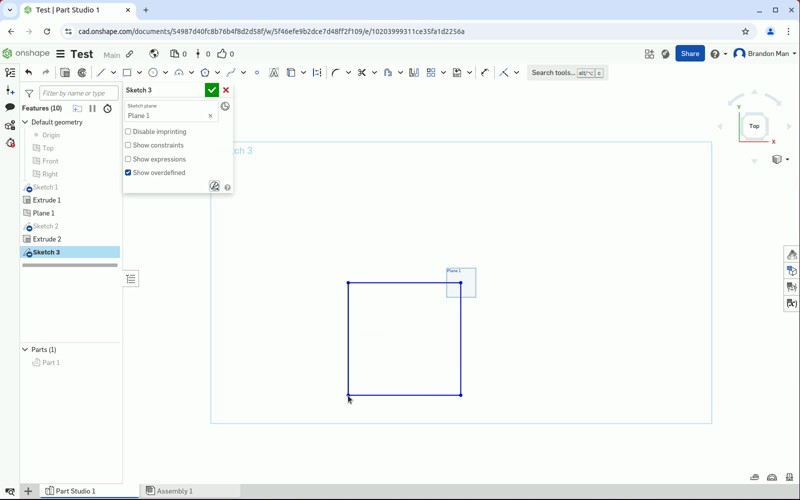
mouse_move(421, 357)
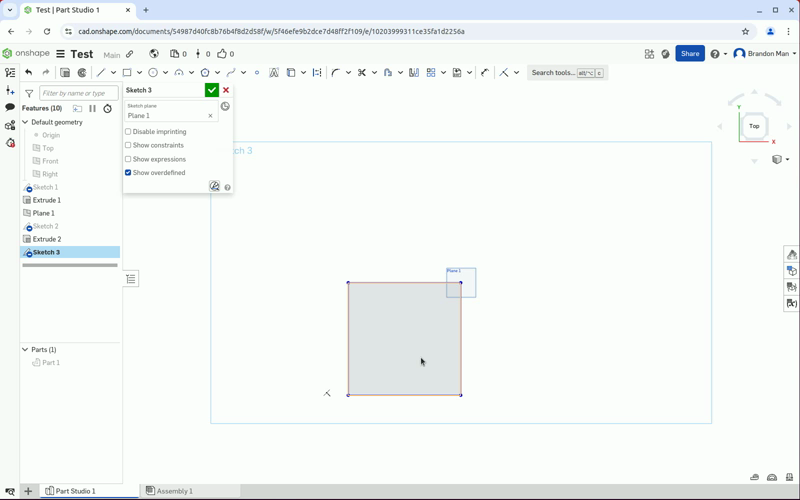
click(421, 357)
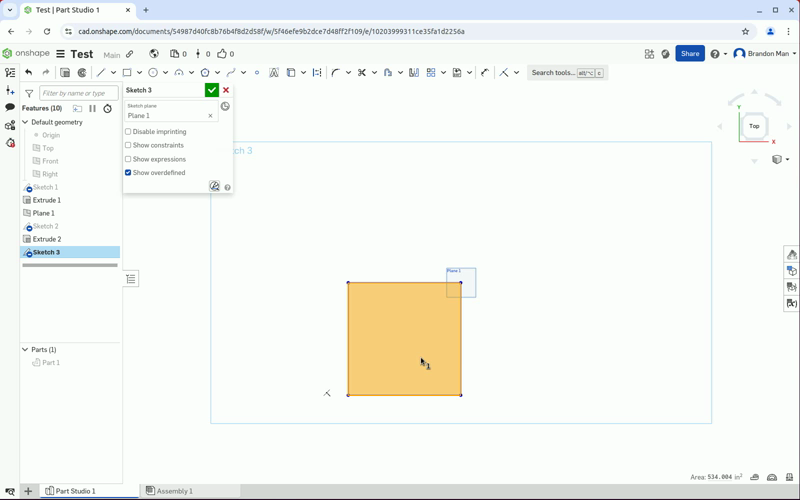
mouse_move(73, 352)
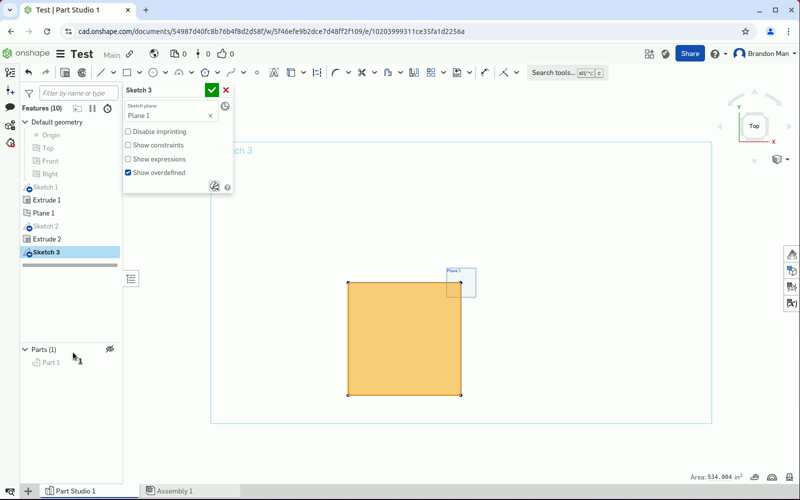
key(shift+y)
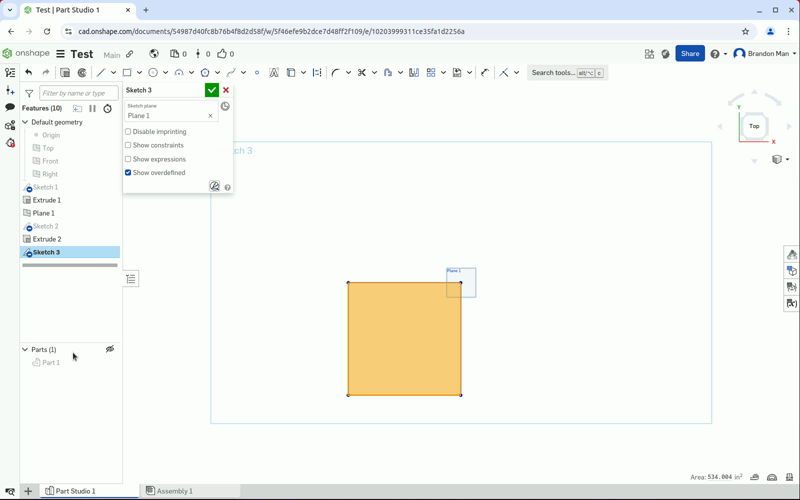
key(shift+e)
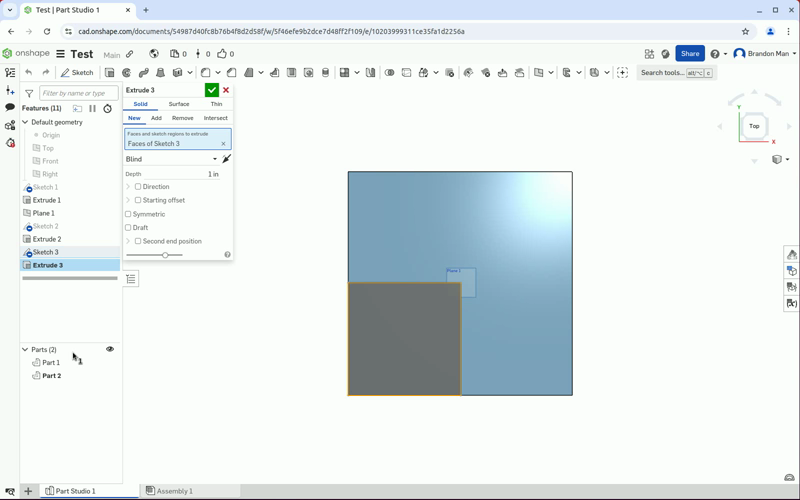
mouse_move(143, 106)
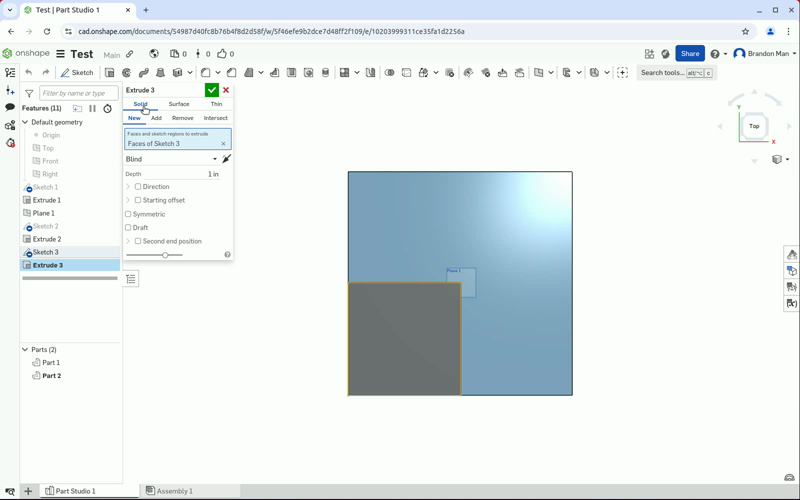
click(143, 106)
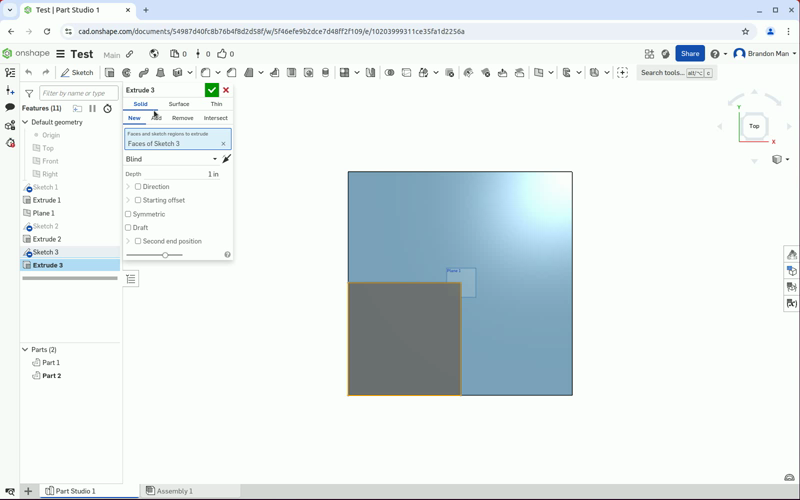
mouse_move(186, 120)
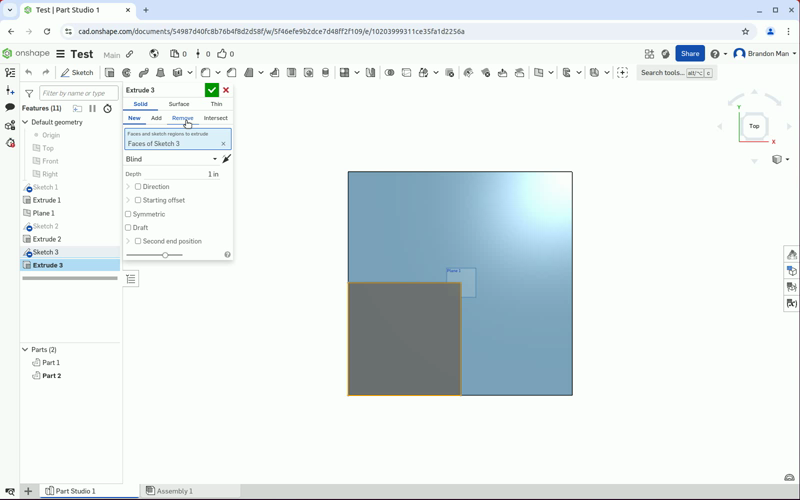
click(186, 120)
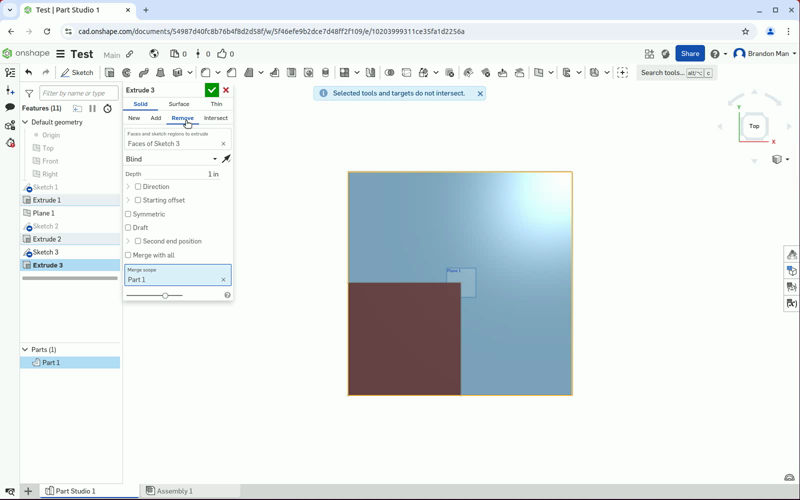
key(tab, 4)
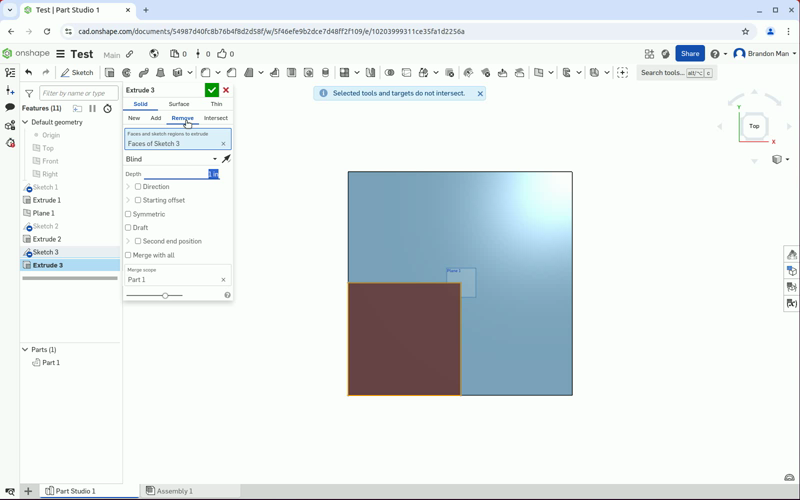
text(13.961)
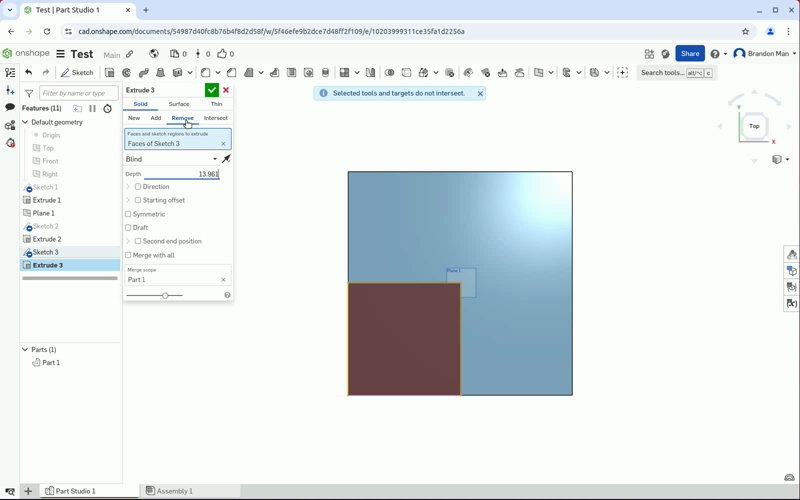
key(tab, 6)
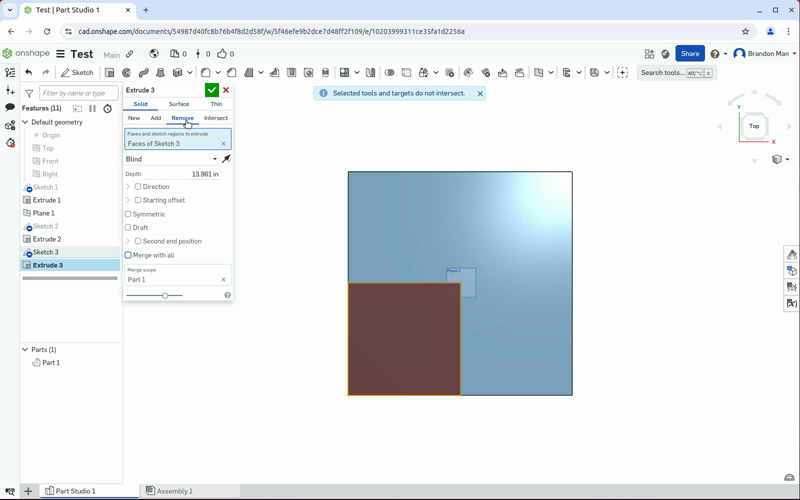
key(space)
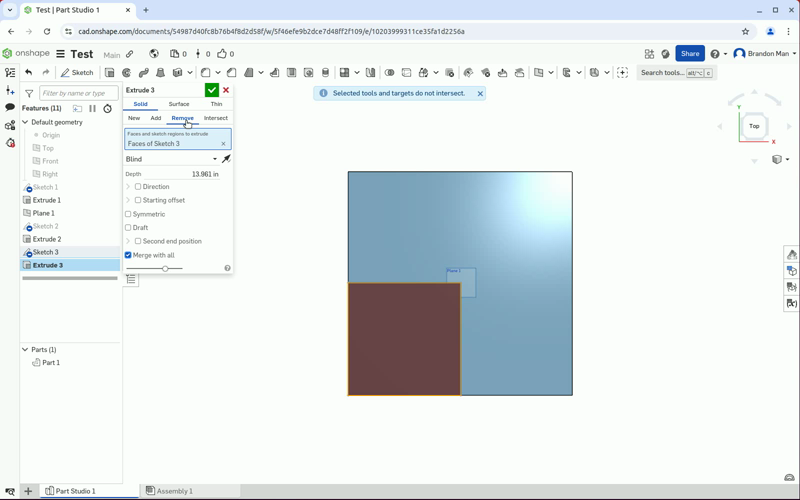
key(enter)
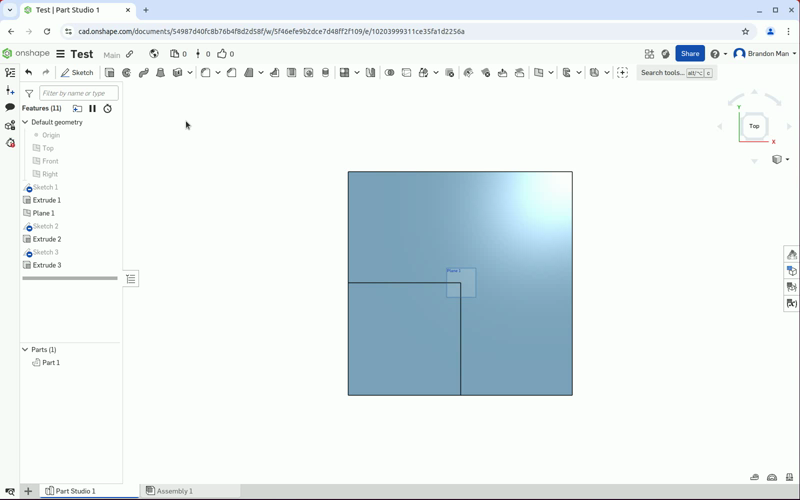
key(shift+h)
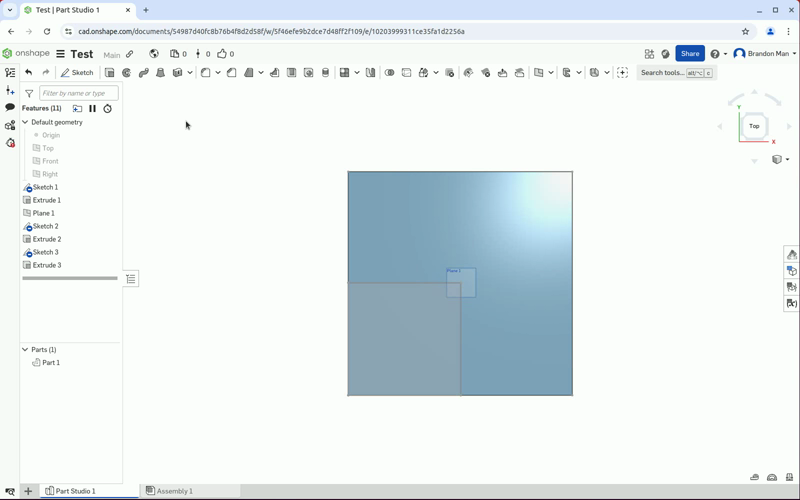
key(shift+h)
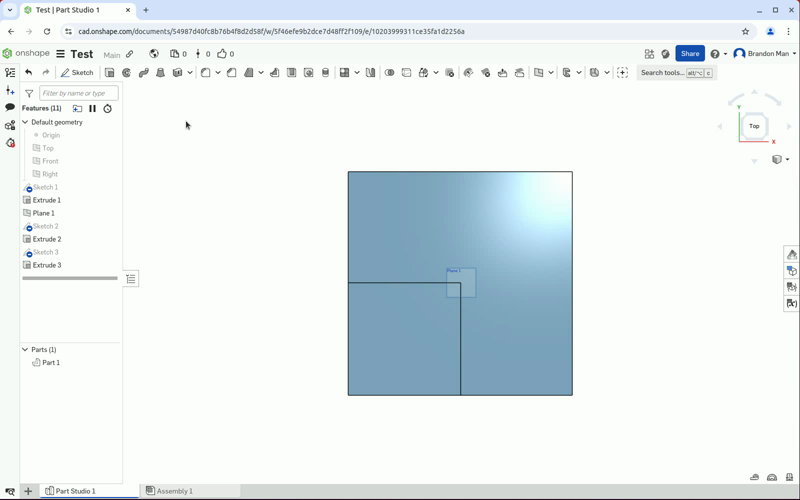
mouse_move(73, 189)
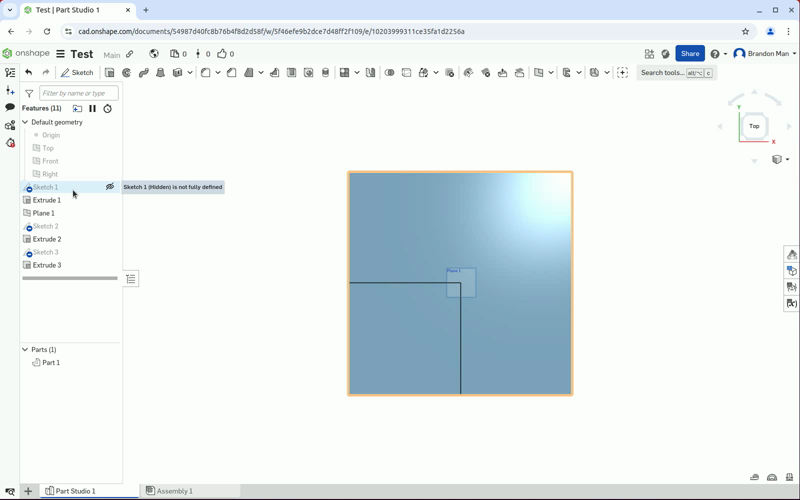
click(73, 189)
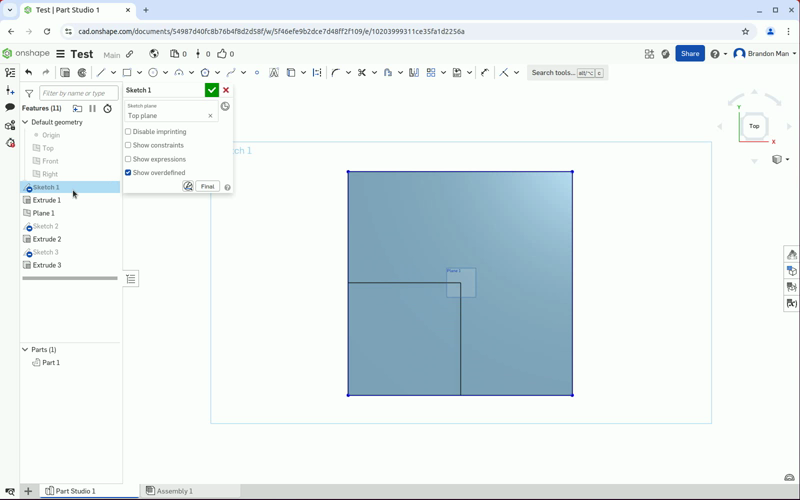
mouse_move(229, 92)
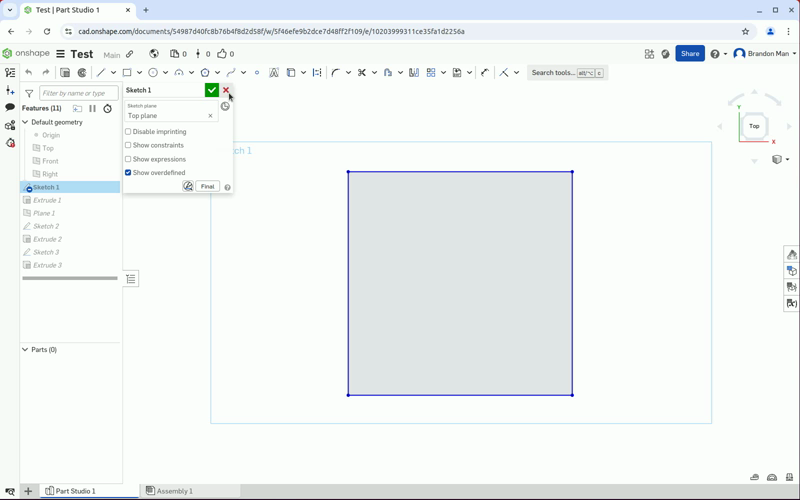
click(229, 92)
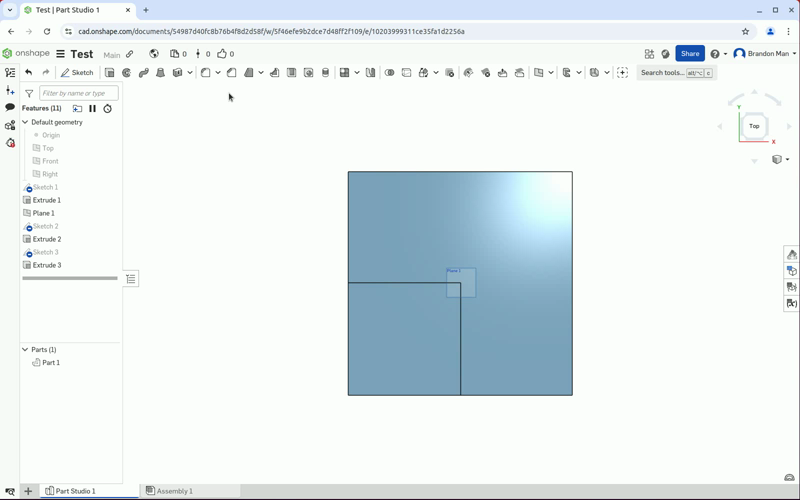
mouse_move(541, 75)
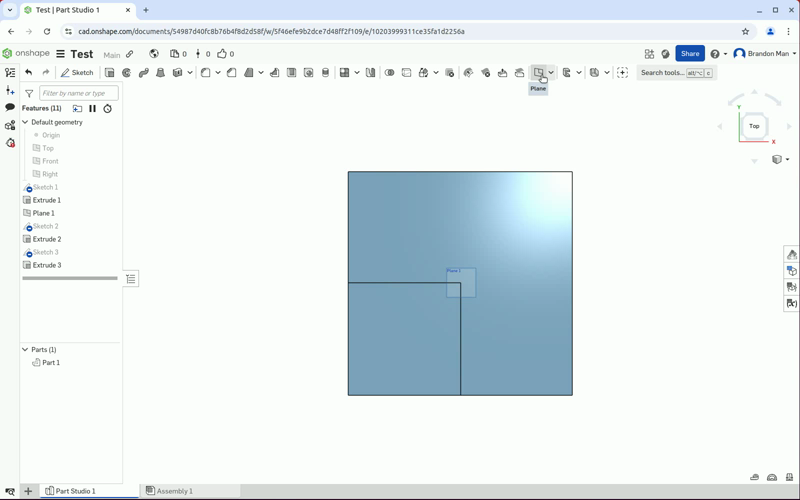
click(541, 75)
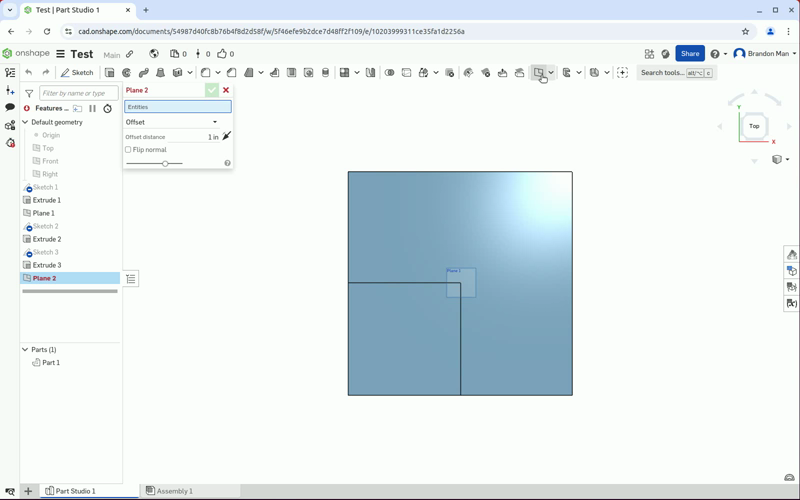
mouse_move(73, 150)
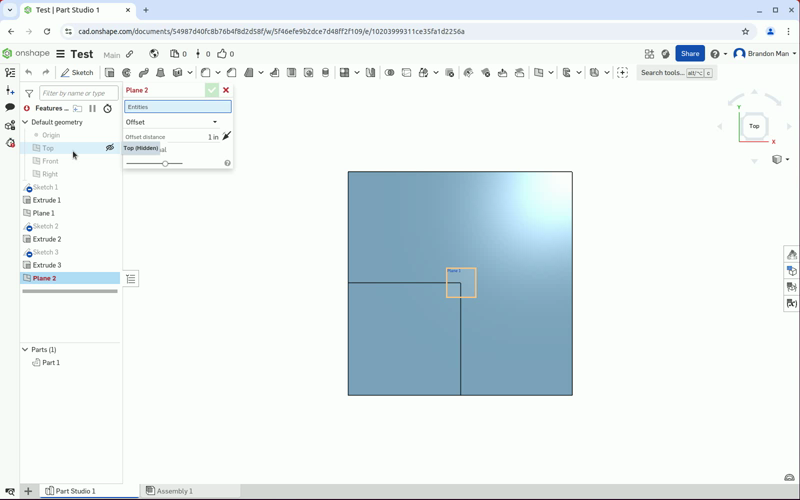
click(73, 150)
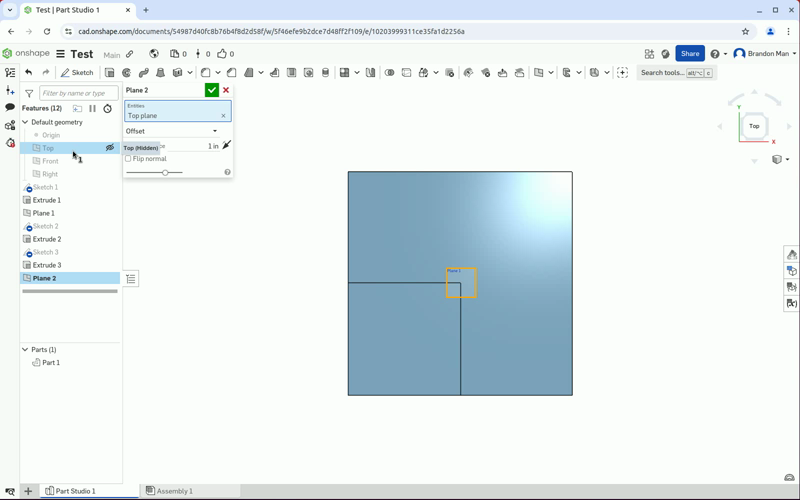
key(tab, 2)
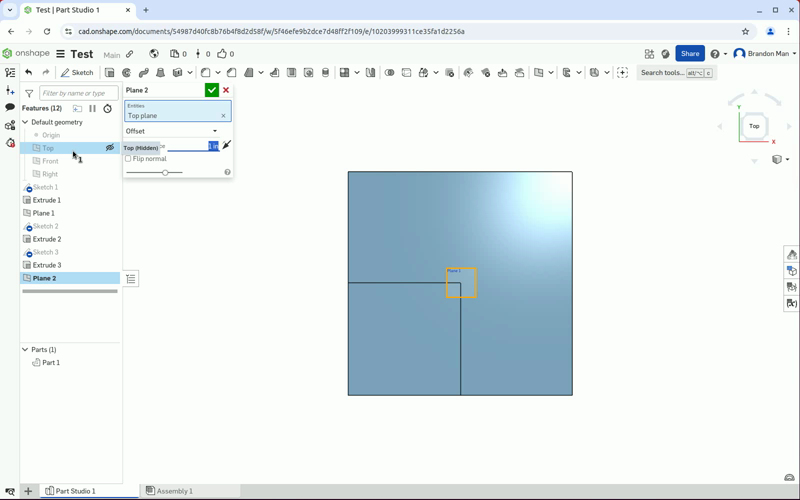
text(4.56)
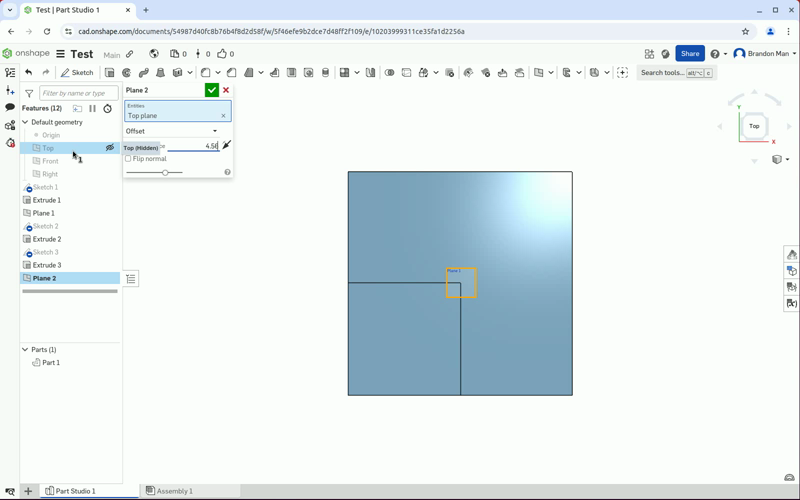
key(enter, 2)
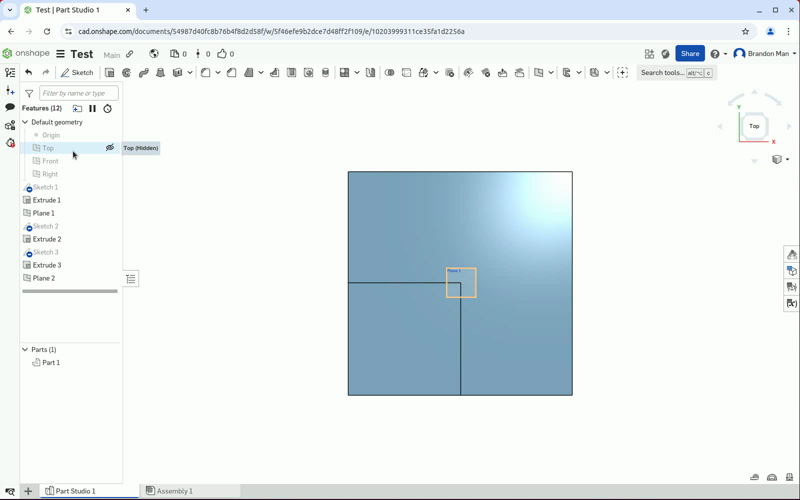
key(shift+s)
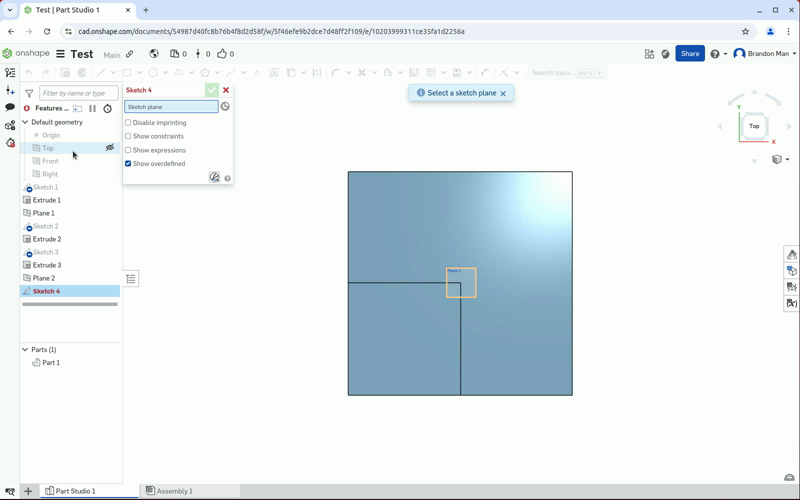
mouse_move(73, 280)
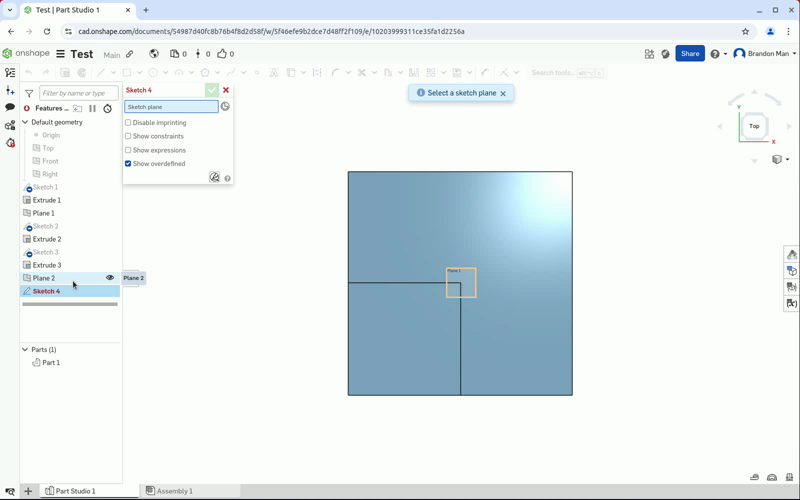
click(73, 280)
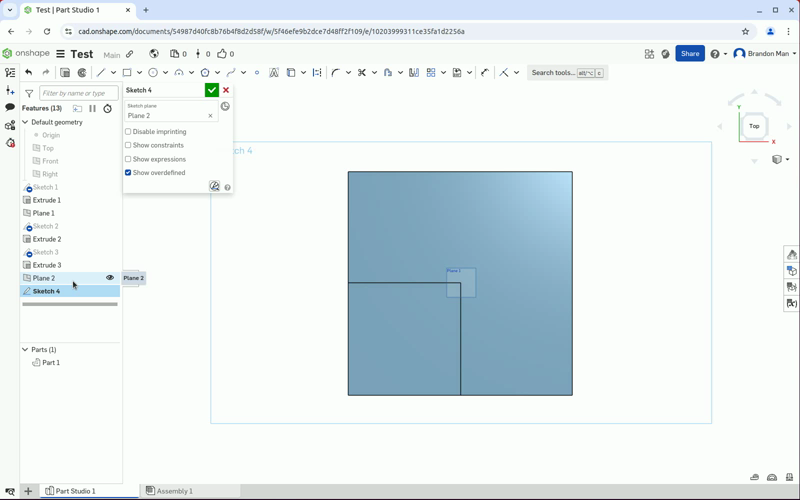
mouse_move(73, 352)
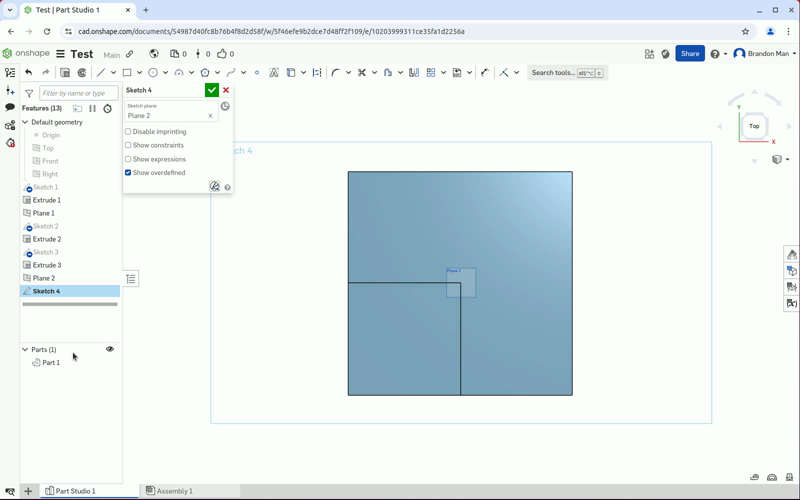
key(y)
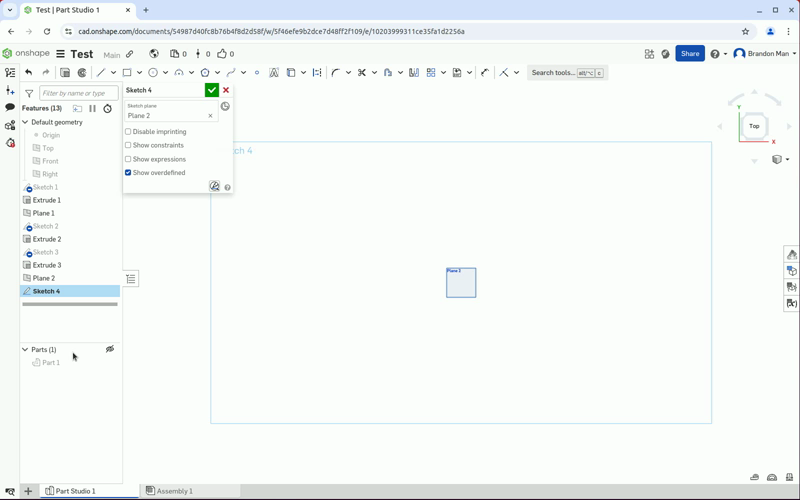
key(c)
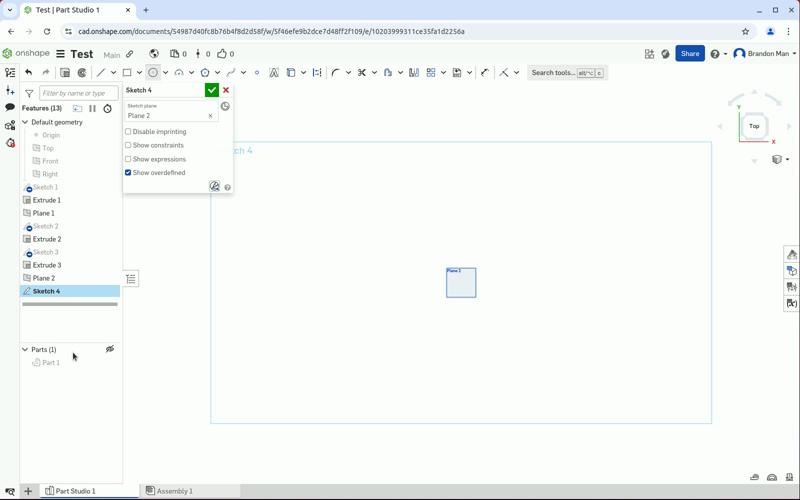
key_down(shift)
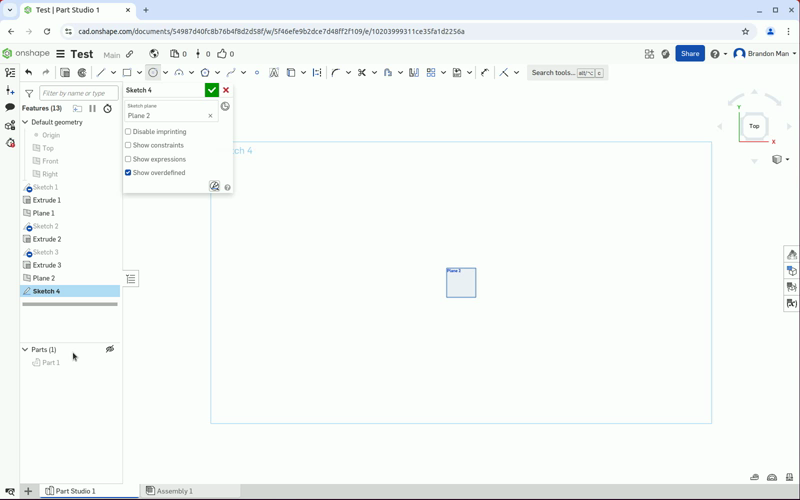
mouse_move(404, 339)
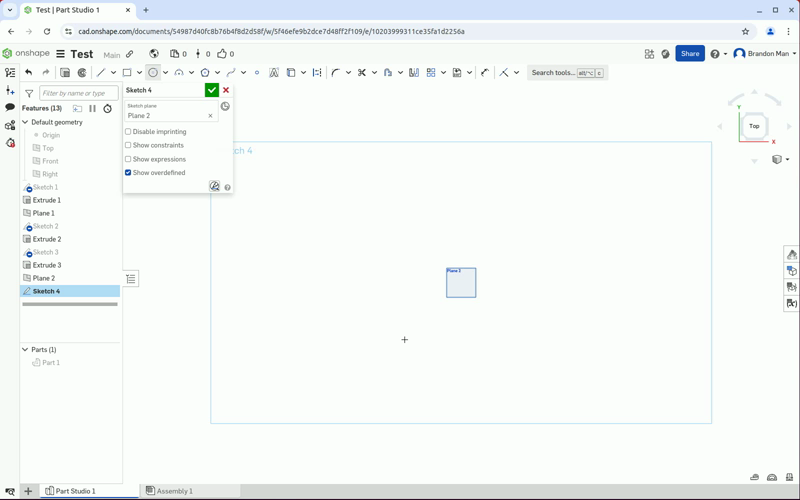
click(404, 339)
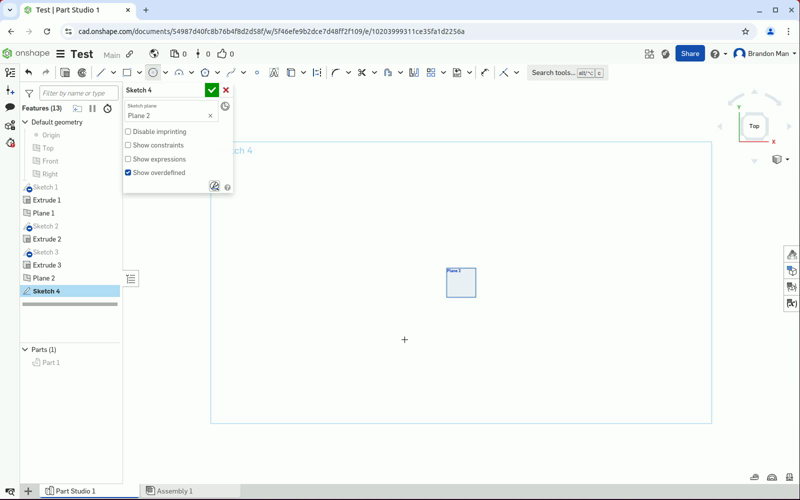
key_up(shift)
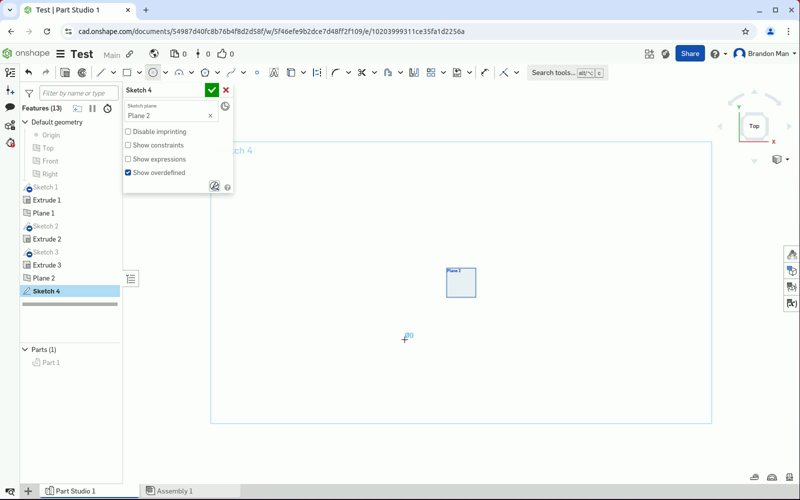
mouse_move(411, 339)
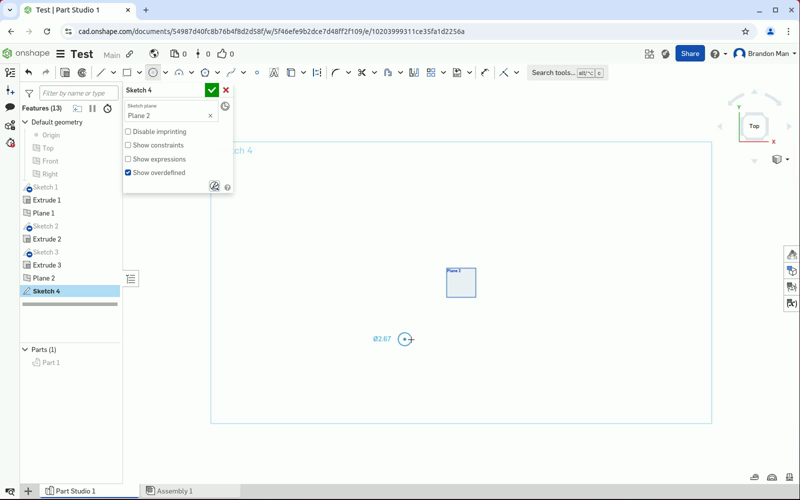
click(411, 339)
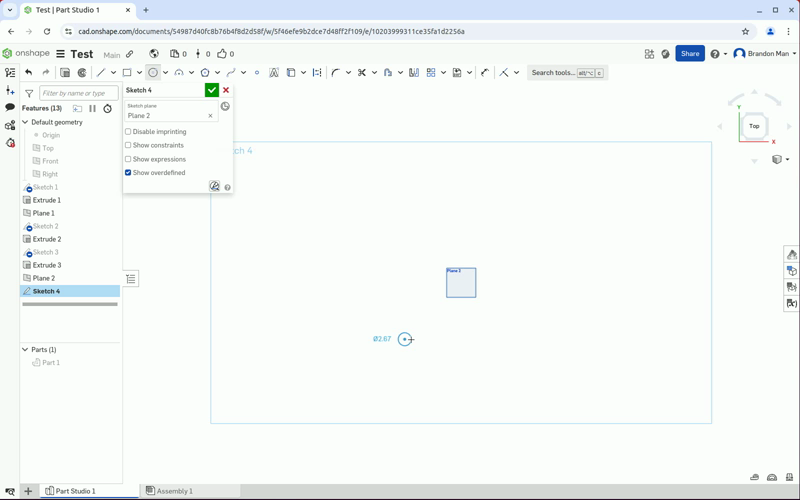
key(esc)
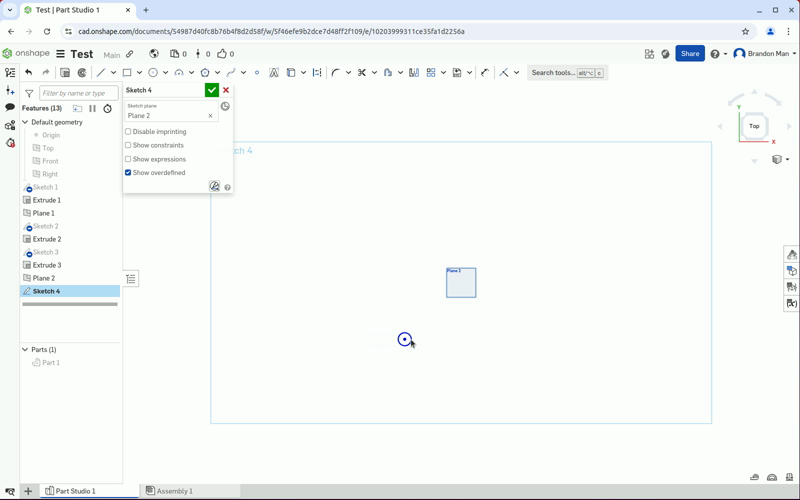
mouse_move(404, 343)
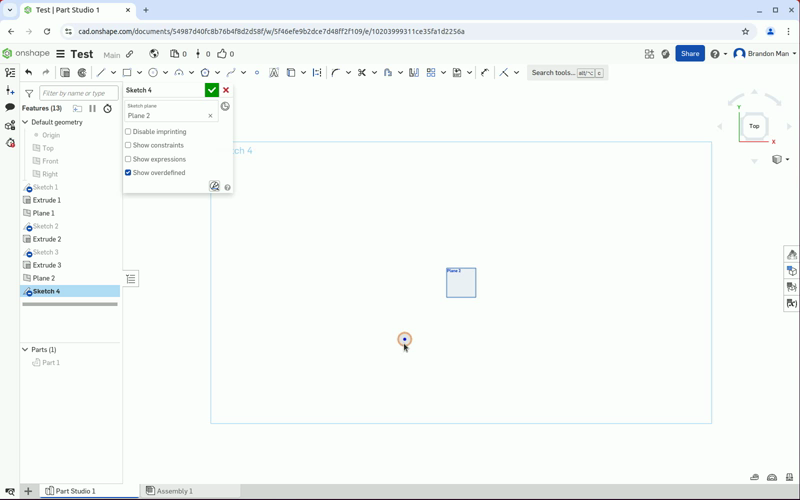
scroll(6)
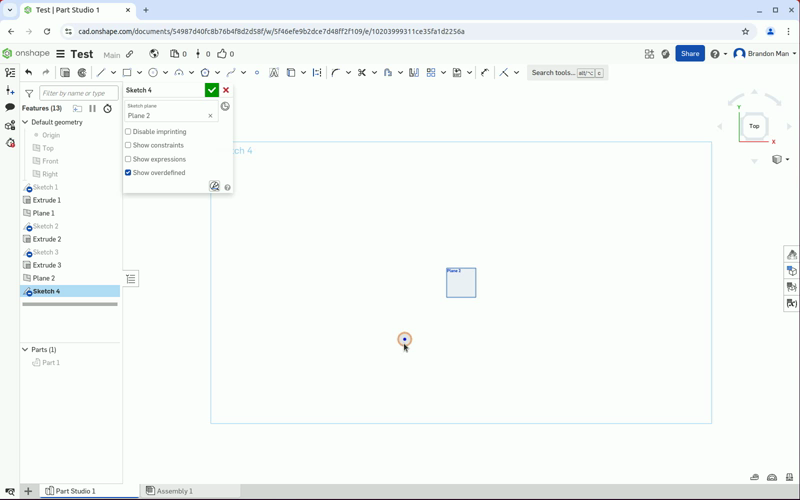
scroll(6)
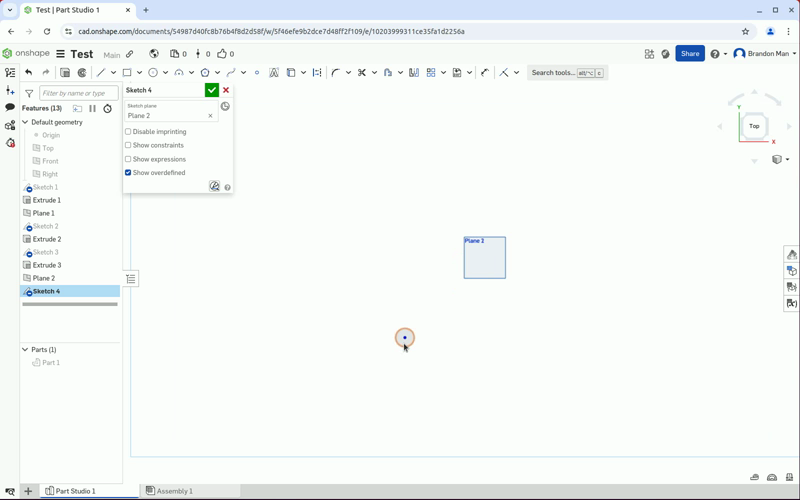
scroll(6)
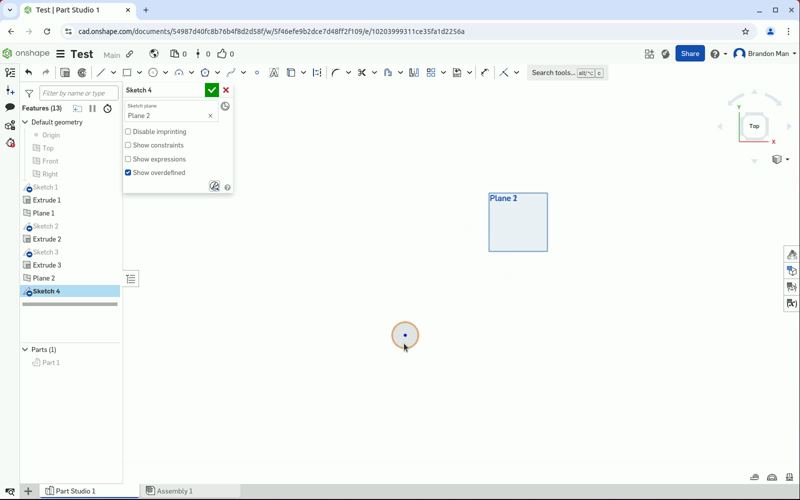
scroll(6)
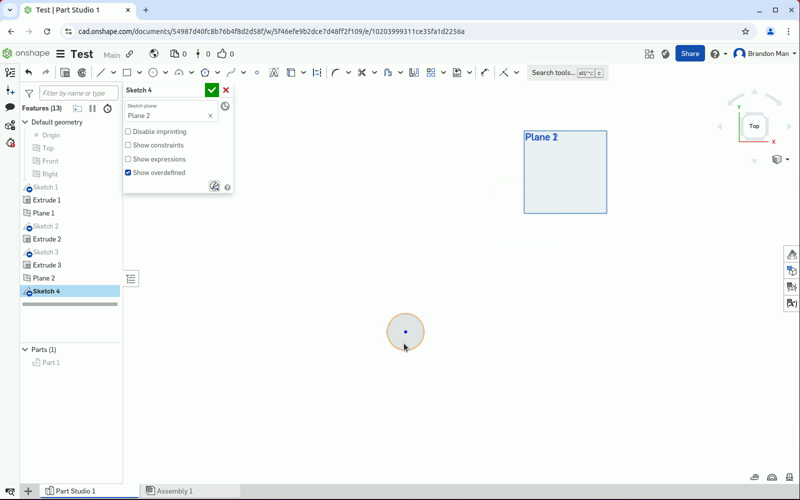
scroll(6)
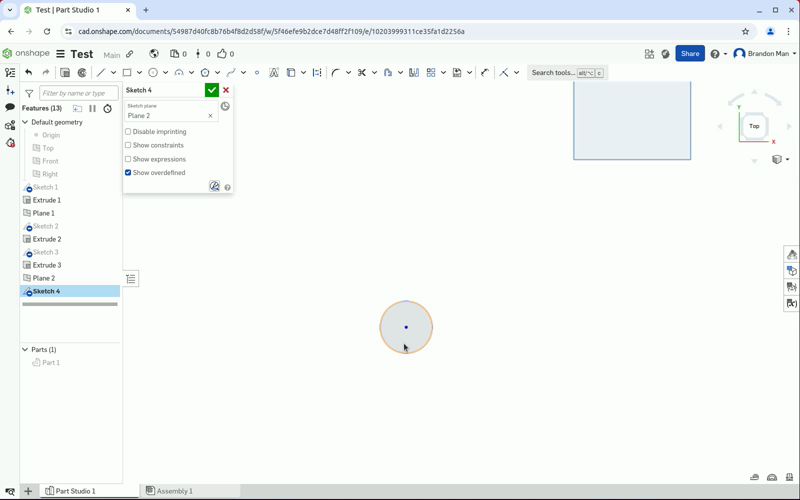
scroll(6)
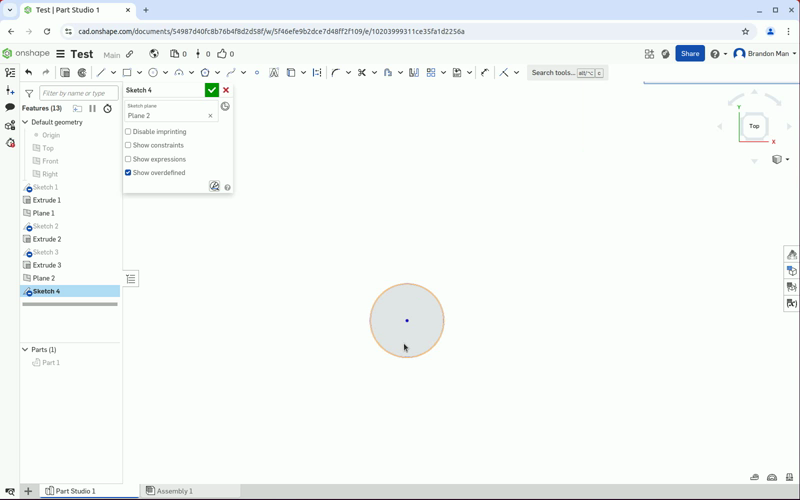
scroll(6)
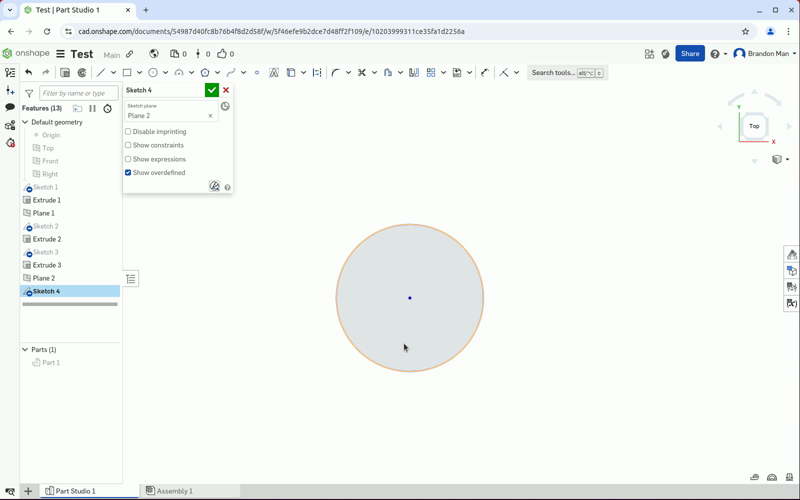
click(404, 343)
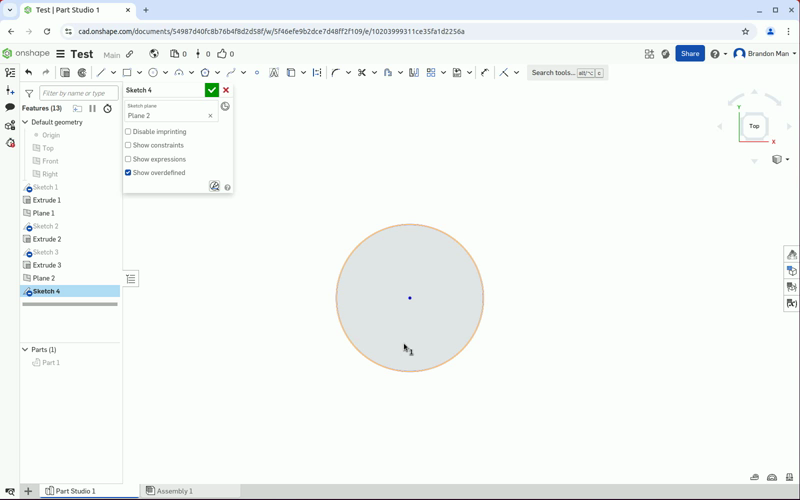
scroll(-6)
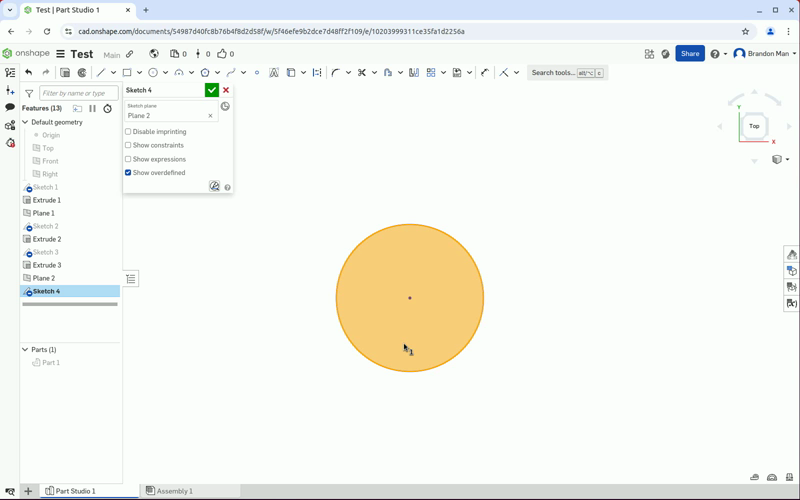
scroll(-6)
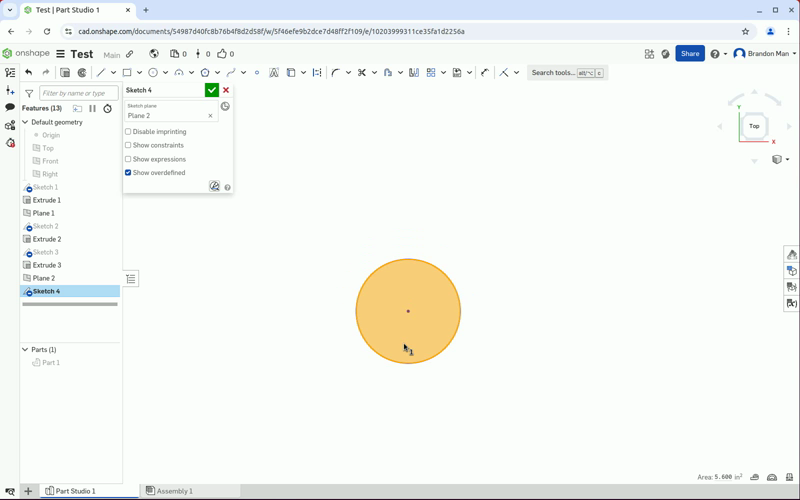
scroll(-6)
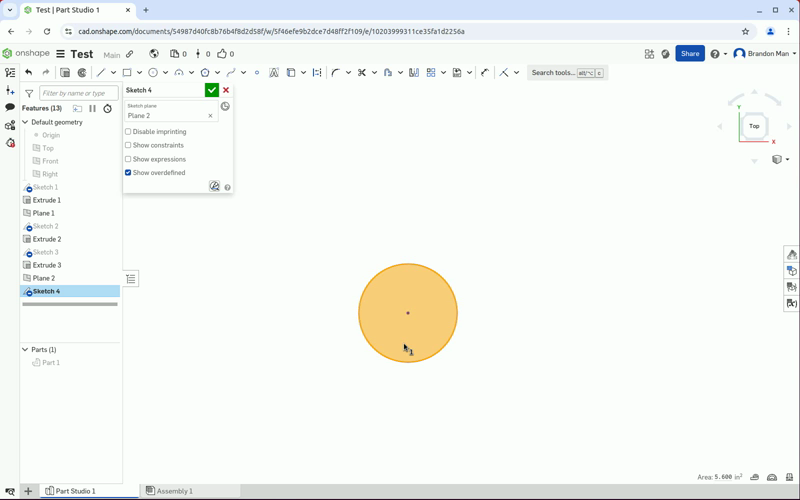
scroll(-6)
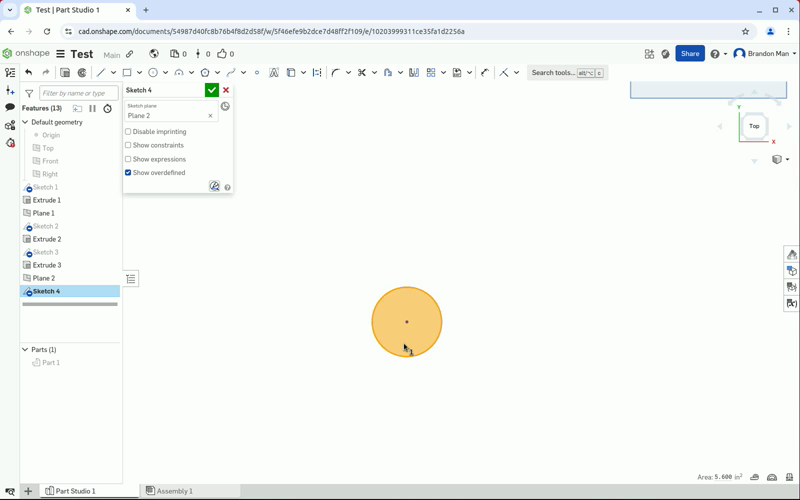
scroll(-6)
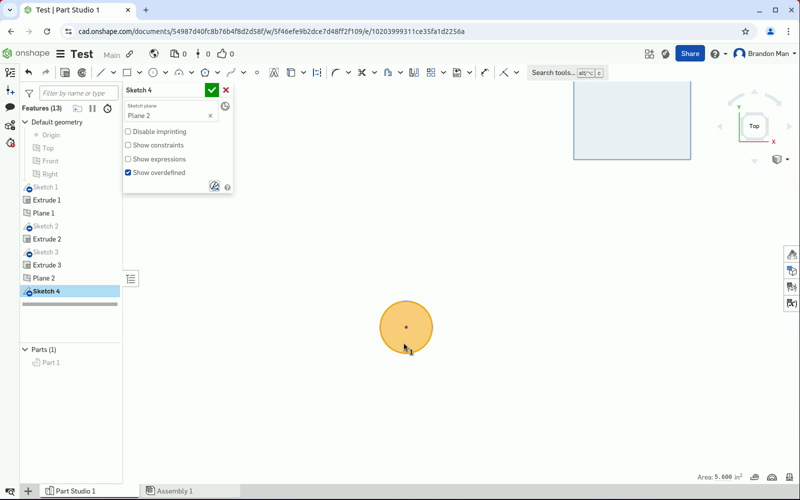
scroll(-6)
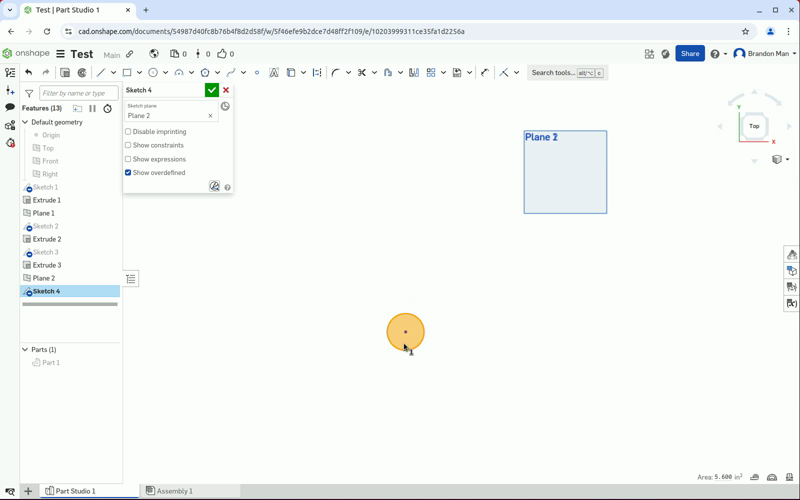
scroll(-6)
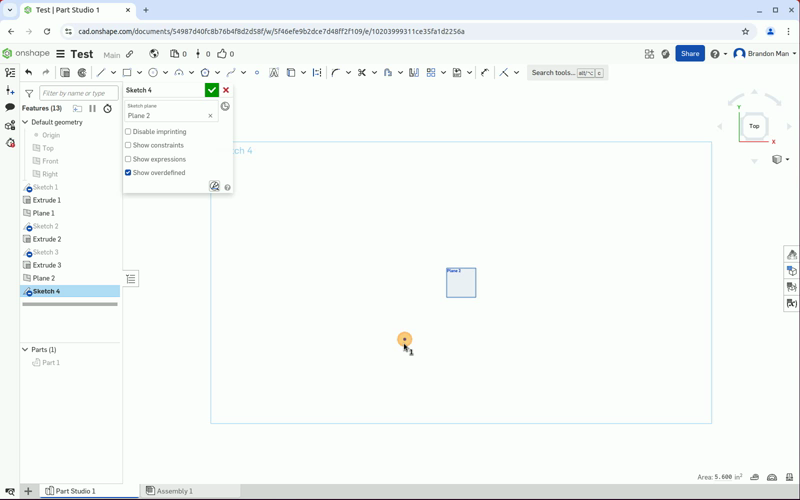
mouse_move(73, 352)
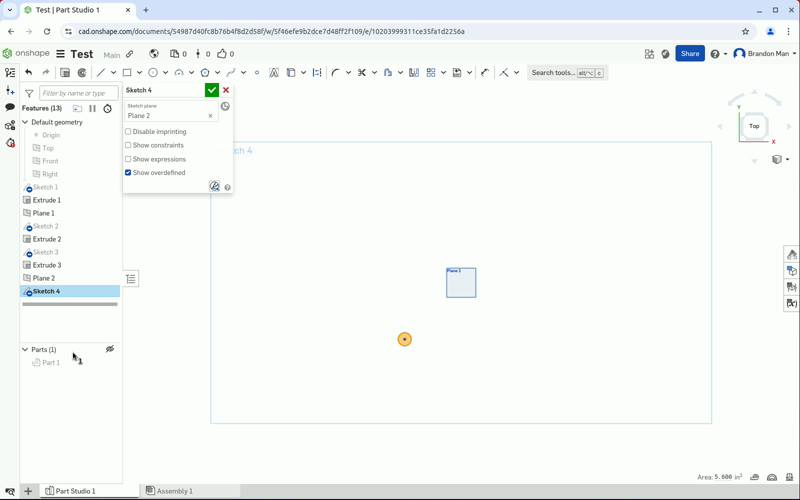
key(shift+y)
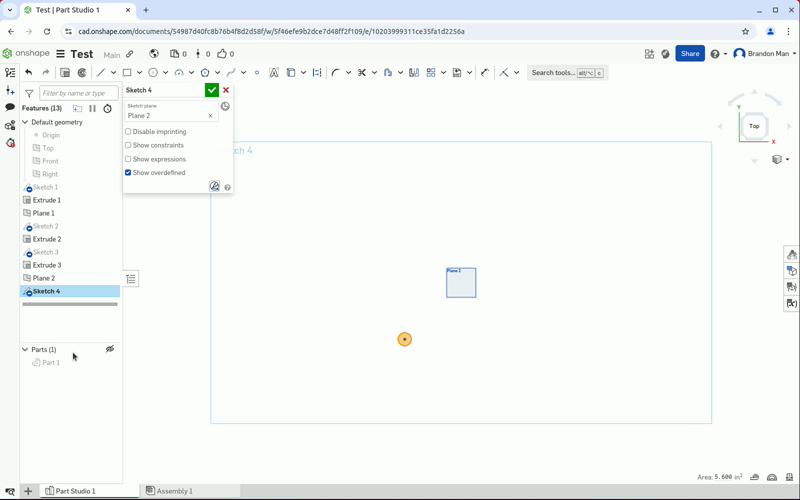
key(shift+e)
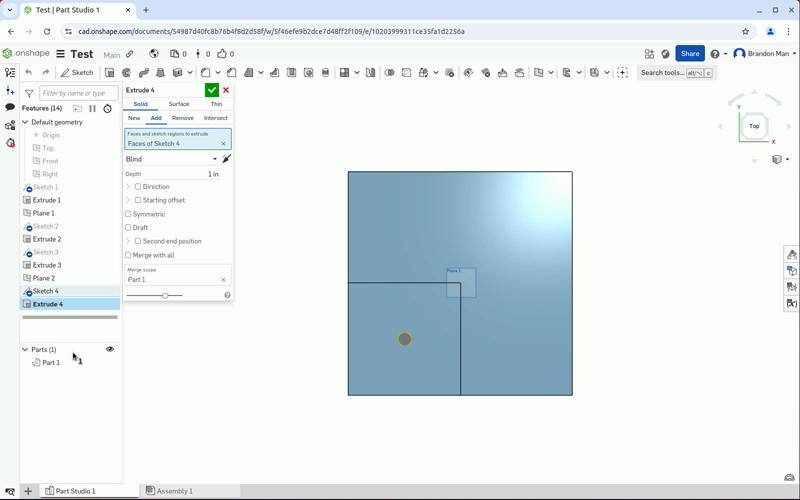
mouse_move(143, 106)
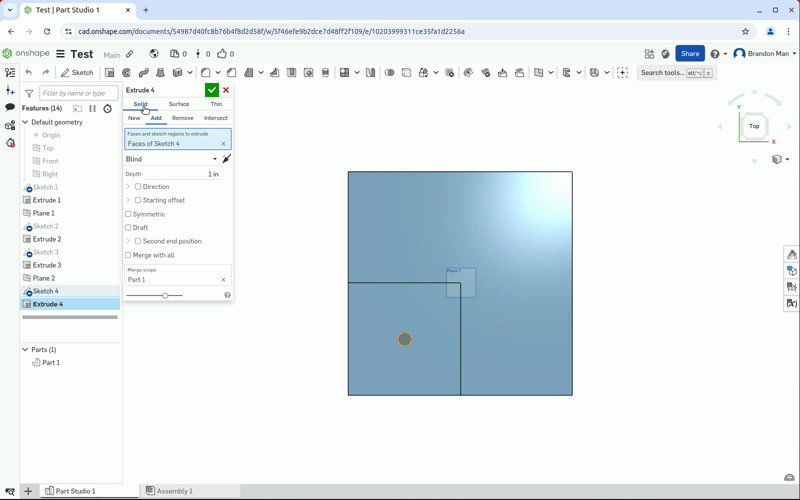
click(143, 106)
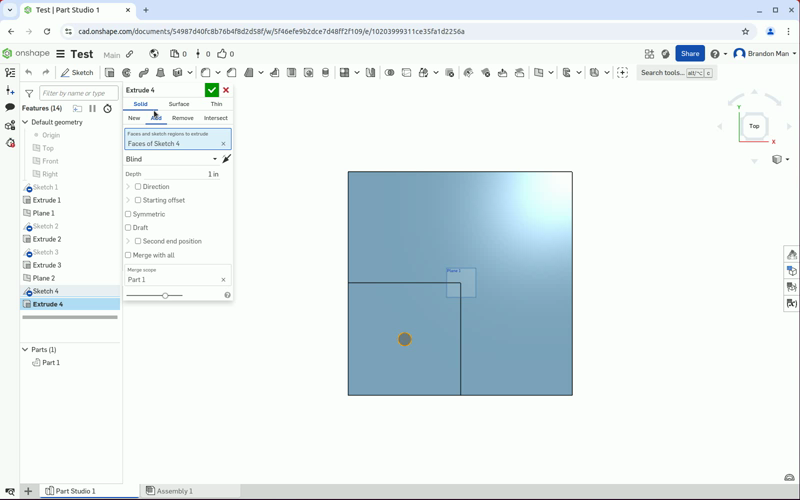
mouse_move(186, 120)
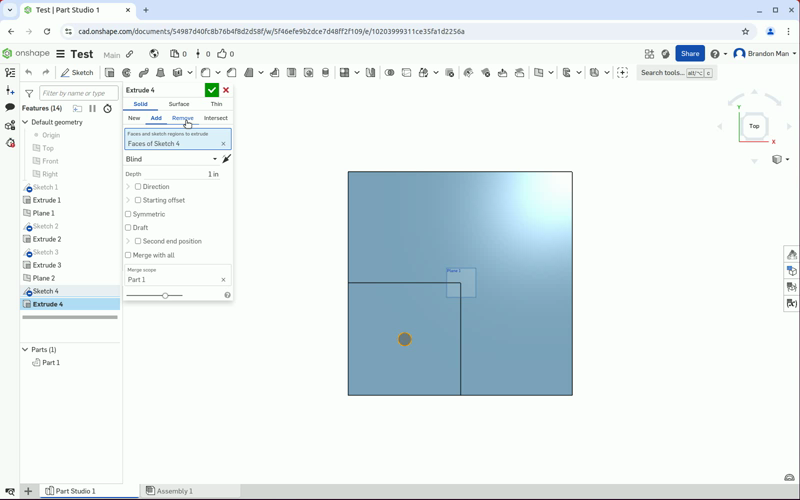
click(186, 120)
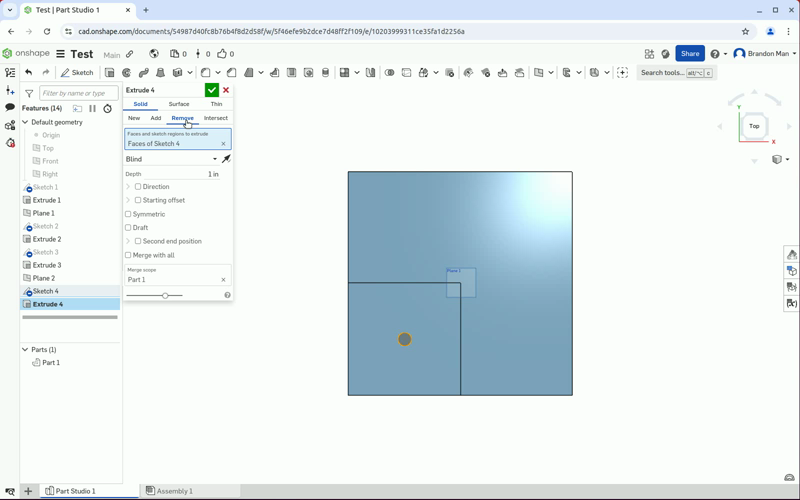
key(tab, 4)
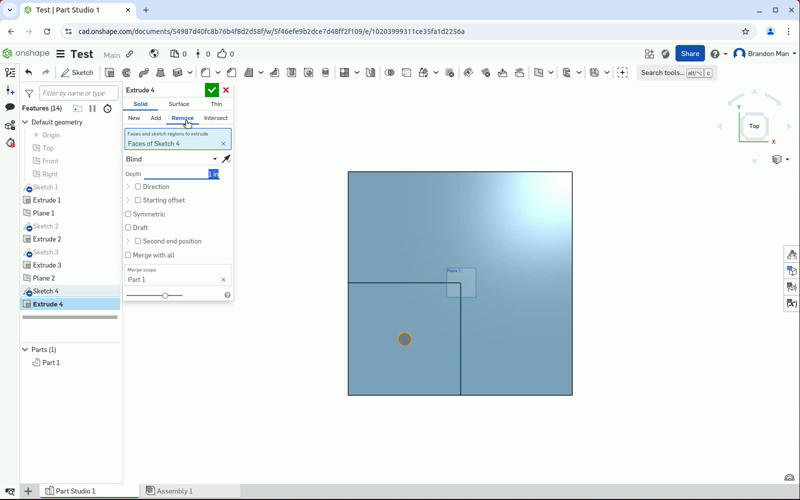
text(4.574)
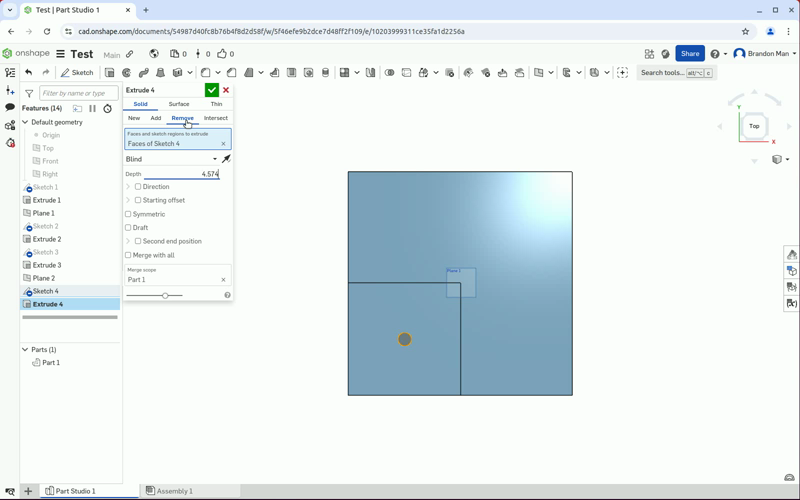
key(tab, 6)
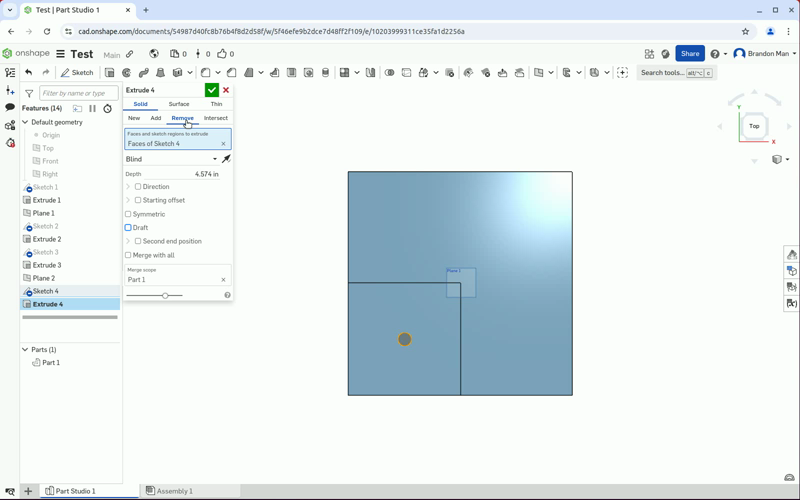
key(space)
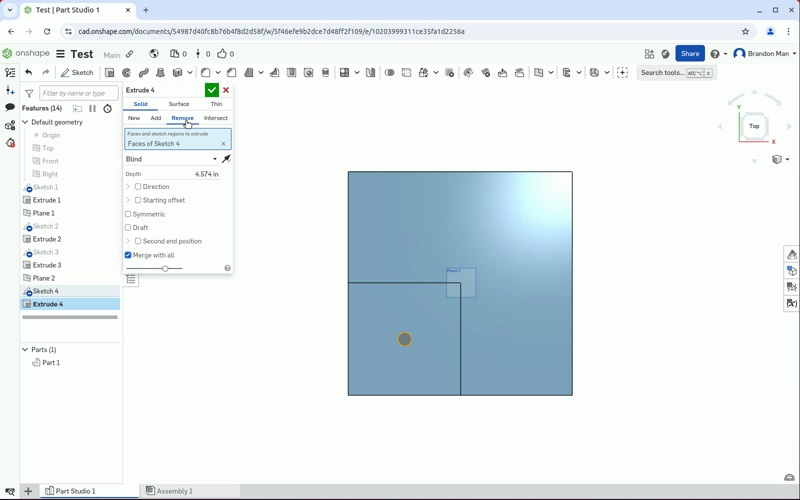
key(enter)
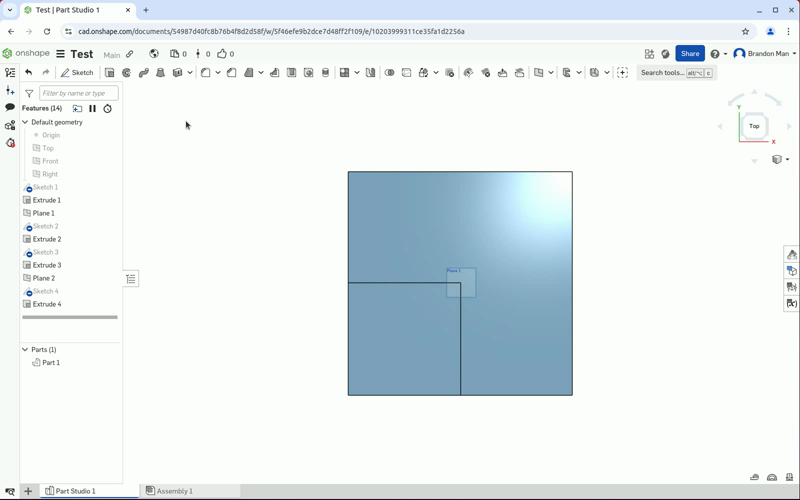
key(shift+h)
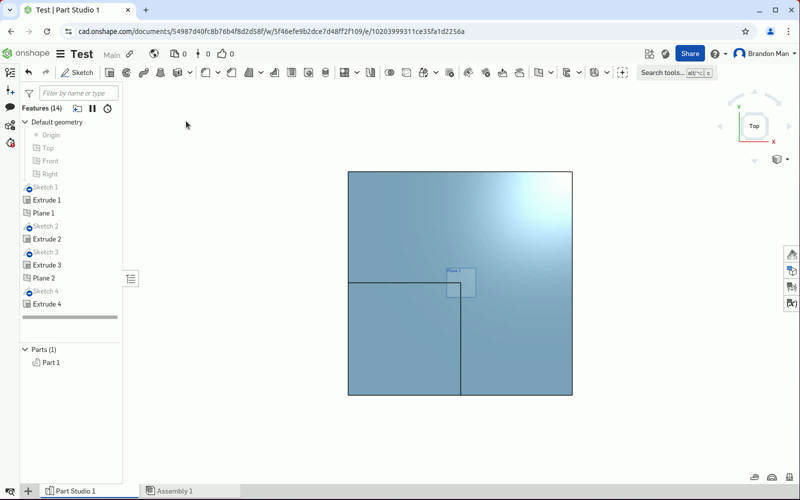
key(shift+h)
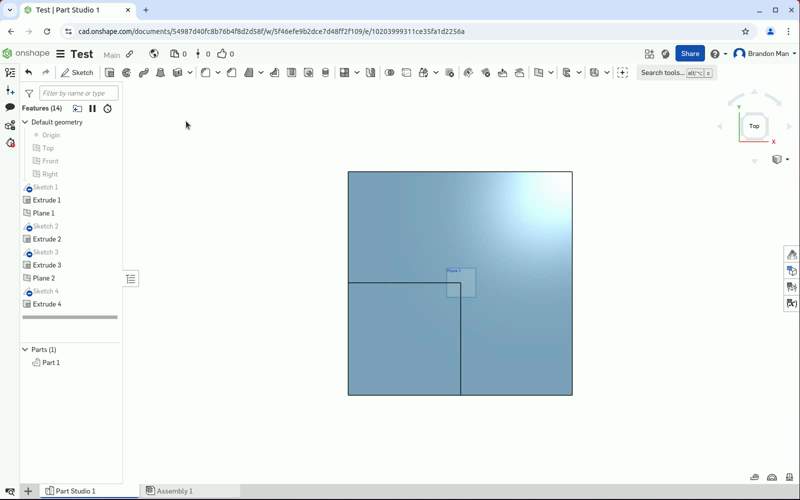
key(shift+7)
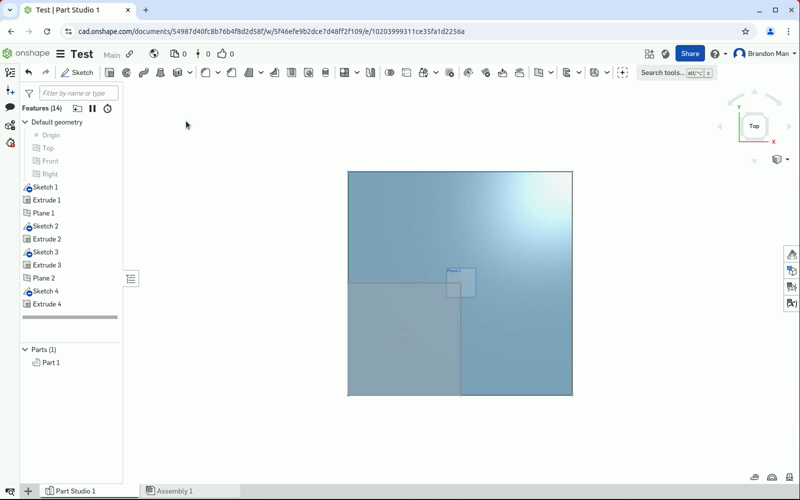
key(up, 3)
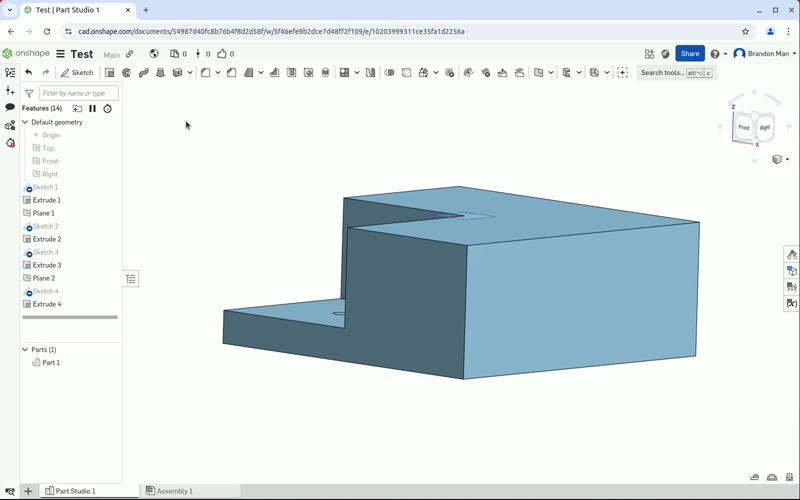
key(left, 3)
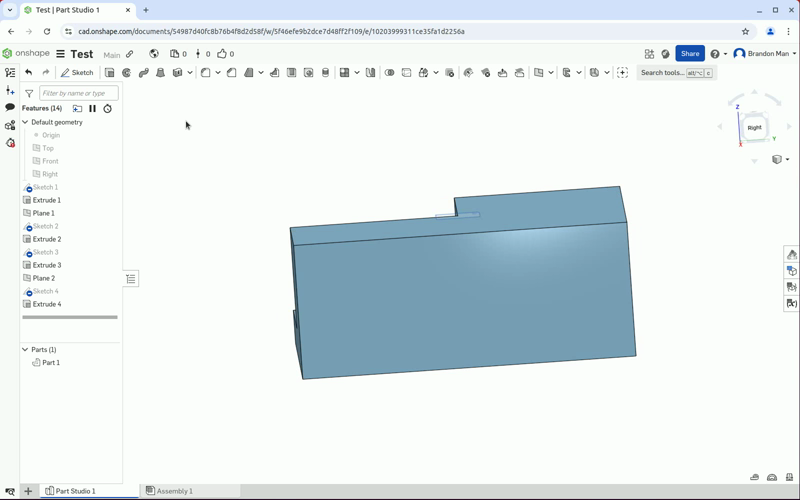
key(right, 3)
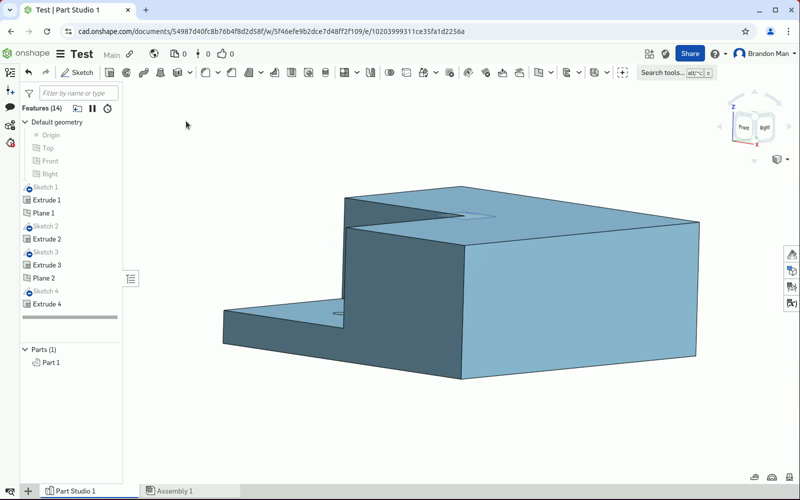
key(down, 3)
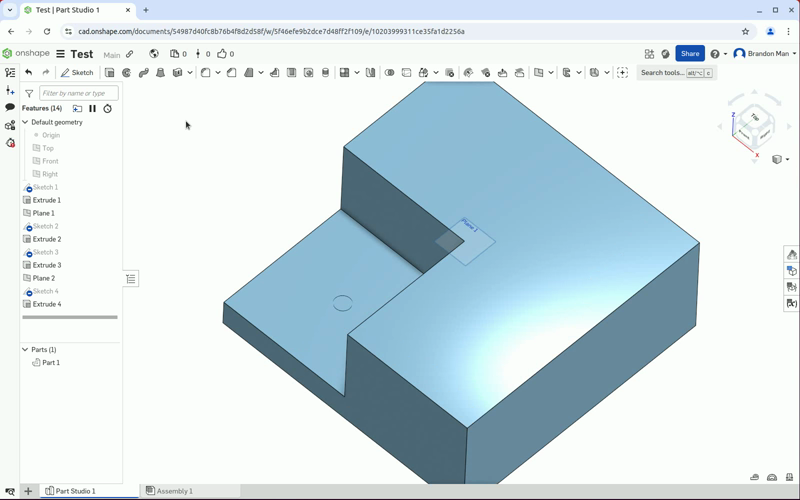
mouse_move(73, 189)
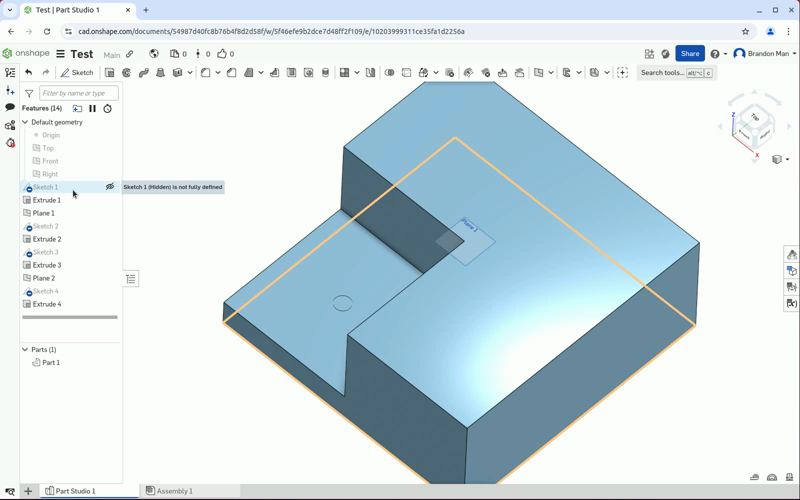
click(73, 189)